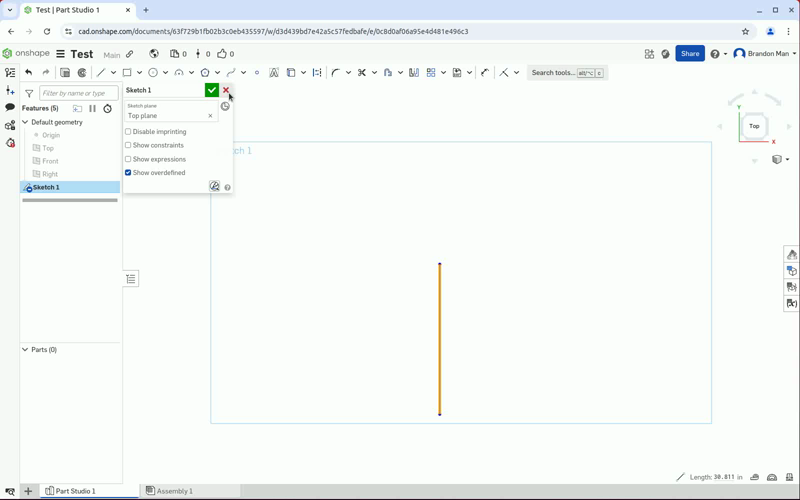
key(shift+h)
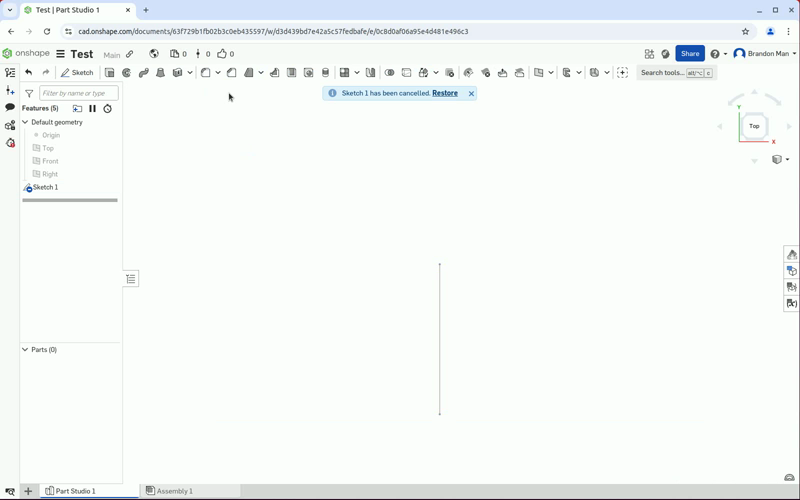
key(shift+s)
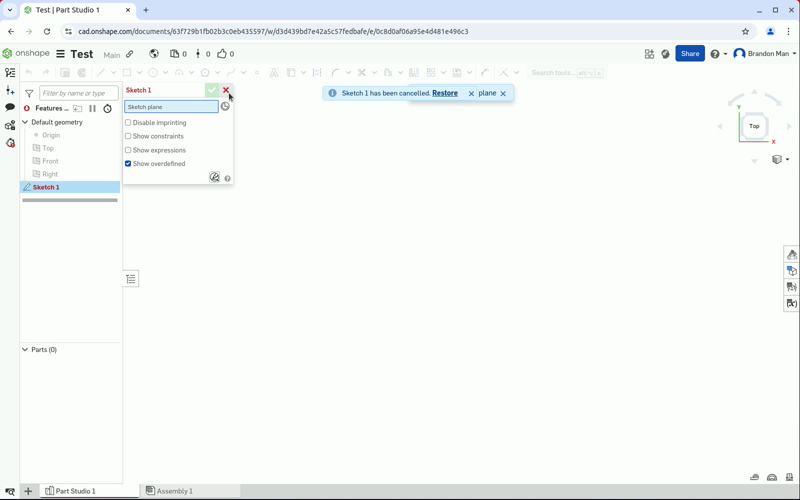
mouse_move(73, 150)
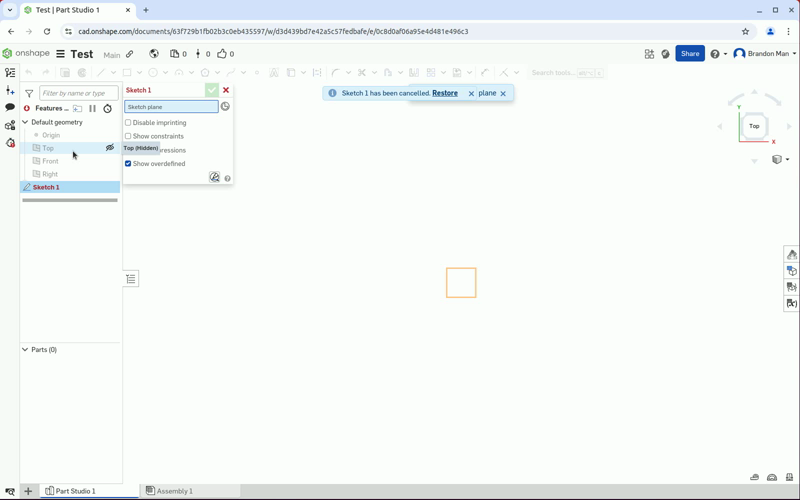
click(73, 150)
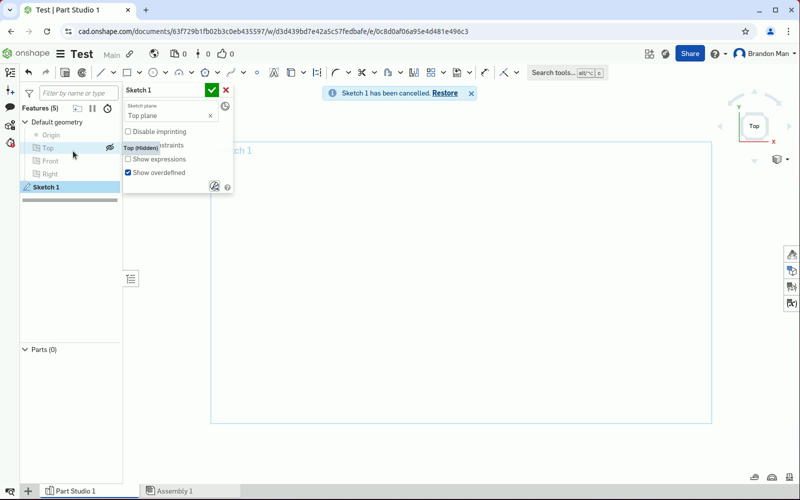
mouse_move(73, 352)
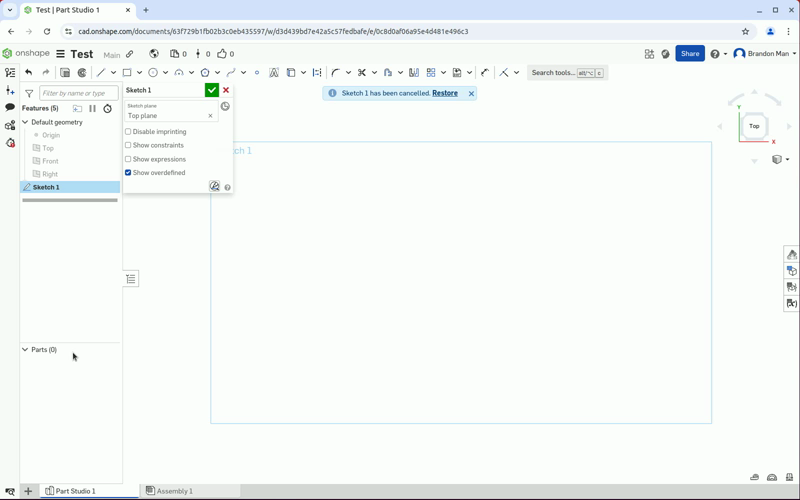
key(y)
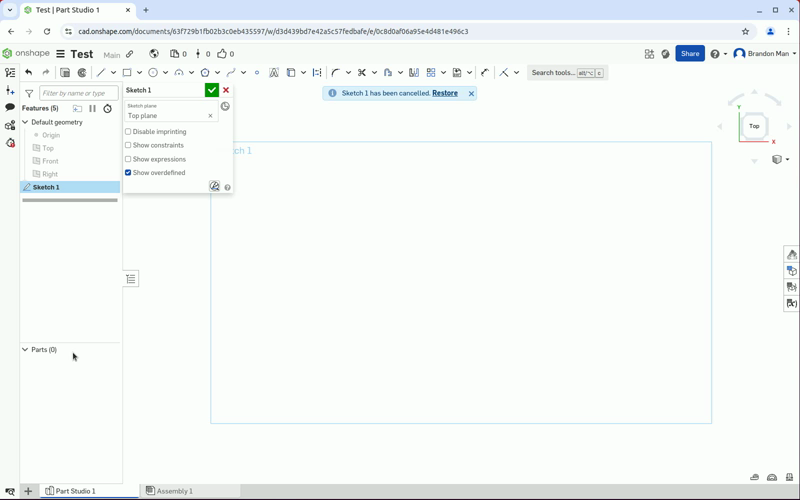
key(l)
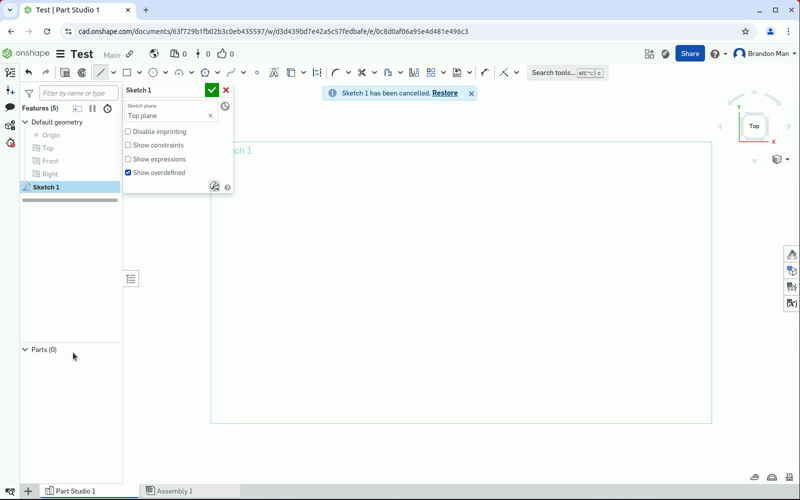
key_down(shift)
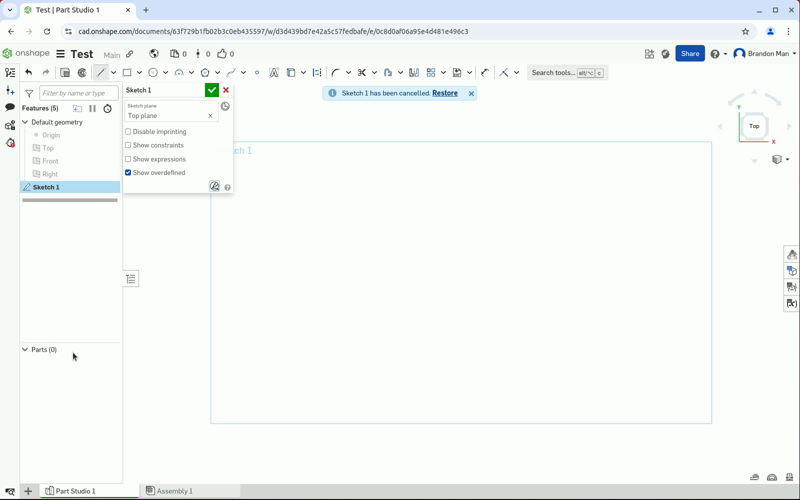
mouse_move(459, 282)
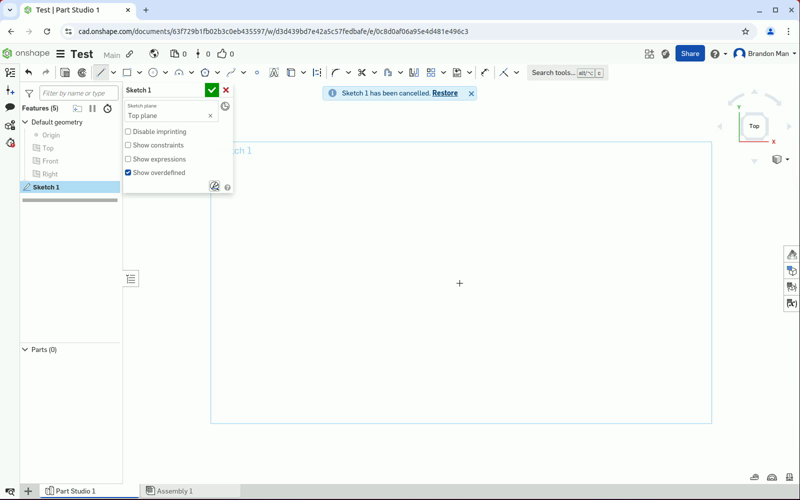
click(459, 282)
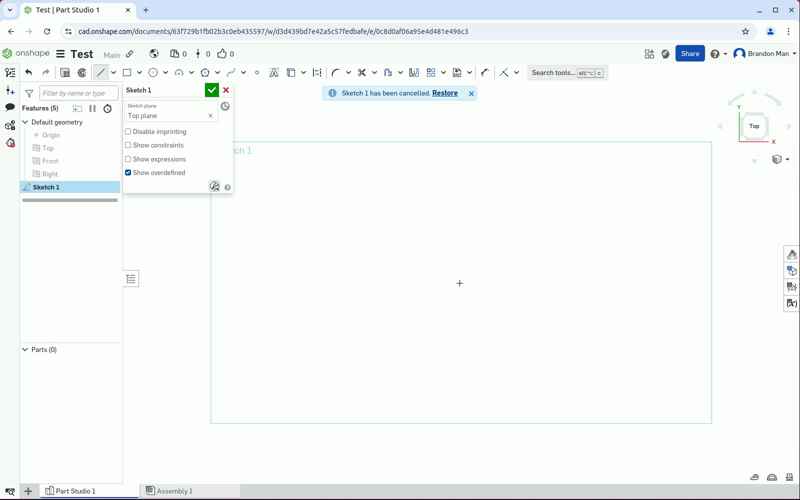
key_up(shift)
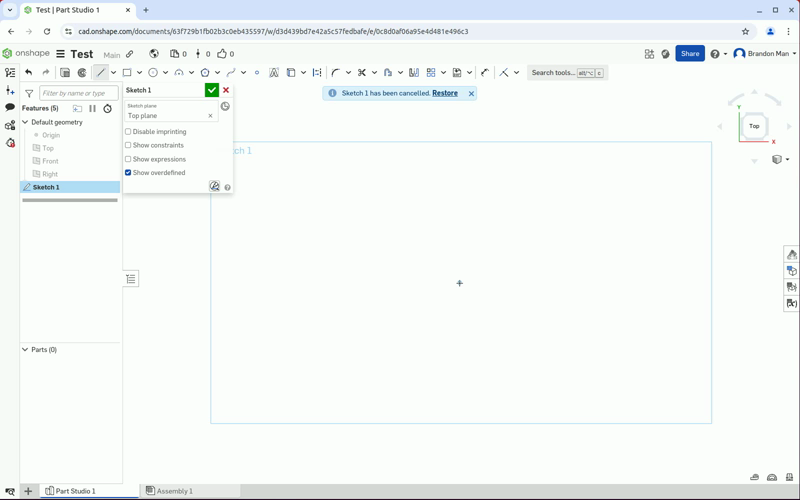
key_down(shift)
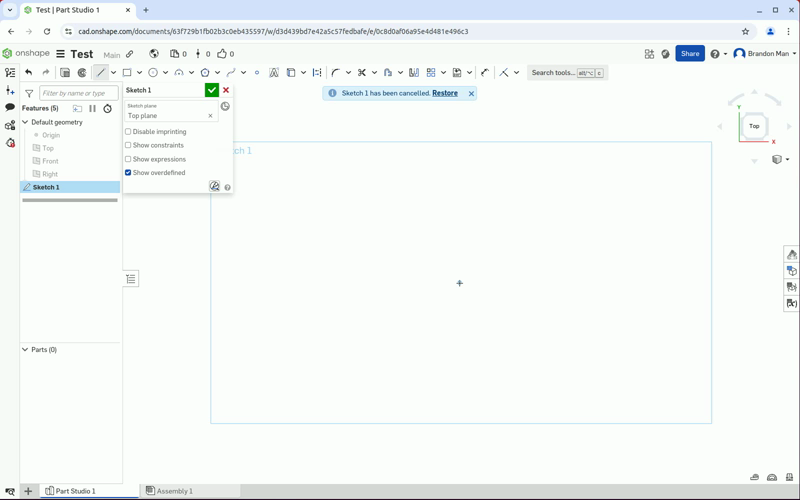
mouse_move(489, 282)
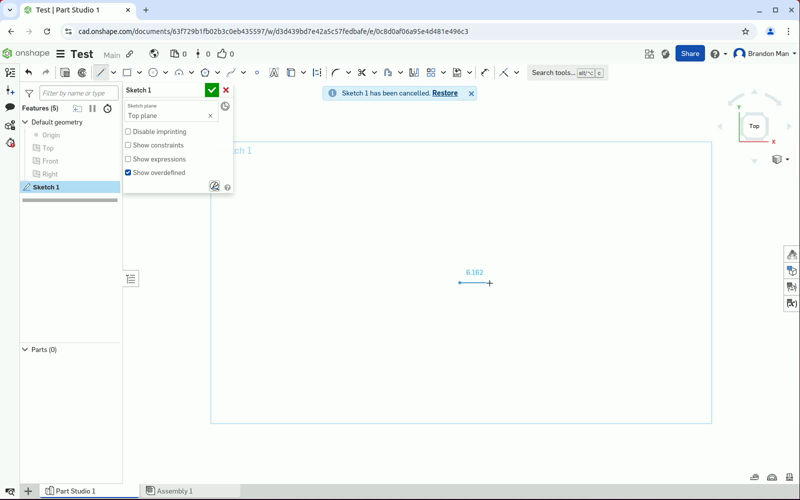
mouse_move(461, 282)
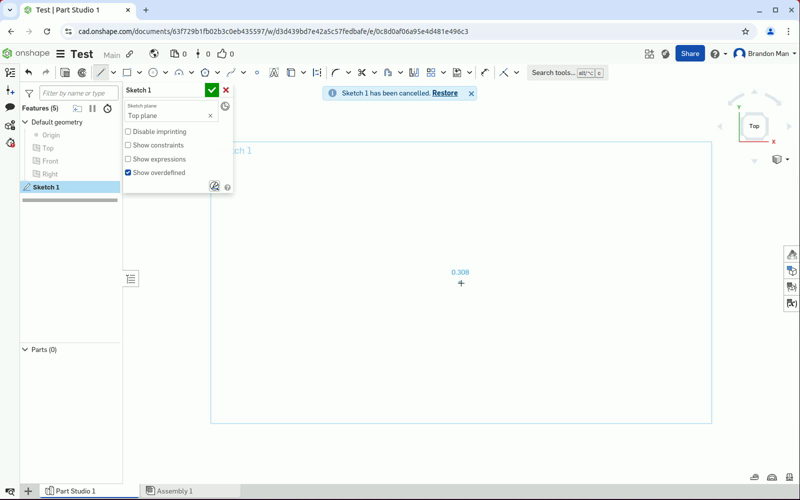
scroll(6)
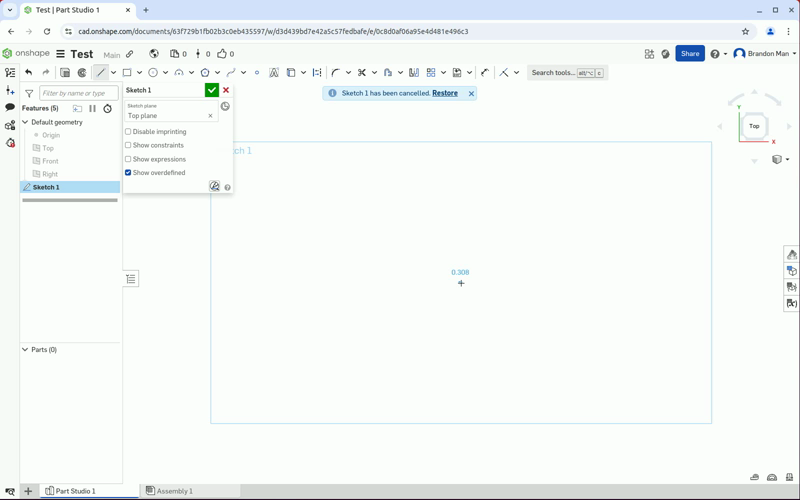
scroll(6)
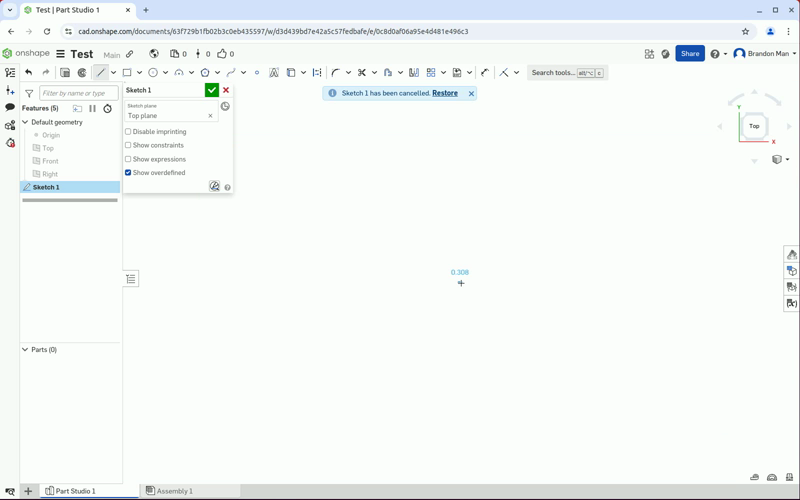
scroll(6)
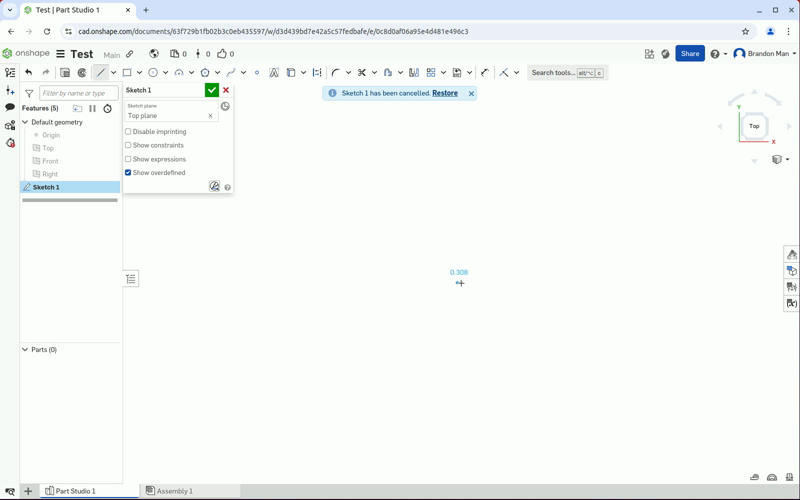
scroll(6)
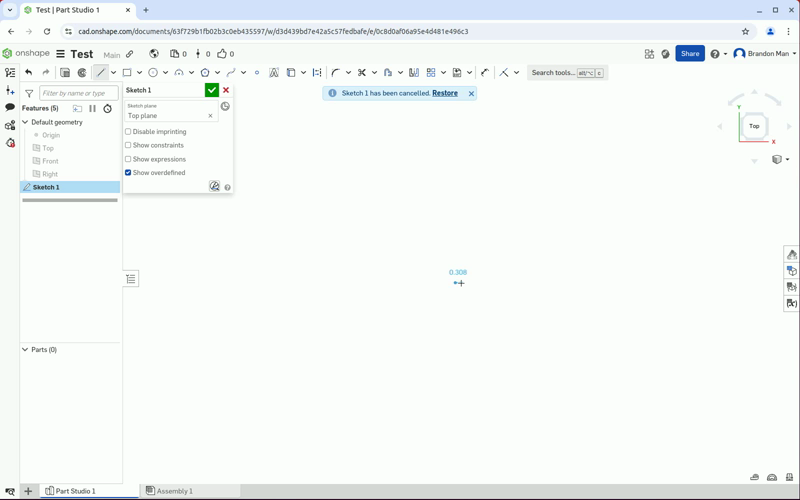
scroll(6)
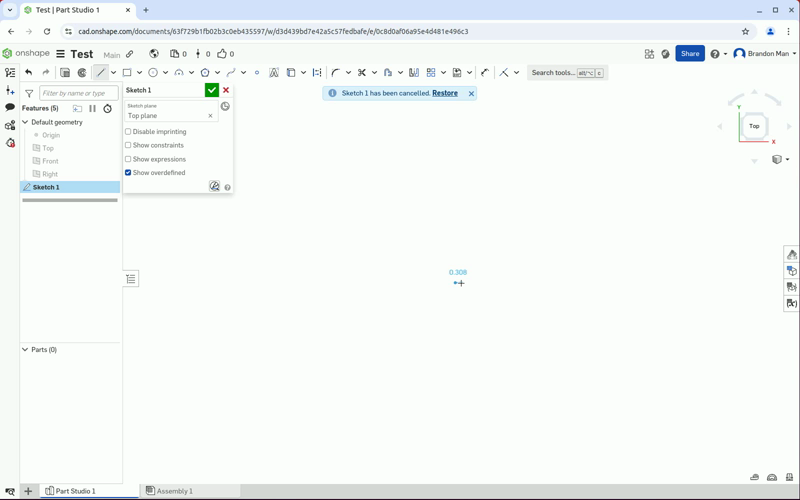
scroll(6)
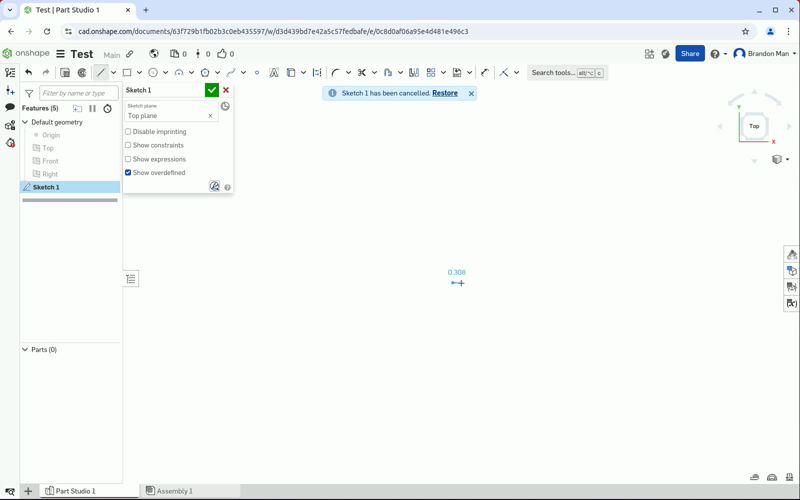
scroll(6)
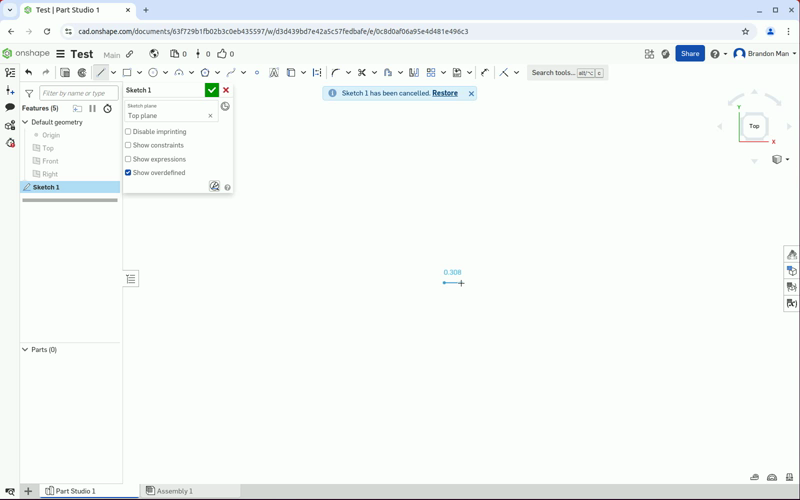
click(461, 282)
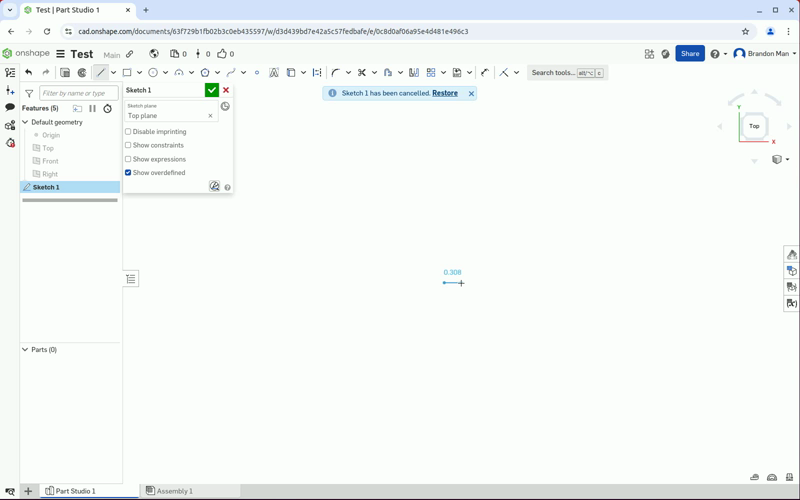
scroll(-6)
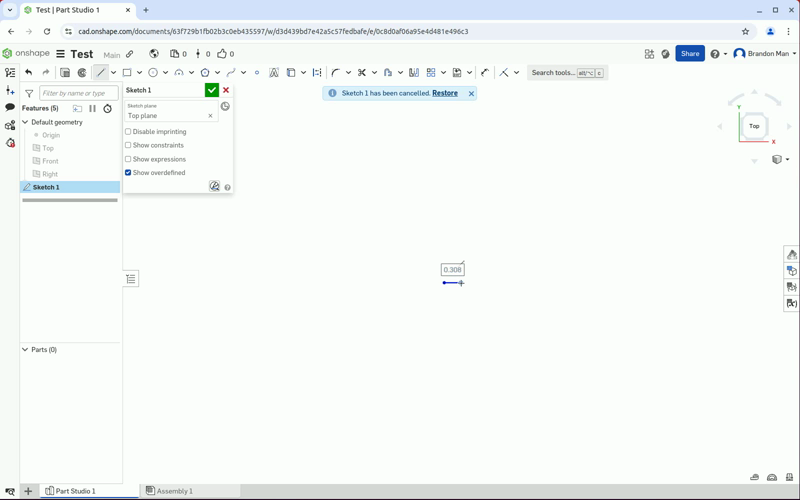
scroll(-6)
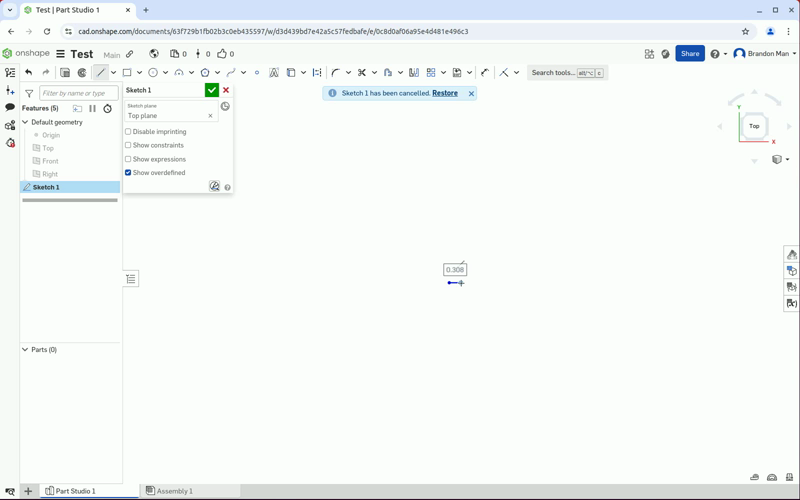
scroll(-6)
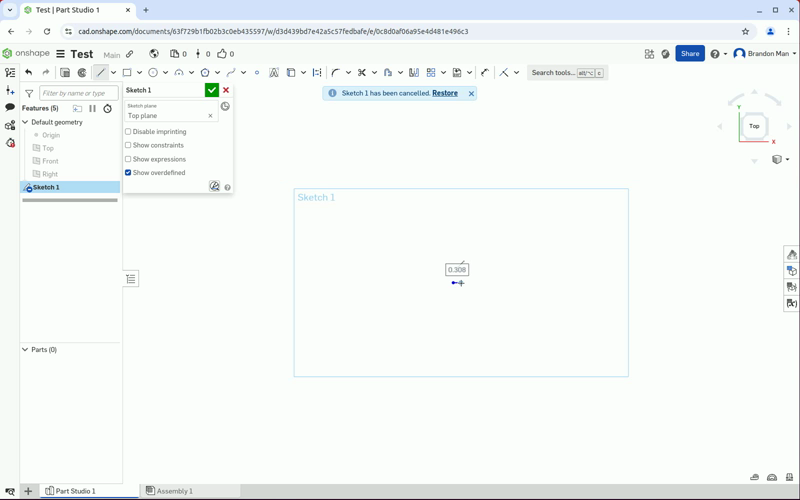
scroll(-6)
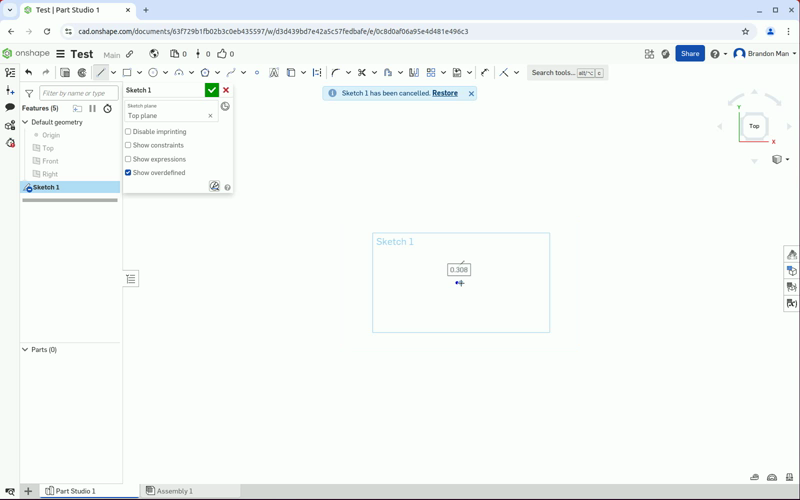
scroll(-6)
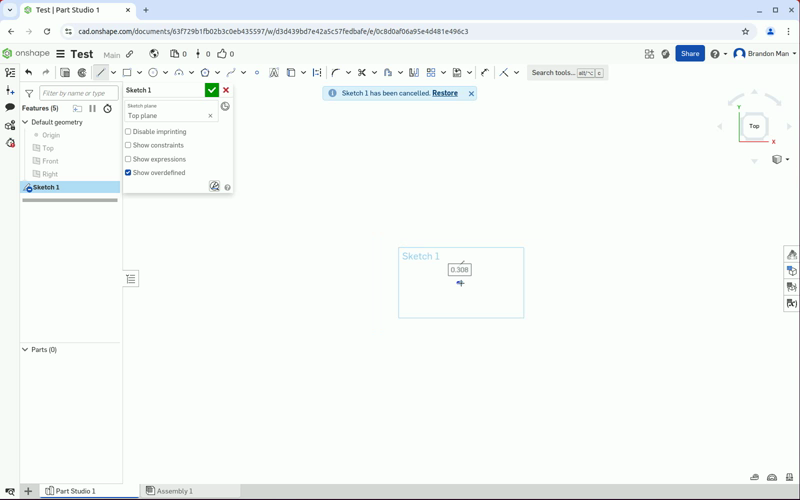
scroll(-6)
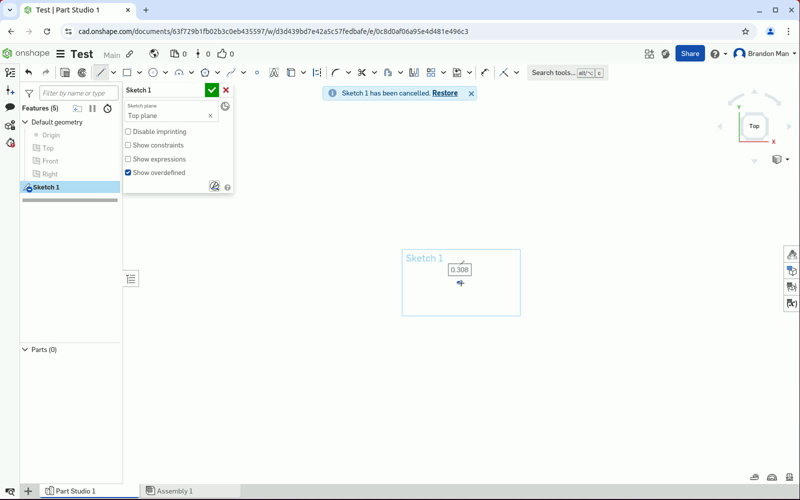
scroll(-6)
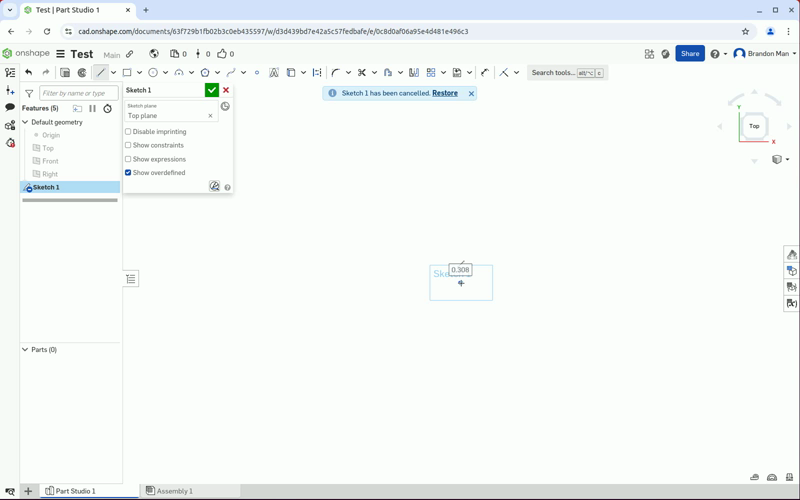
key_up(shift)
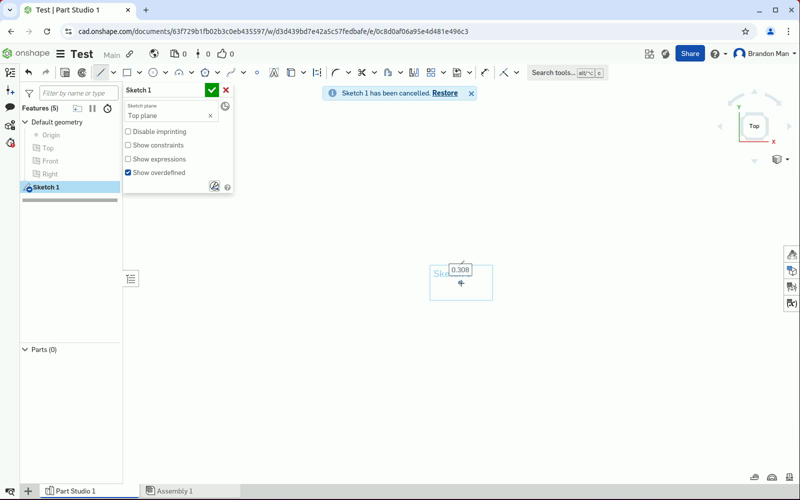
key_down(shift)
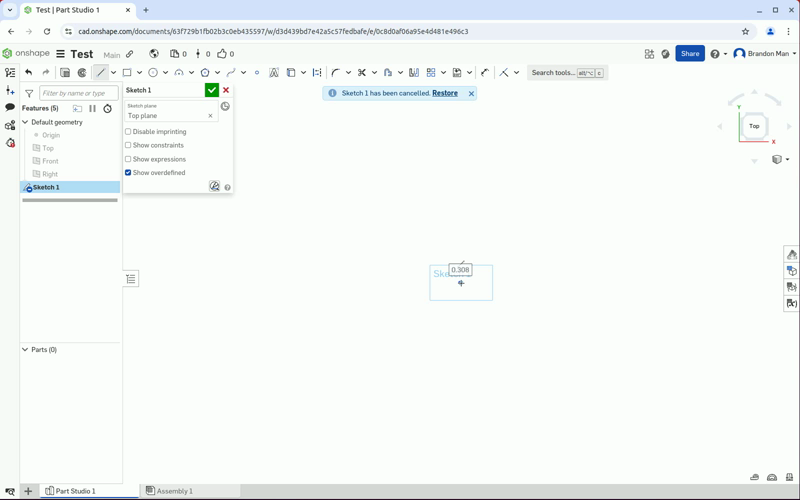
mouse_move(491, 282)
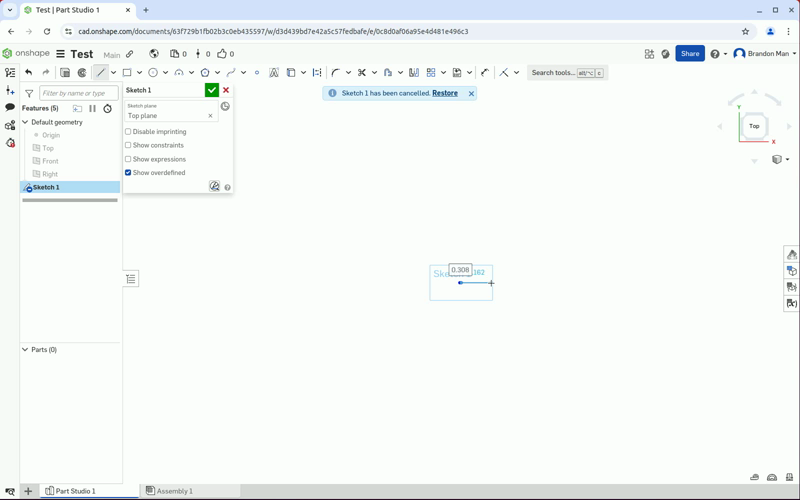
mouse_move(461, 253)
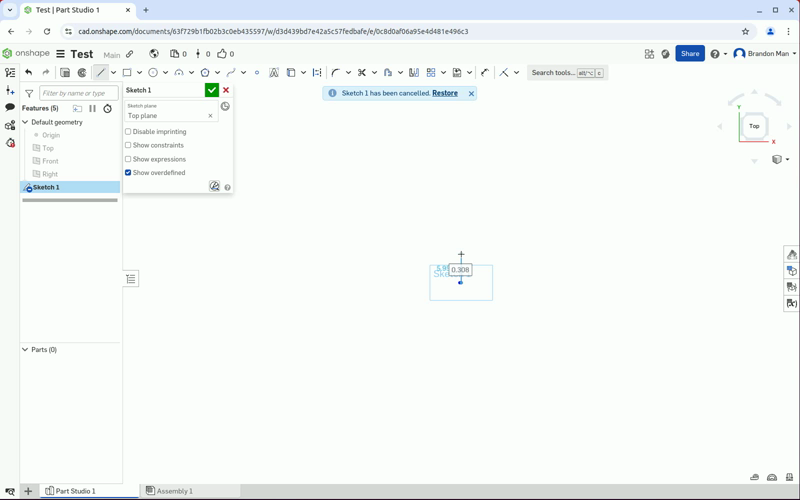
click(461, 253)
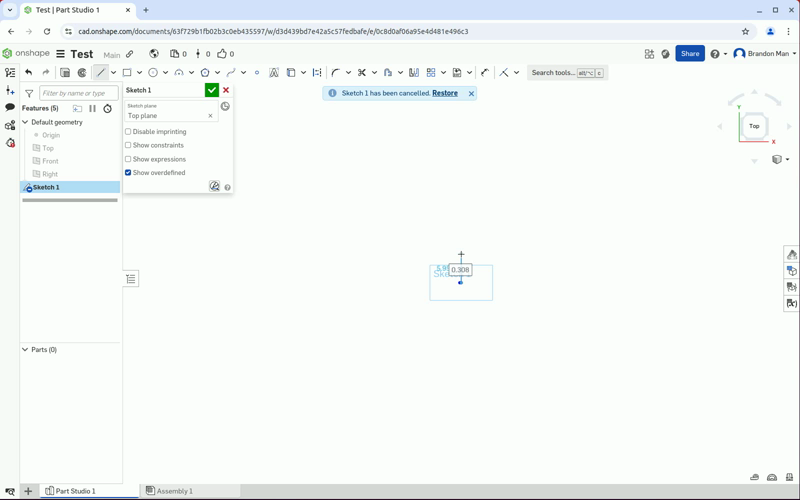
key_up(shift)
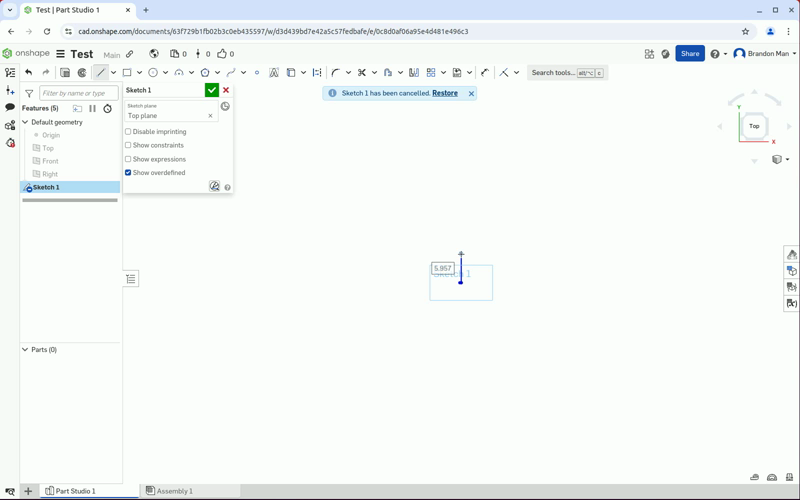
key_down(shift)
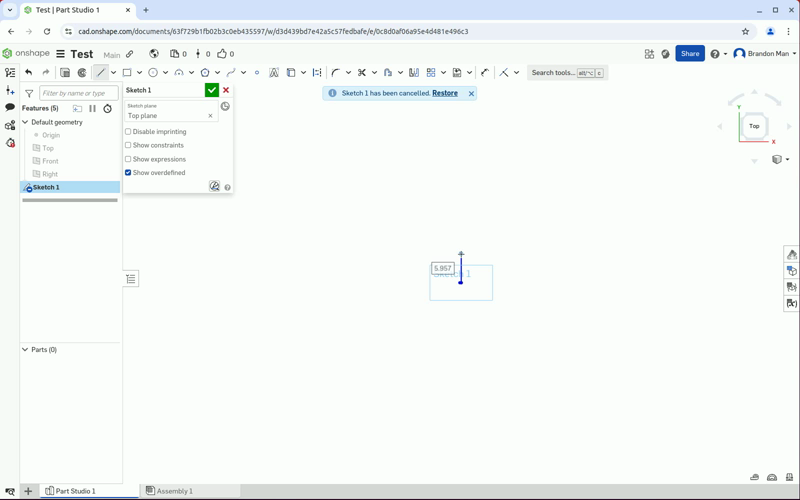
mouse_move(491, 253)
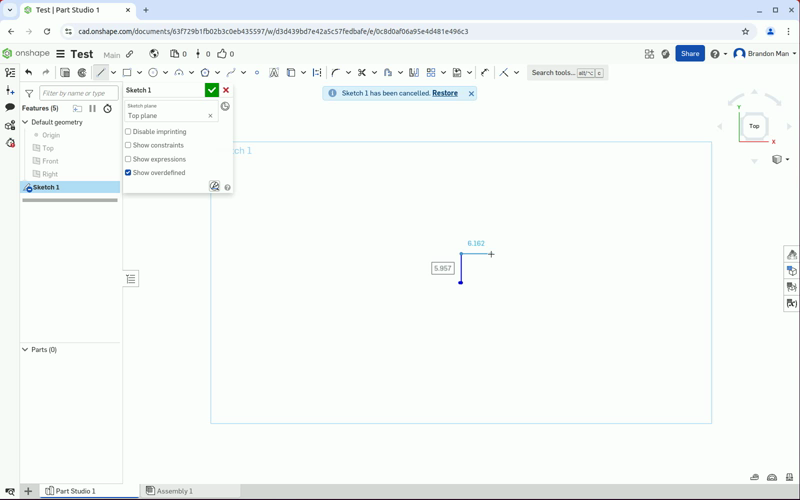
mouse_move(459, 253)
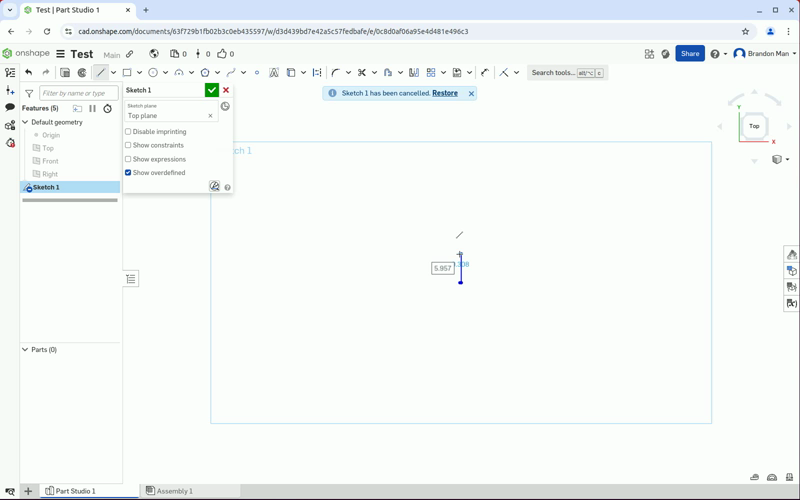
scroll(6)
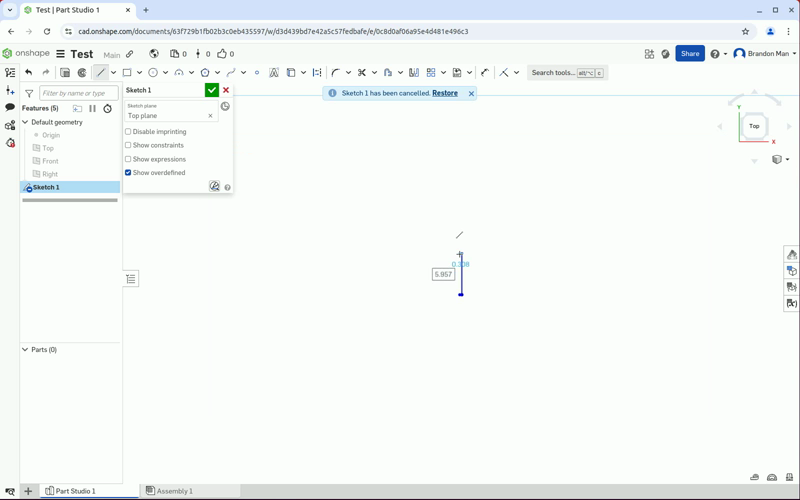
scroll(6)
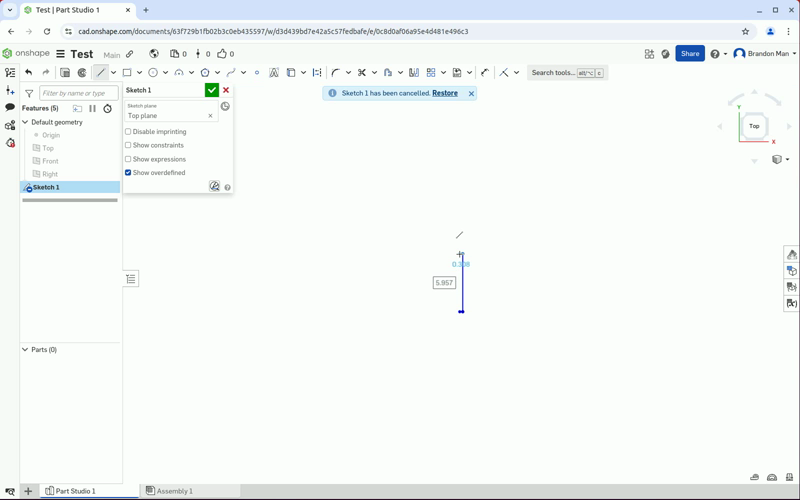
scroll(6)
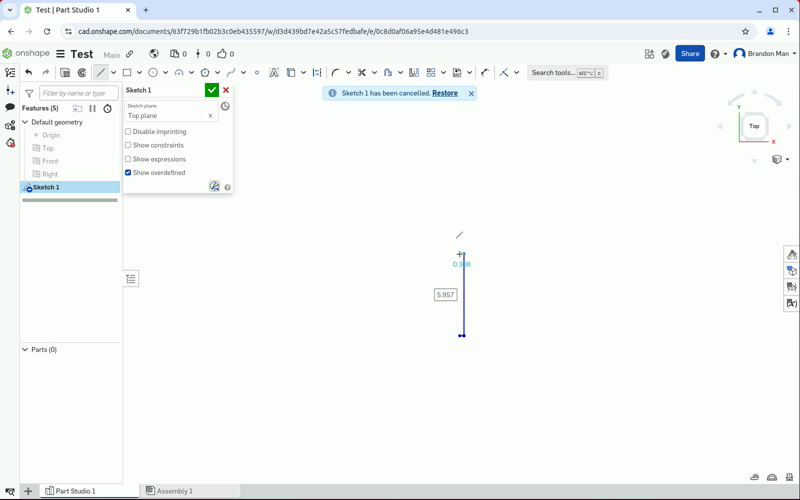
scroll(6)
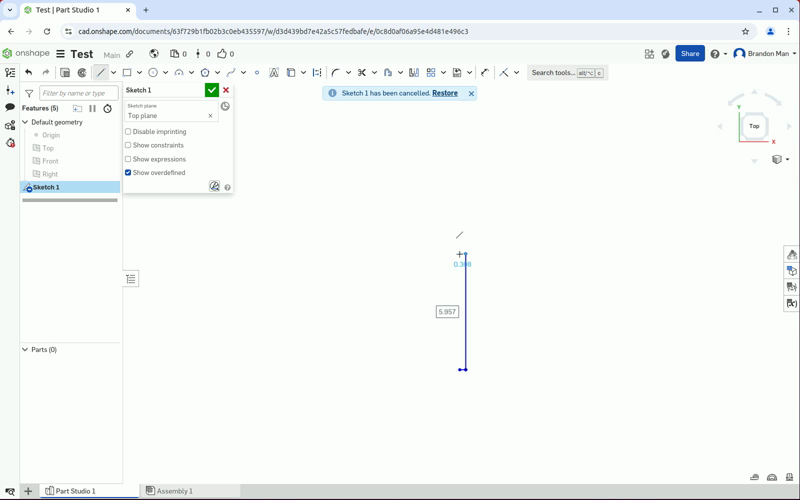
scroll(6)
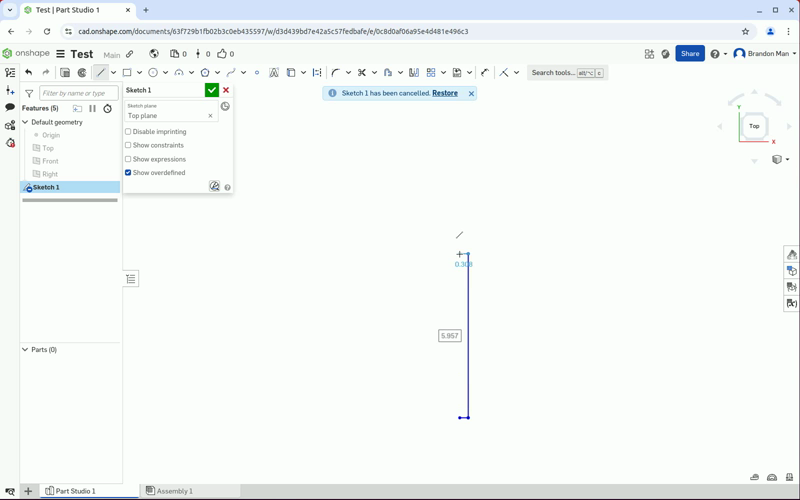
scroll(6)
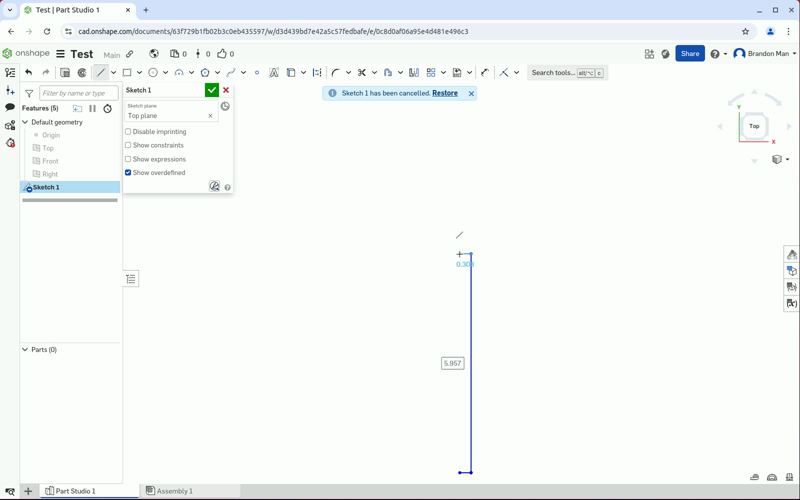
scroll(6)
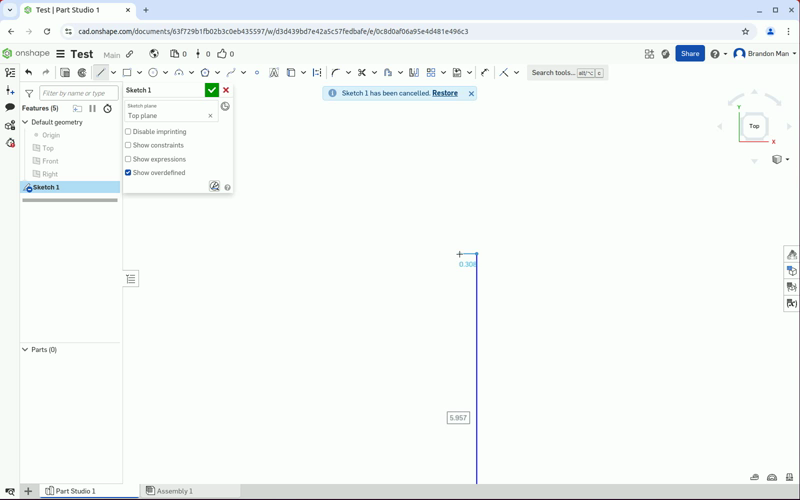
click(459, 253)
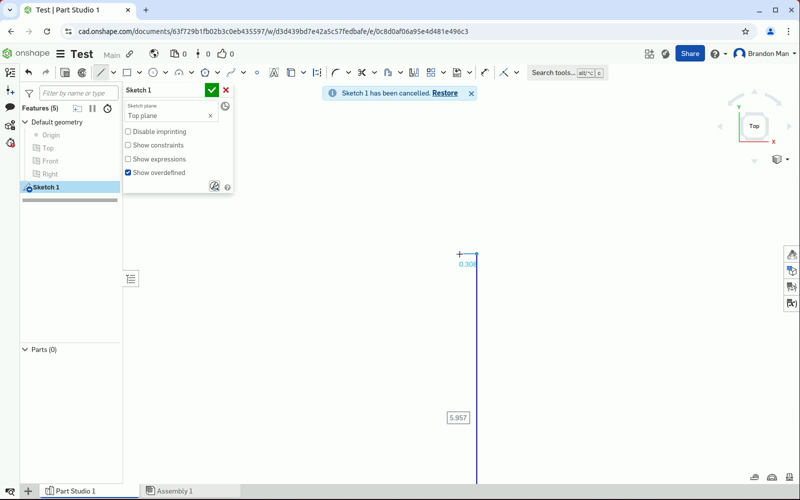
scroll(-6)
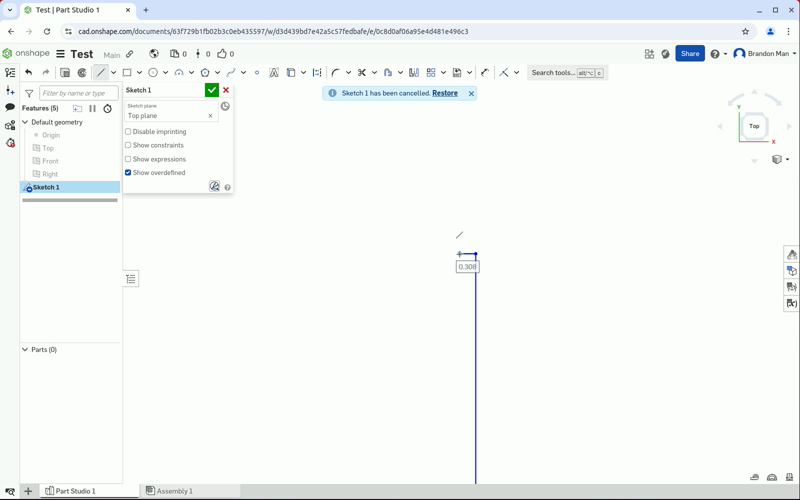
scroll(-6)
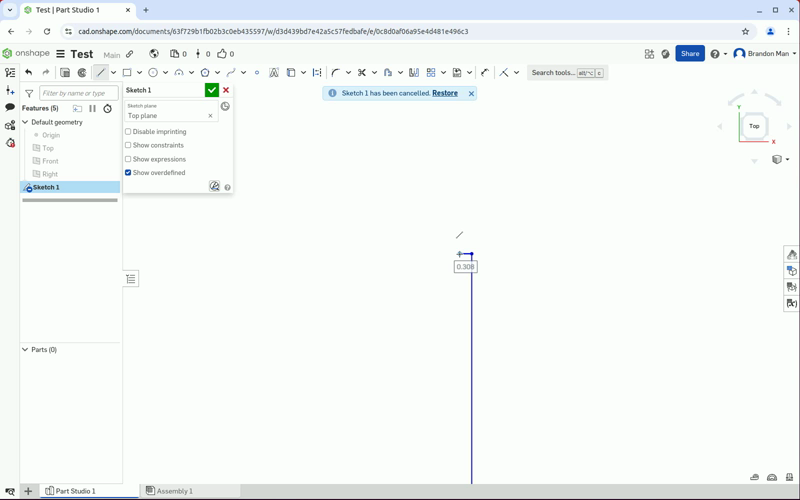
scroll(-6)
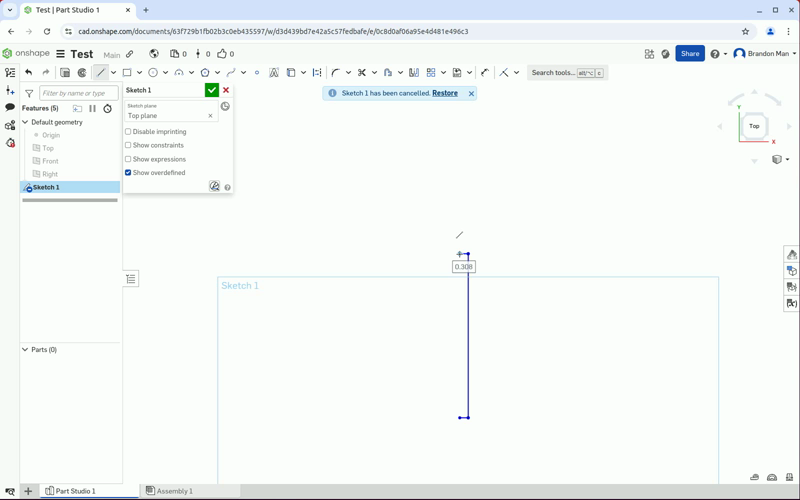
scroll(-6)
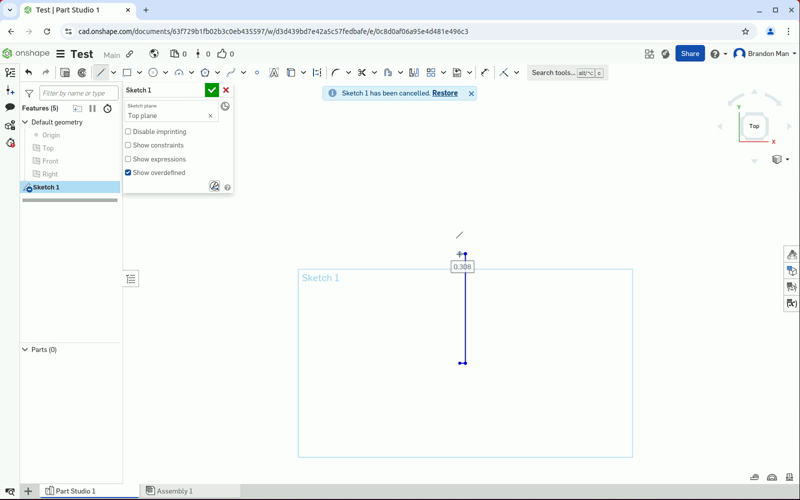
scroll(-6)
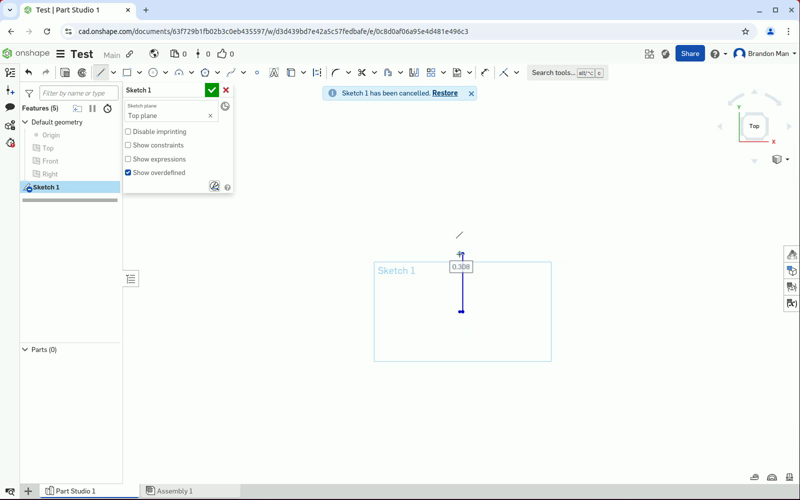
scroll(-6)
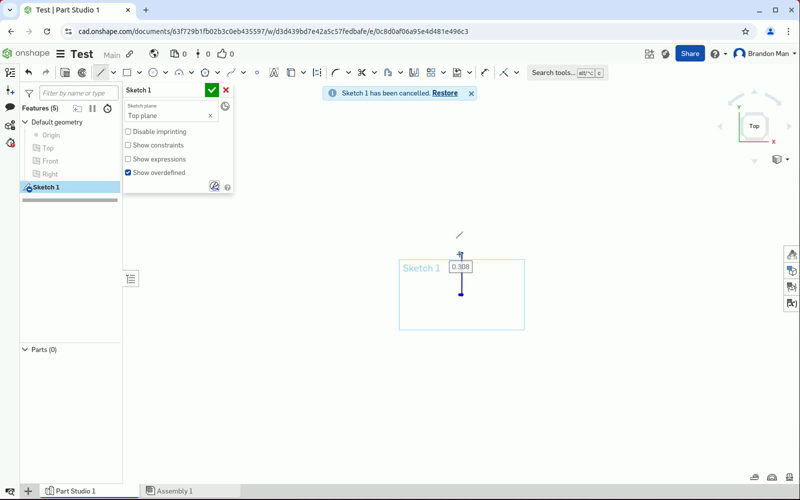
scroll(-6)
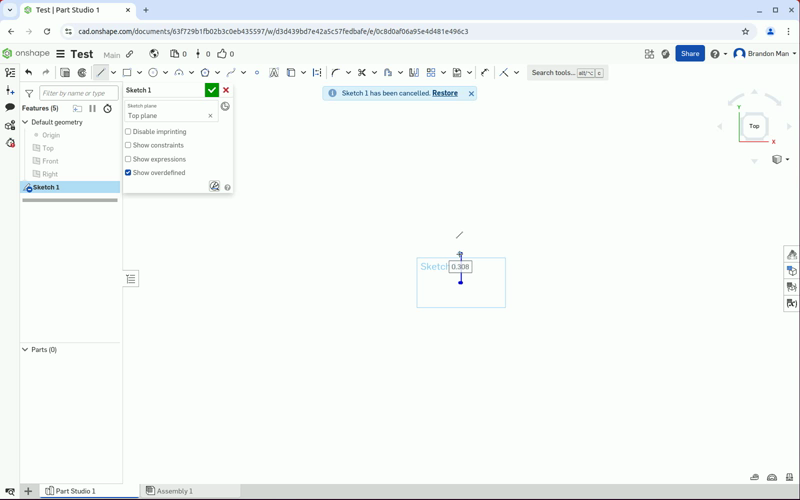
key_up(shift)
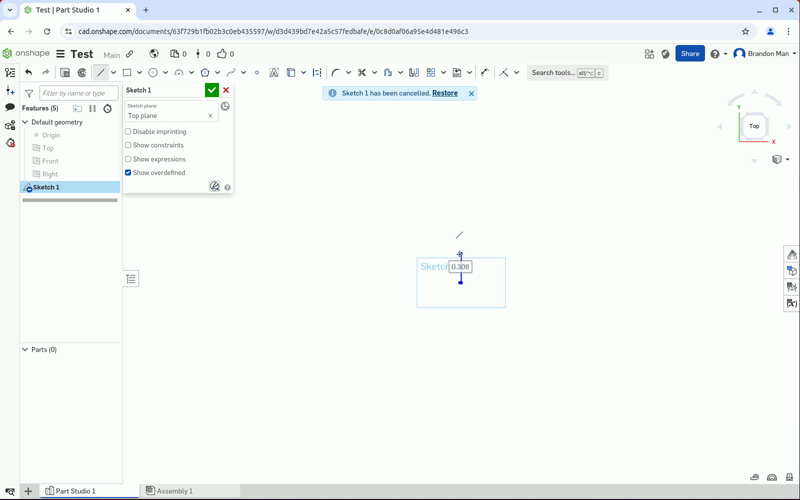
key_down(shift)
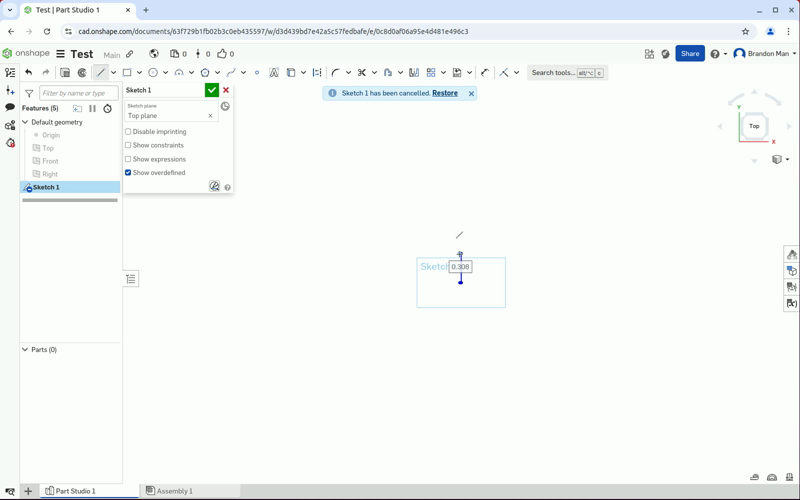
mouse_move(489, 253)
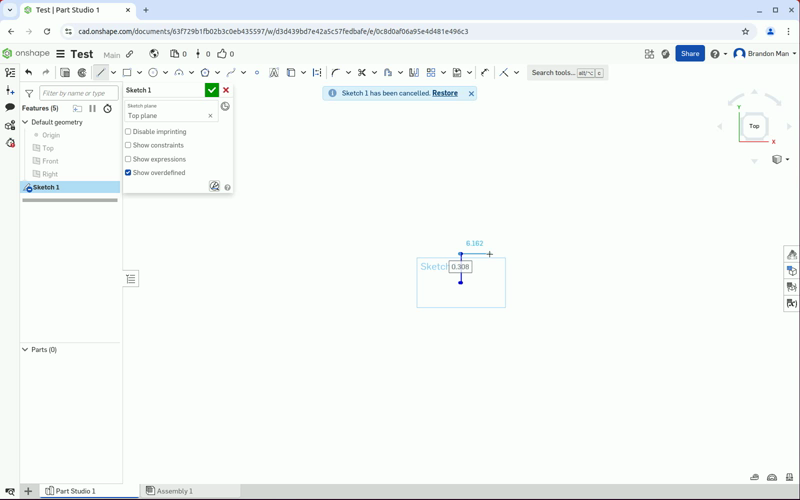
mouse_move(459, 255)
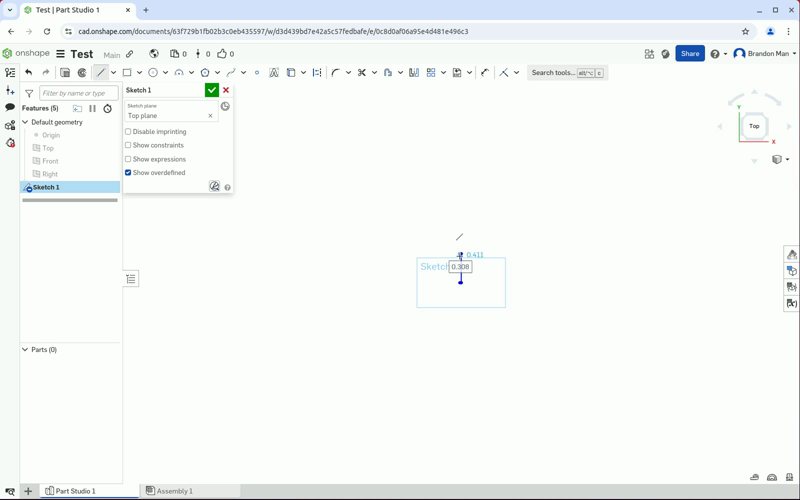
scroll(6)
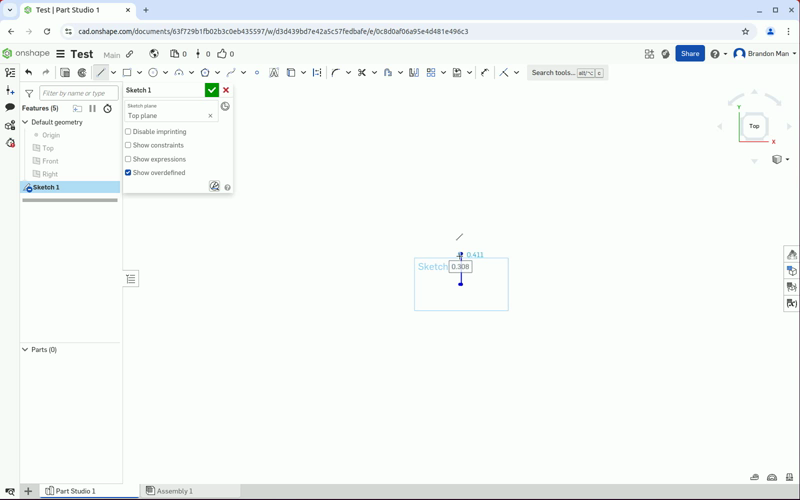
scroll(6)
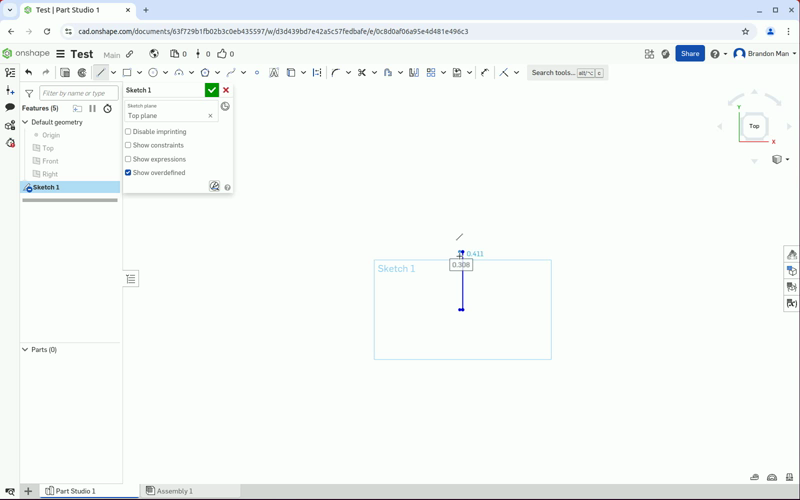
scroll(6)
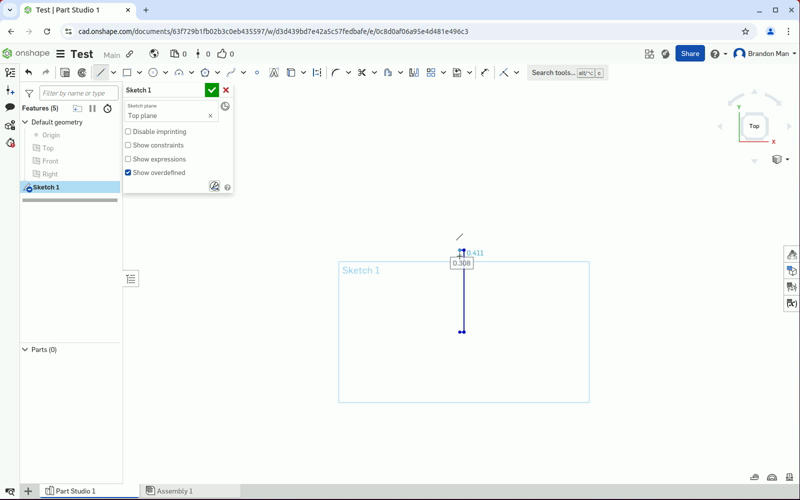
scroll(6)
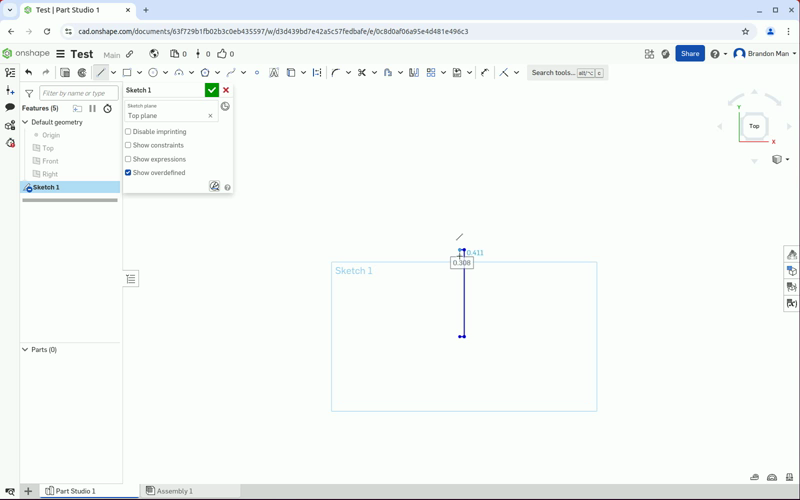
scroll(6)
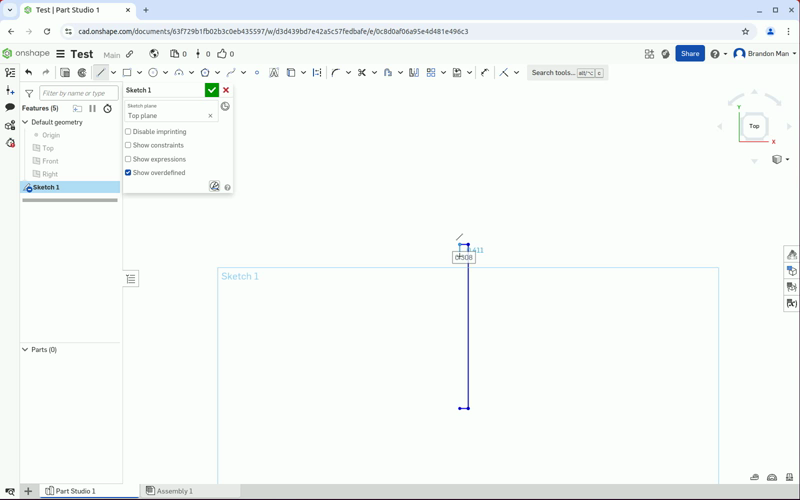
scroll(6)
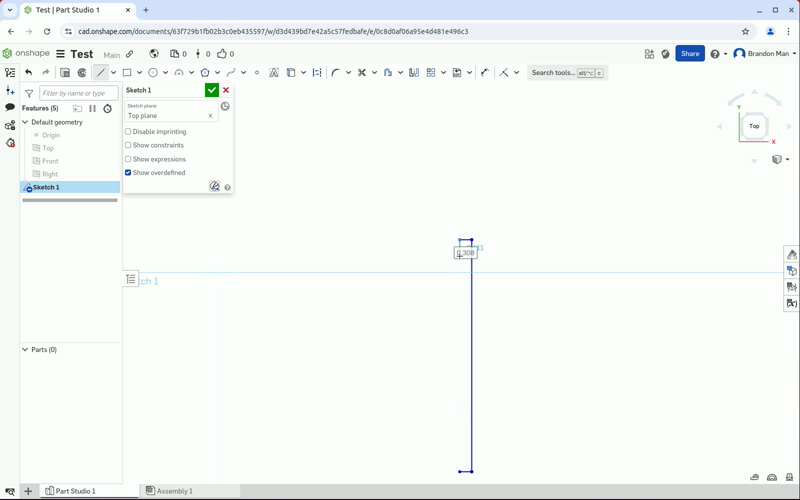
scroll(6)
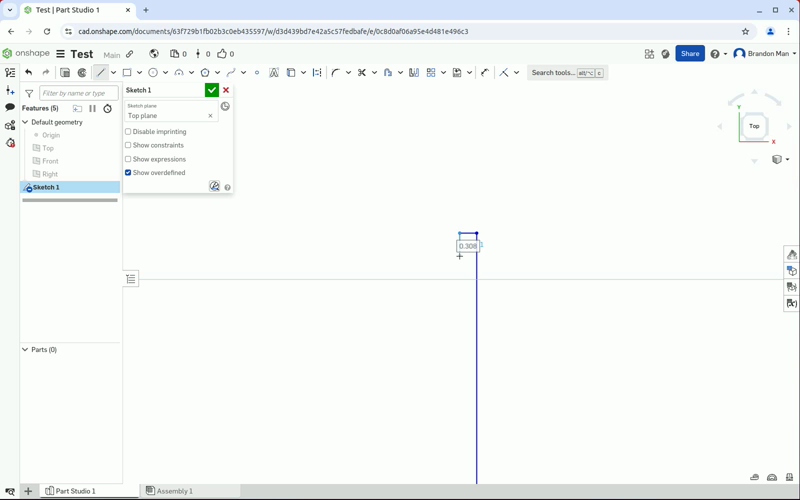
click(459, 255)
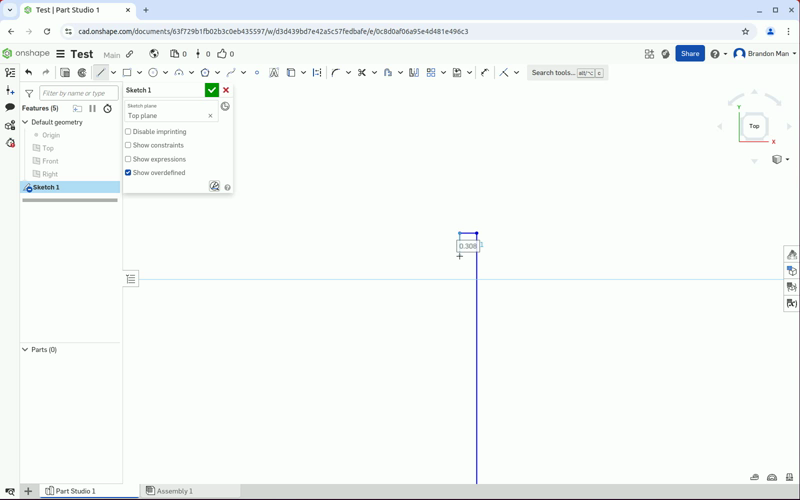
scroll(-6)
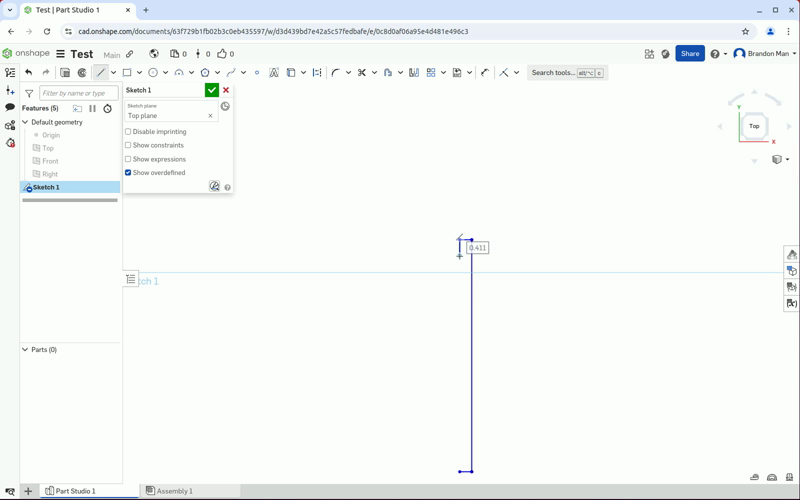
scroll(-6)
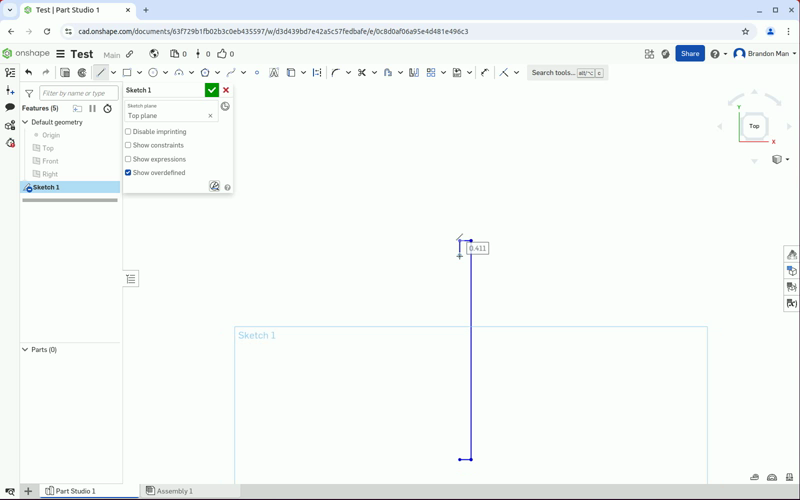
scroll(-6)
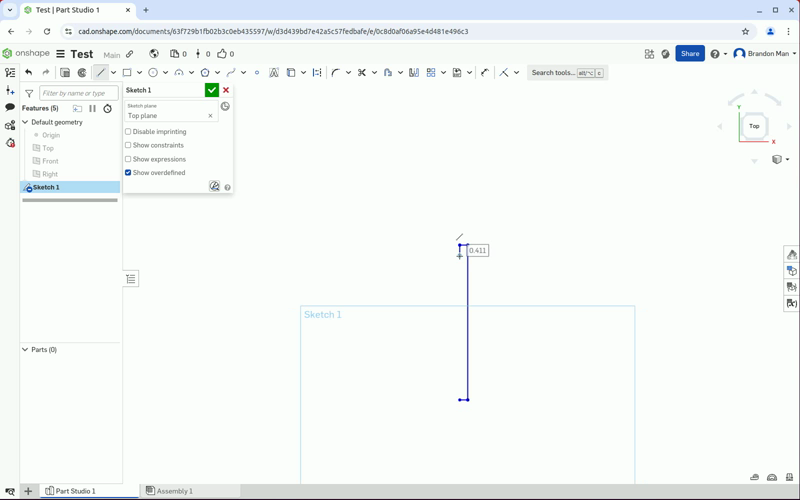
scroll(-6)
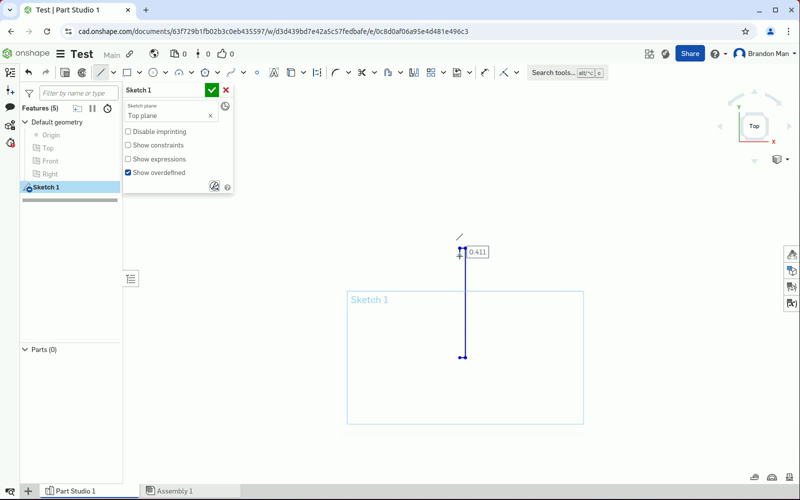
scroll(-6)
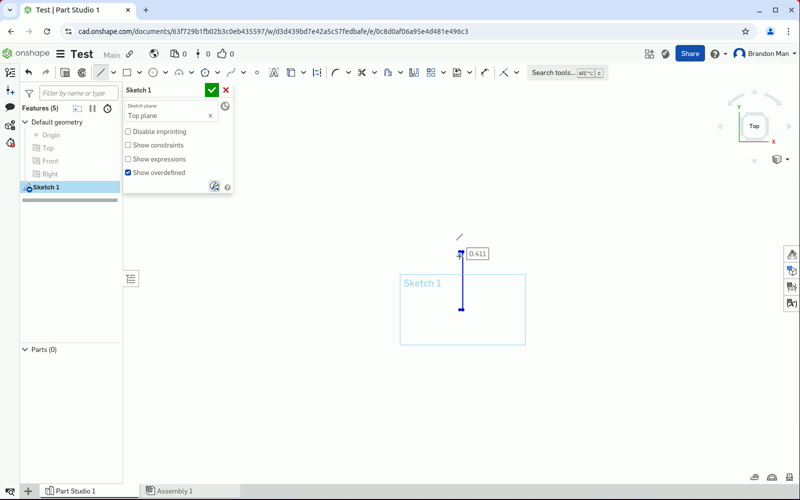
scroll(-6)
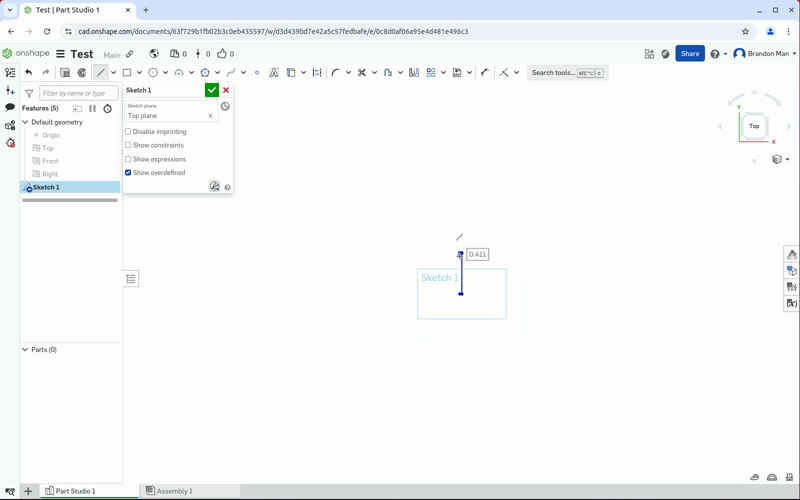
scroll(-6)
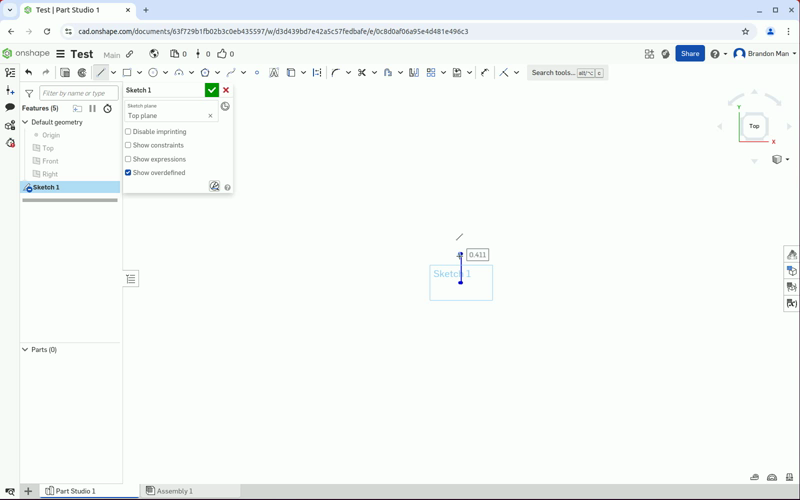
key_up(shift)
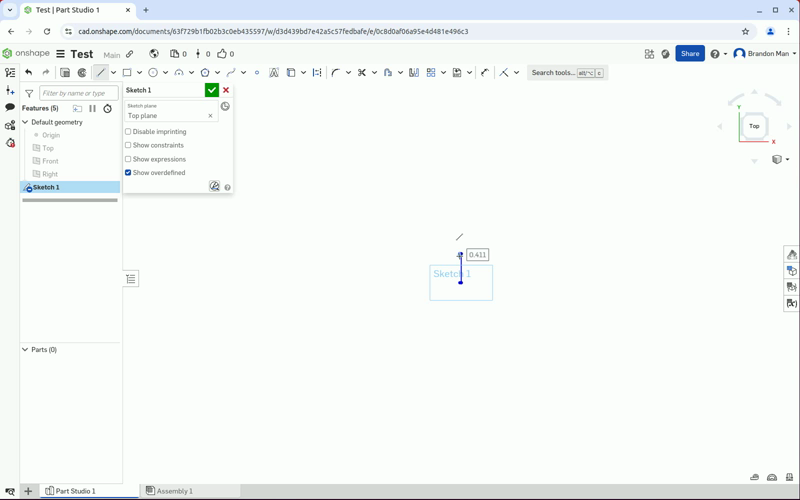
mouse_move(489, 255)
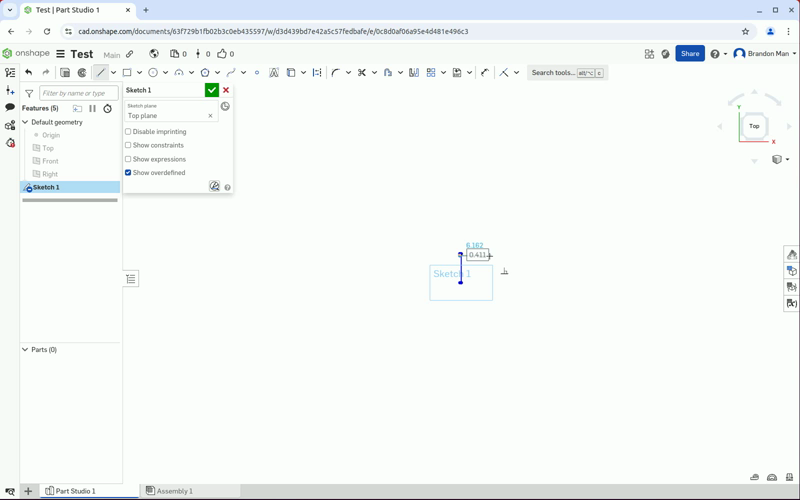
key_down(shift)
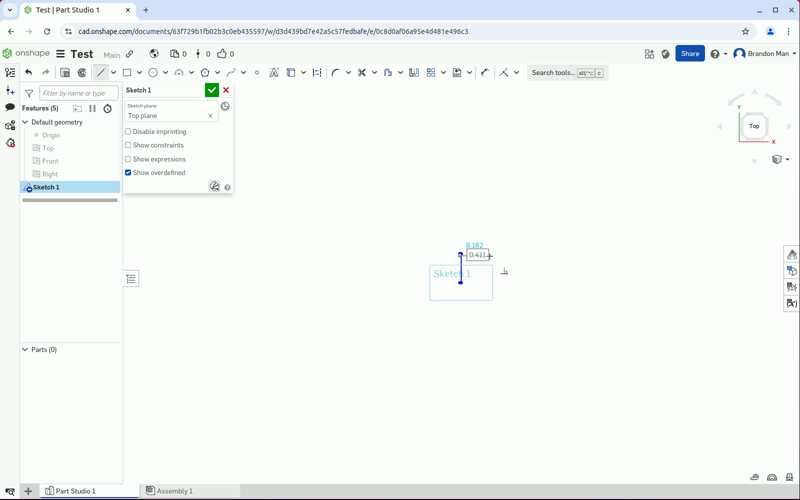
mouse_move(459, 282)
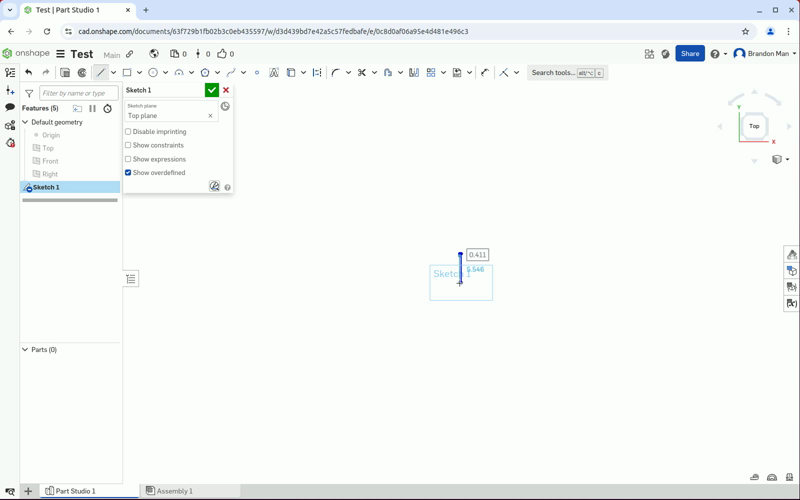
scroll(6)
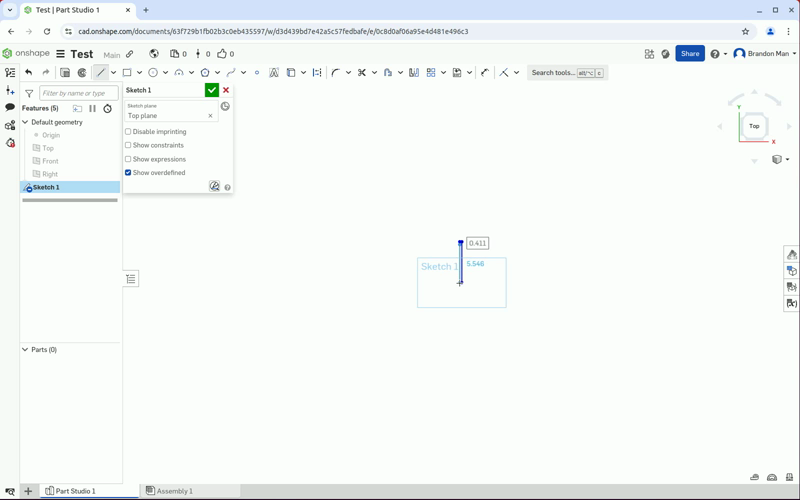
scroll(6)
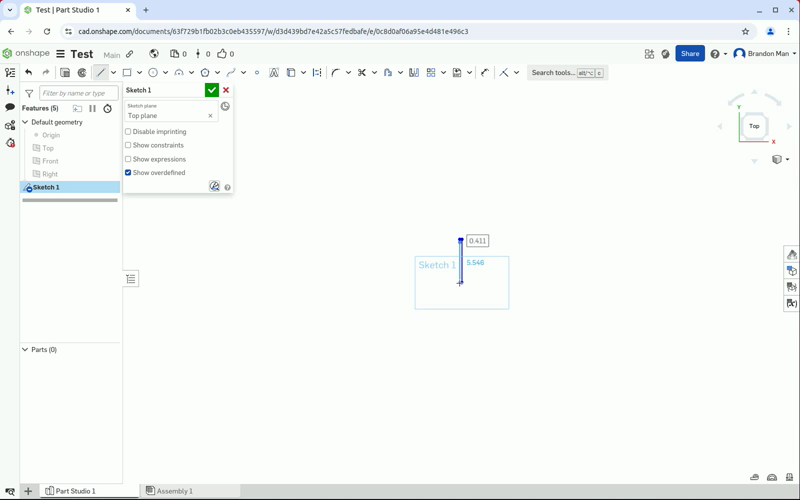
scroll(6)
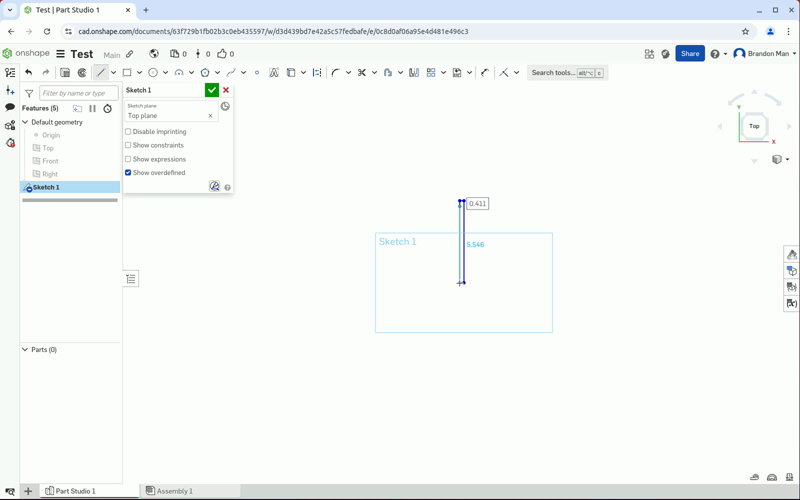
scroll(6)
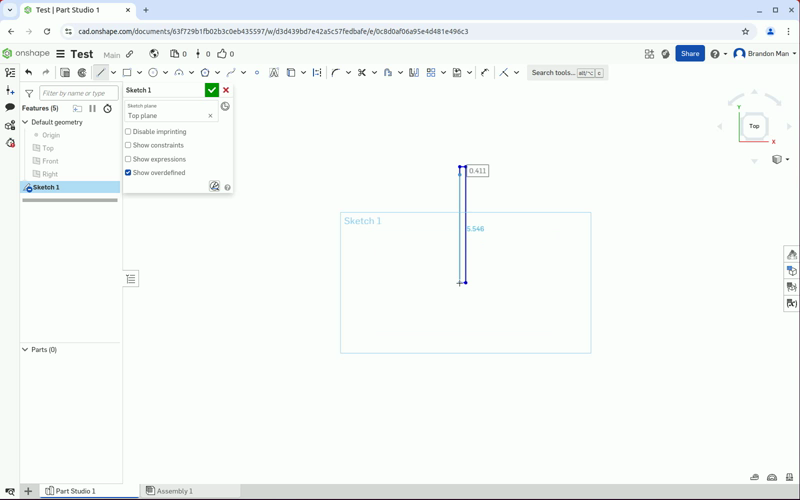
scroll(6)
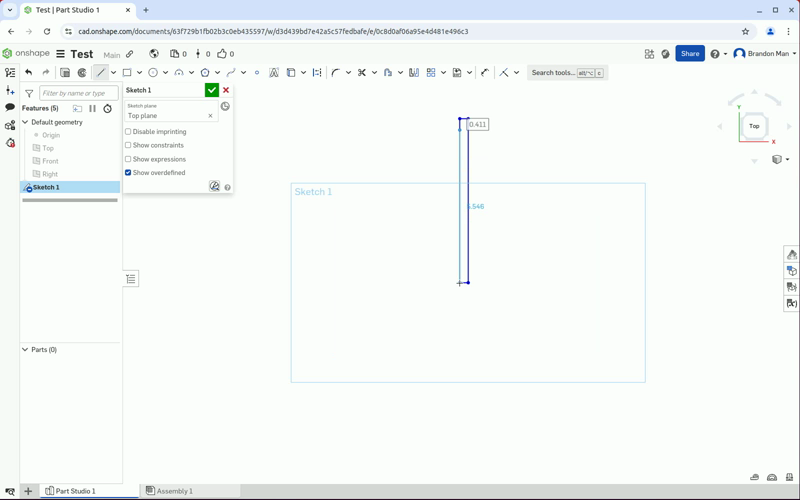
scroll(6)
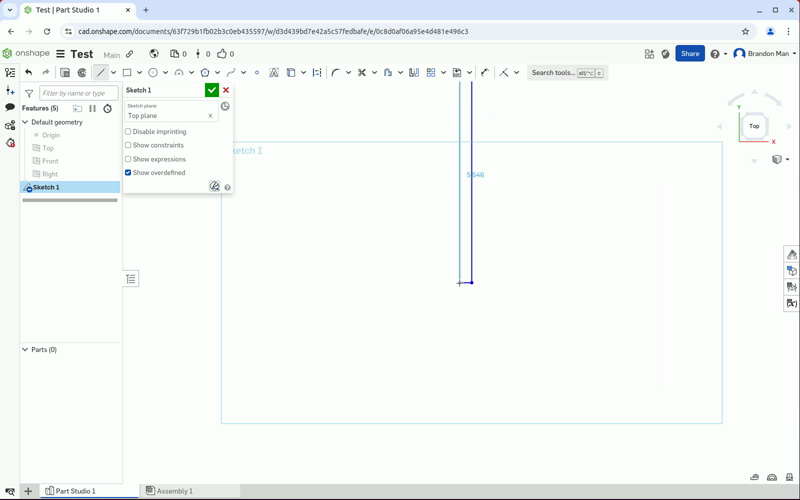
scroll(6)
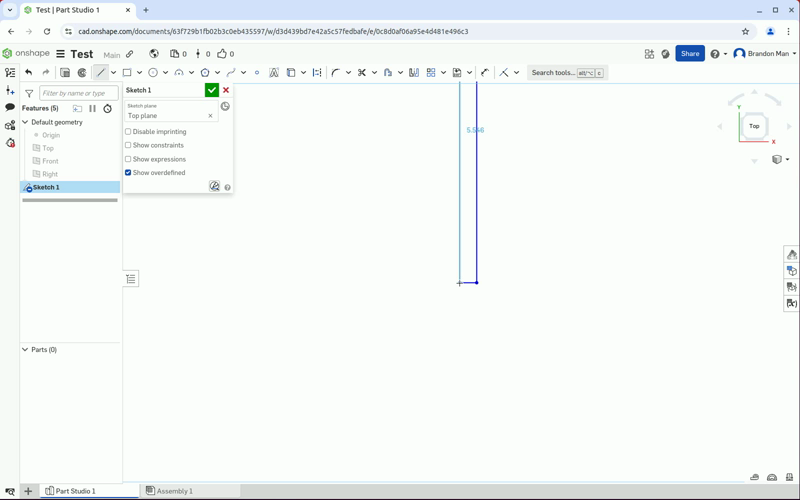
key_up(shift)
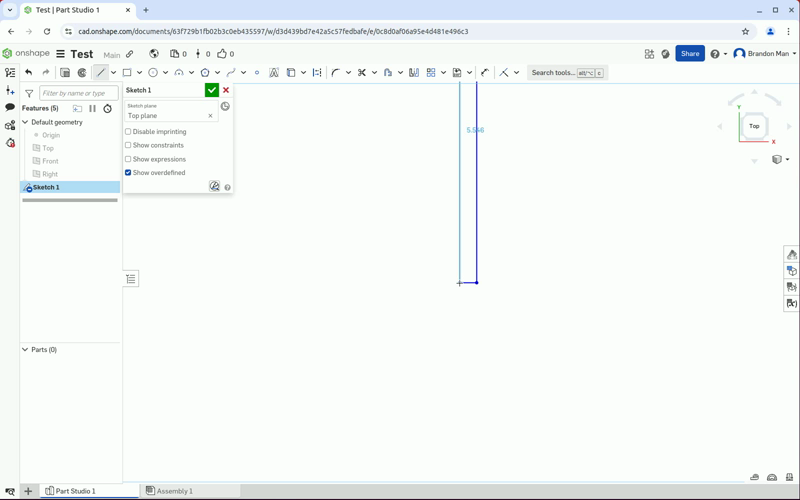
click(459, 282)
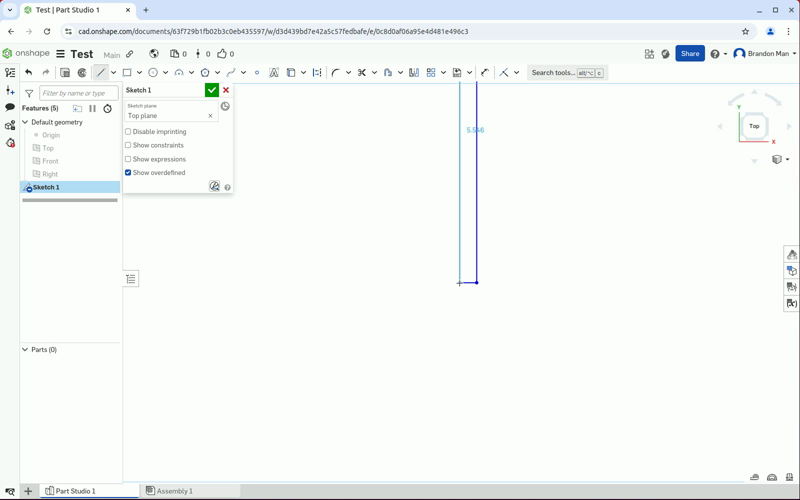
scroll(-6)
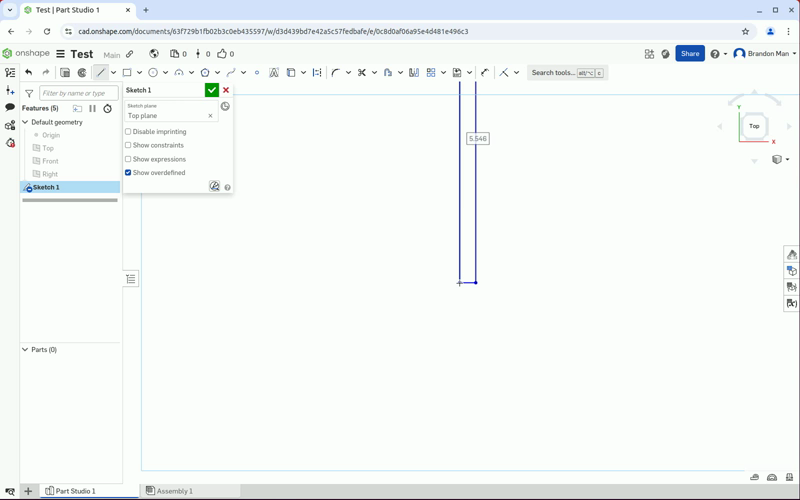
scroll(-6)
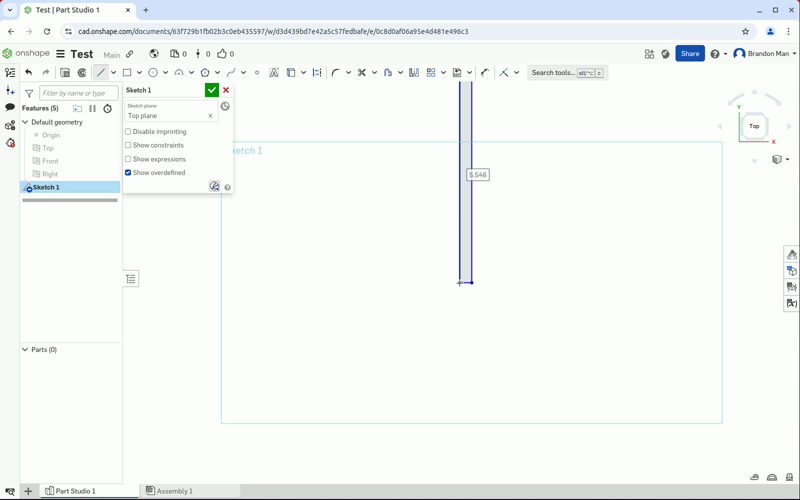
scroll(-6)
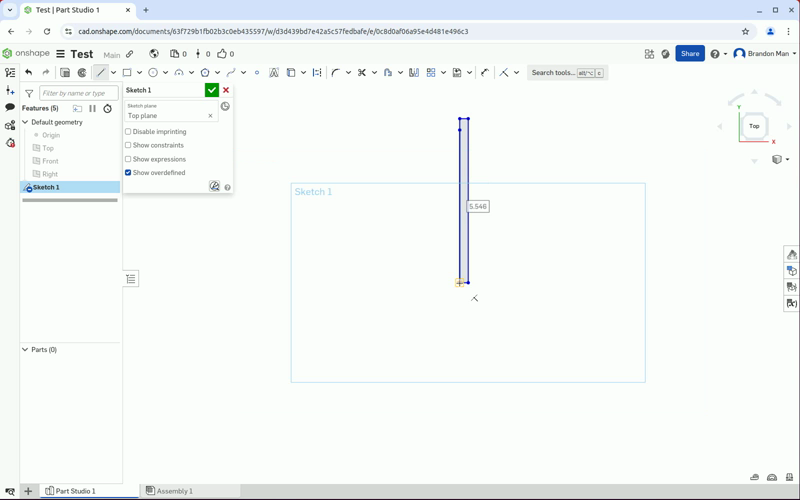
scroll(-6)
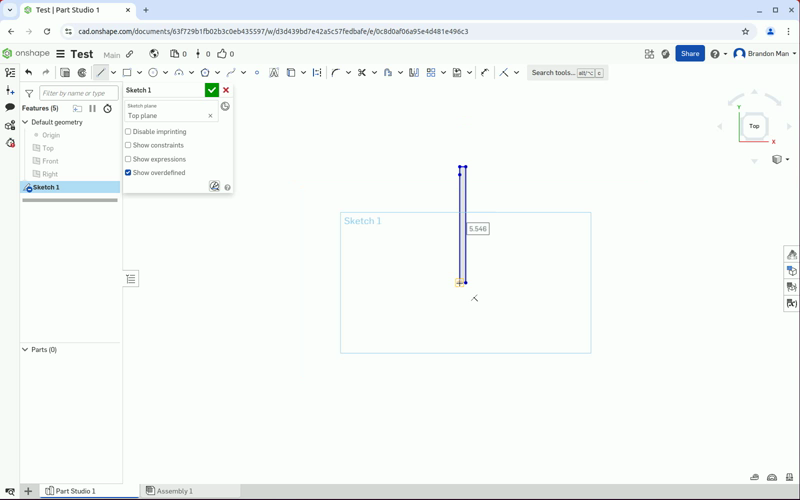
scroll(-6)
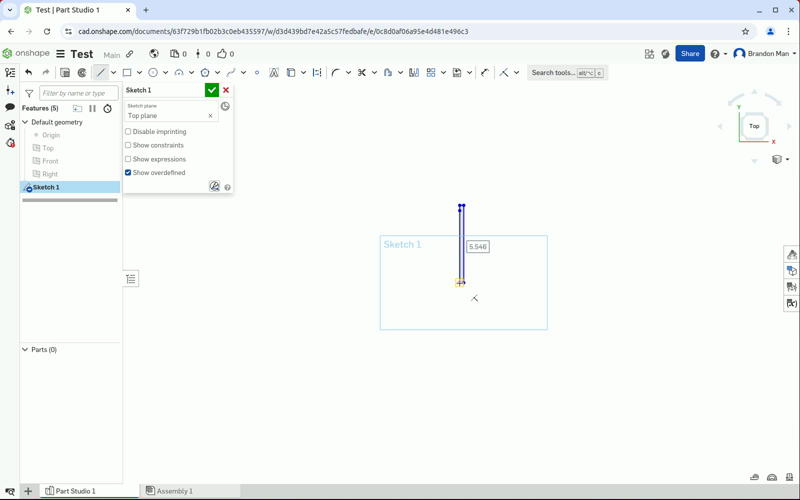
scroll(-6)
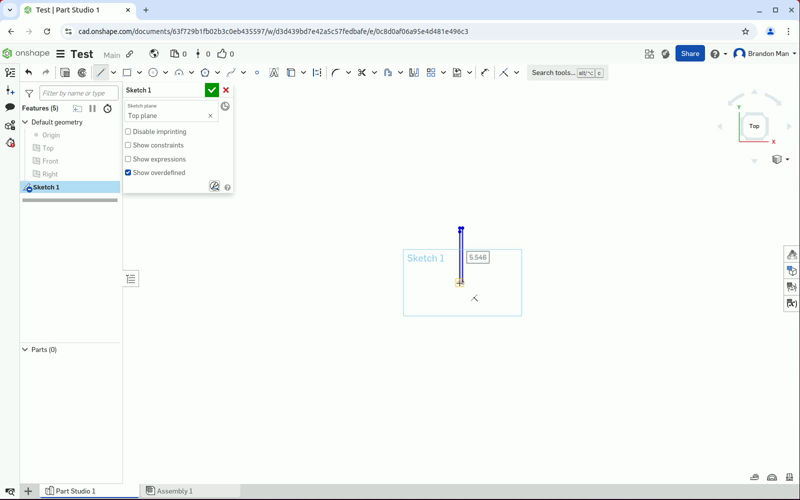
scroll(-6)
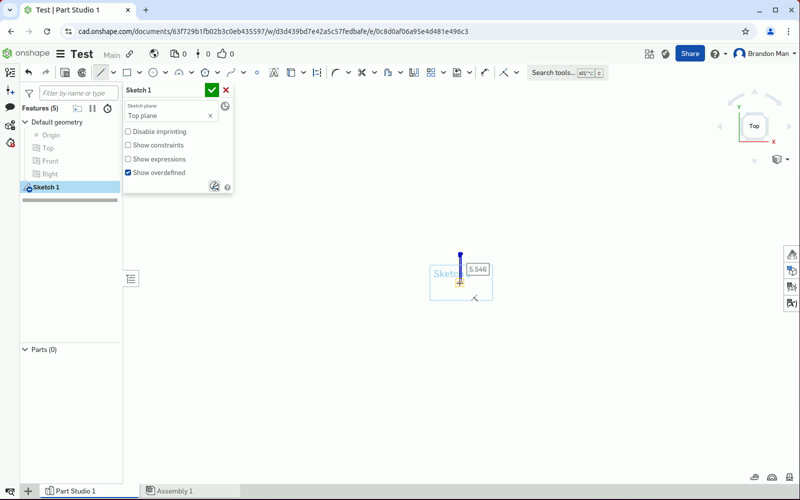
key(esc)
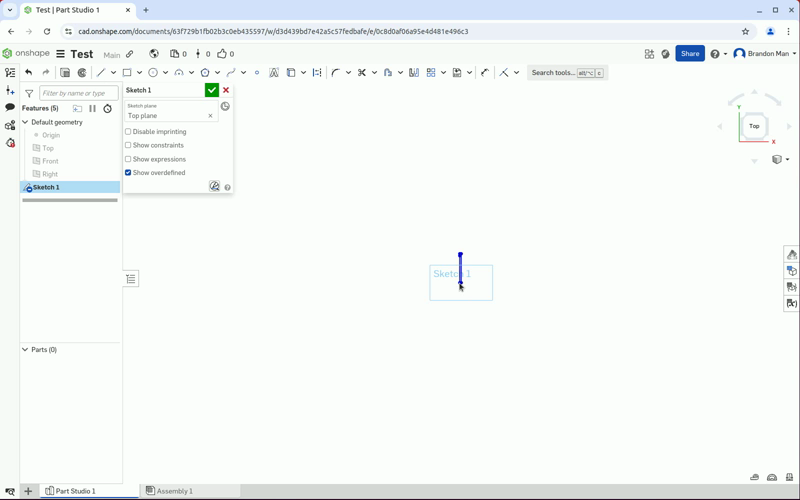
mouse_move(460, 261)
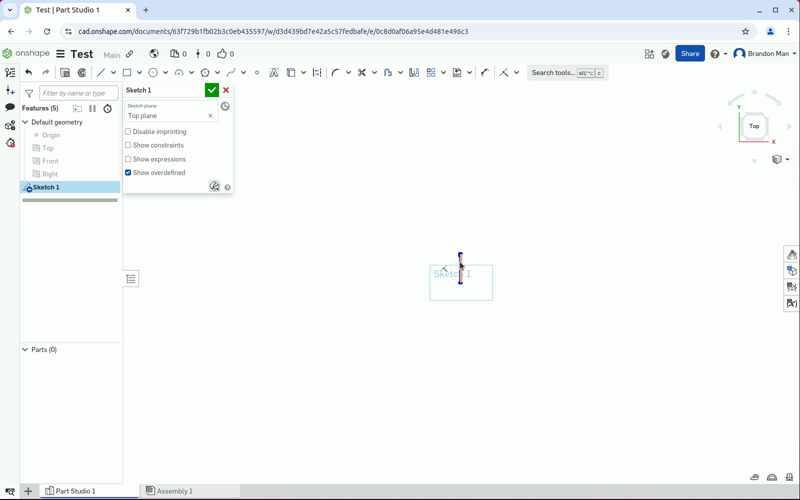
scroll(6)
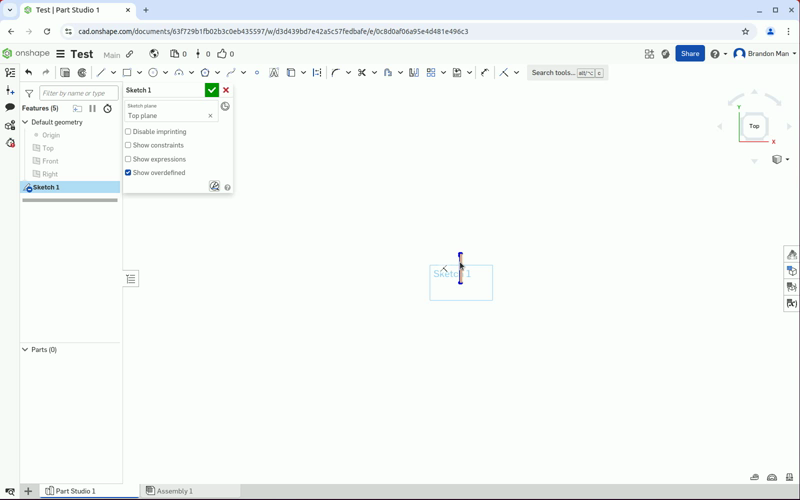
scroll(6)
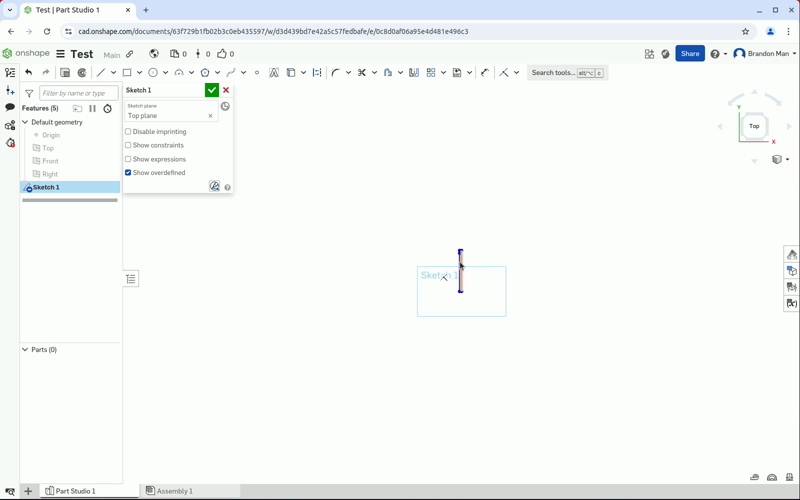
scroll(6)
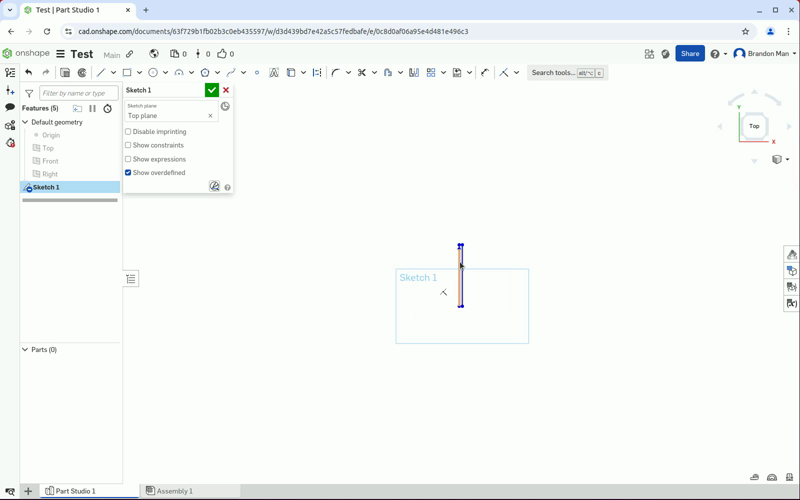
scroll(6)
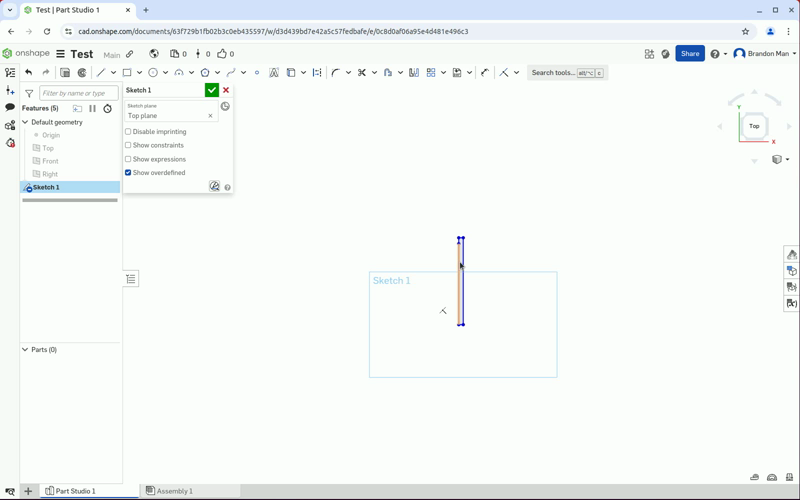
scroll(6)
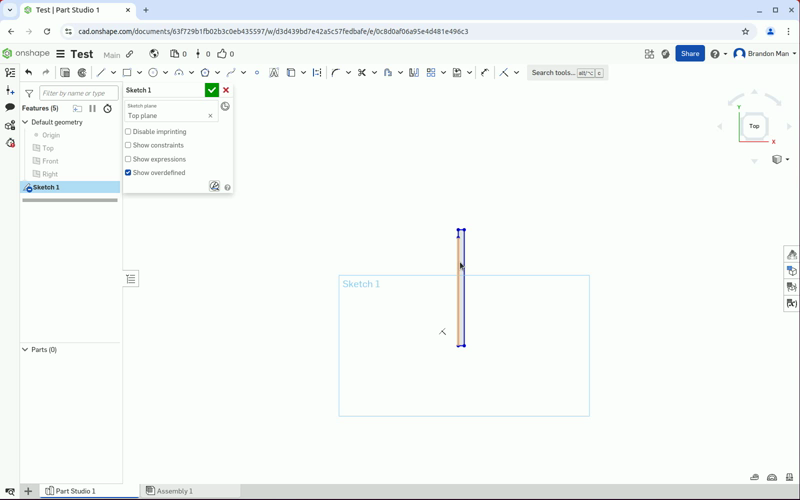
scroll(6)
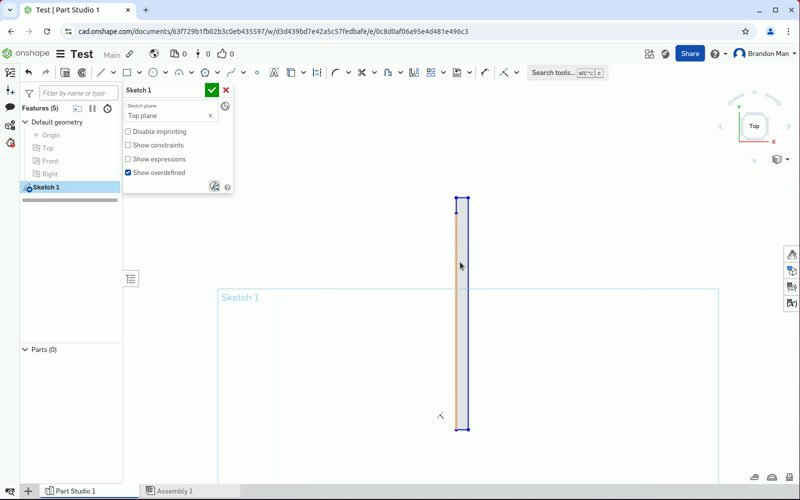
scroll(6)
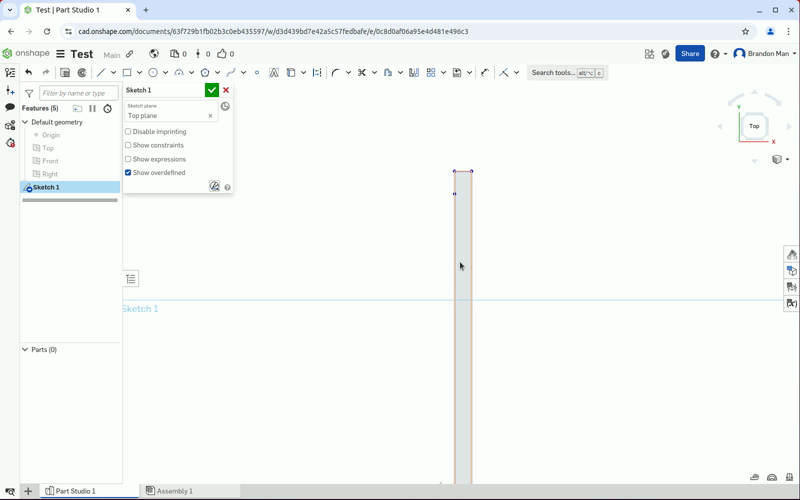
click(460, 261)
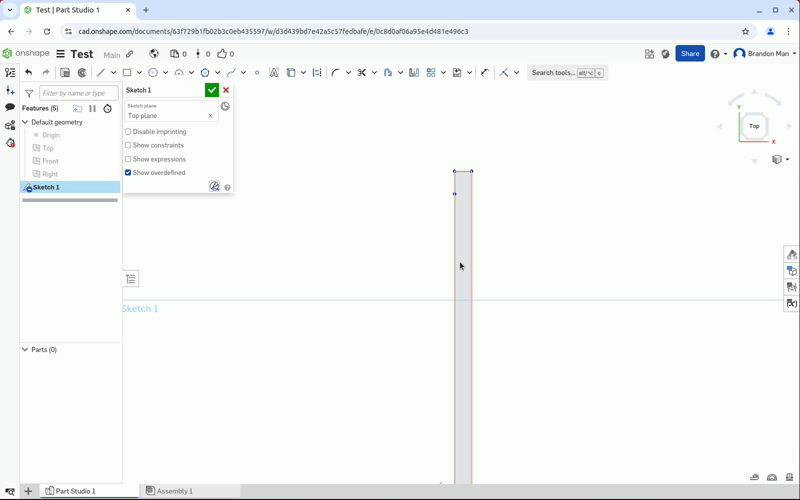
scroll(-6)
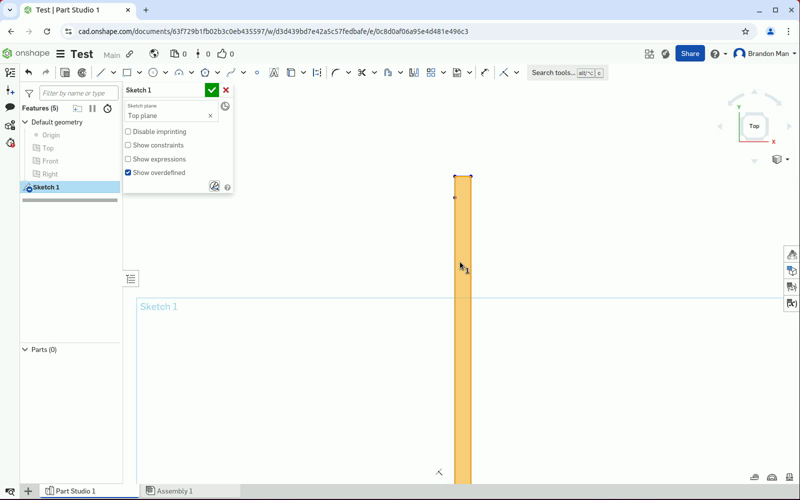
scroll(-6)
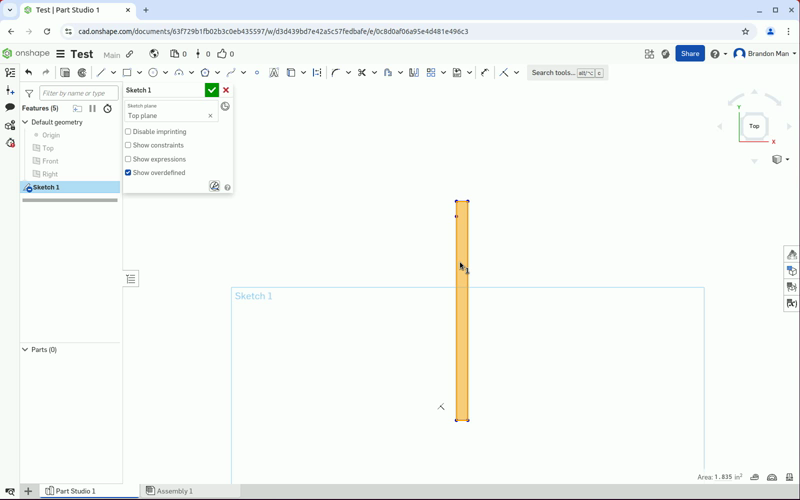
scroll(-6)
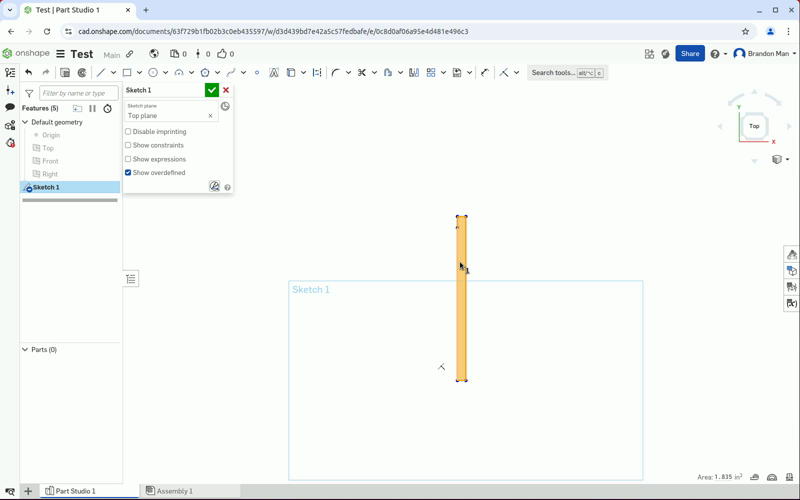
scroll(-6)
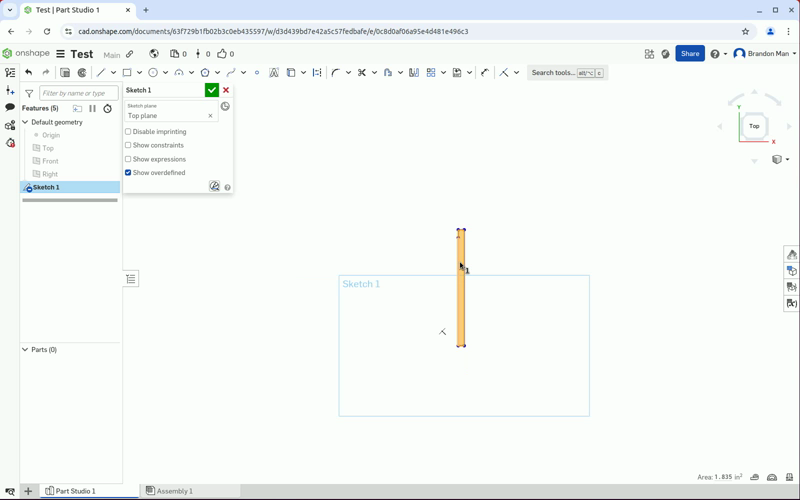
scroll(-6)
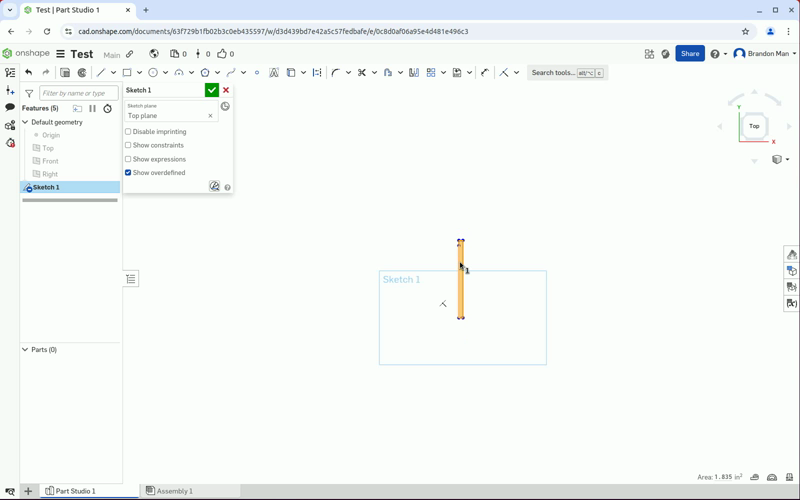
scroll(-6)
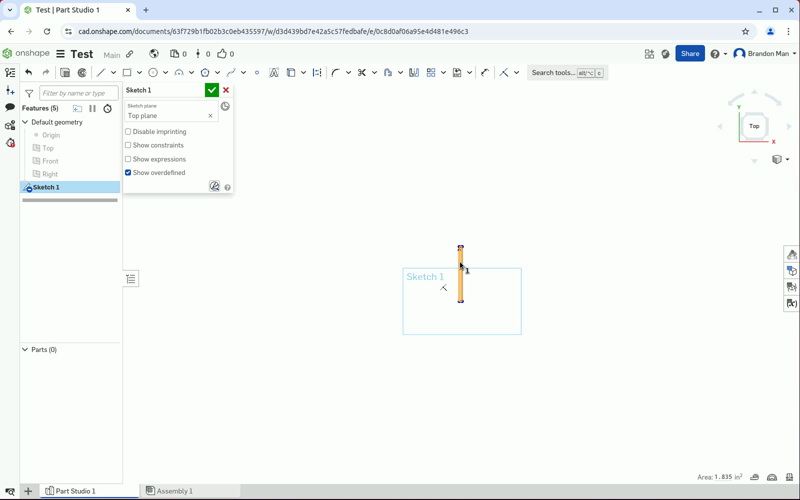
scroll(-6)
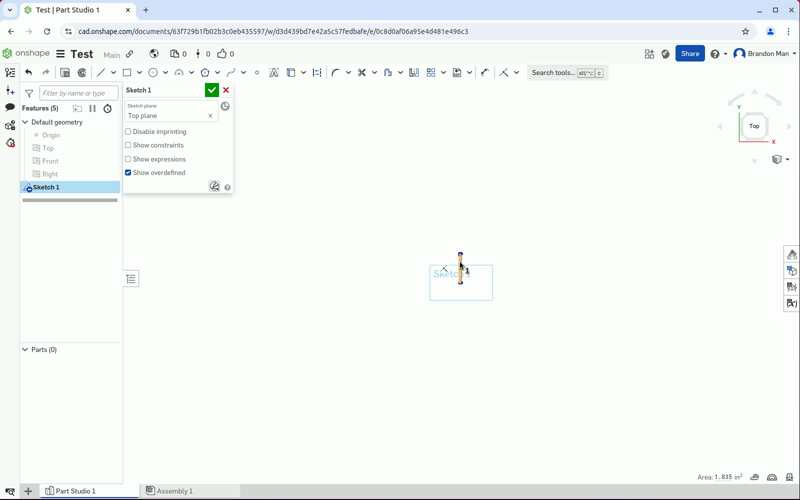
mouse_move(73, 352)
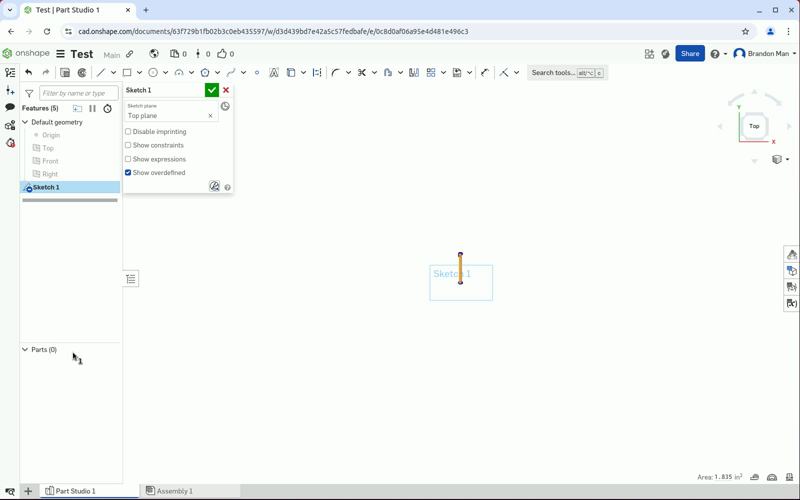
key(shift+y)
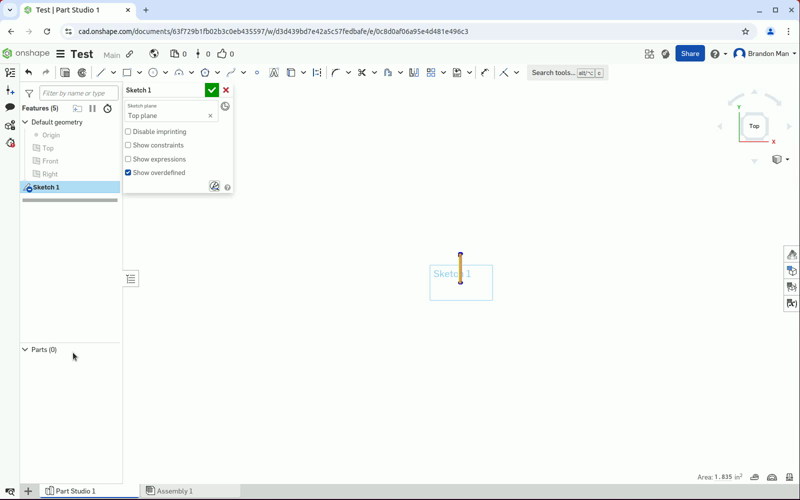
key(shift+e)
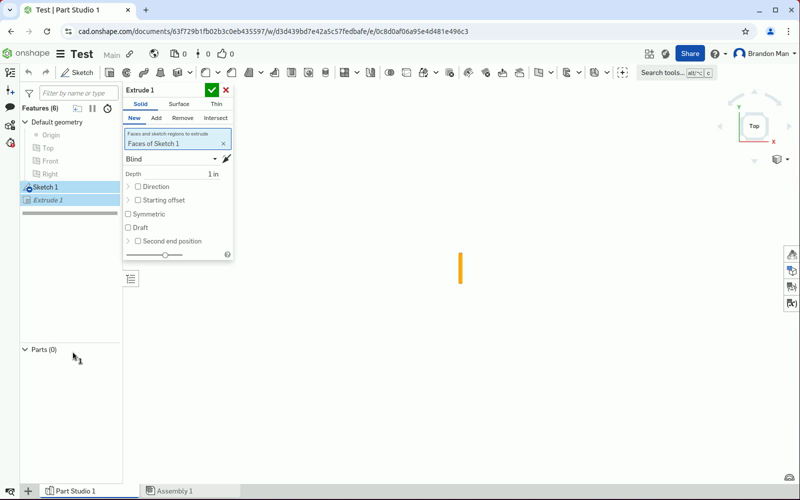
mouse_move(143, 106)
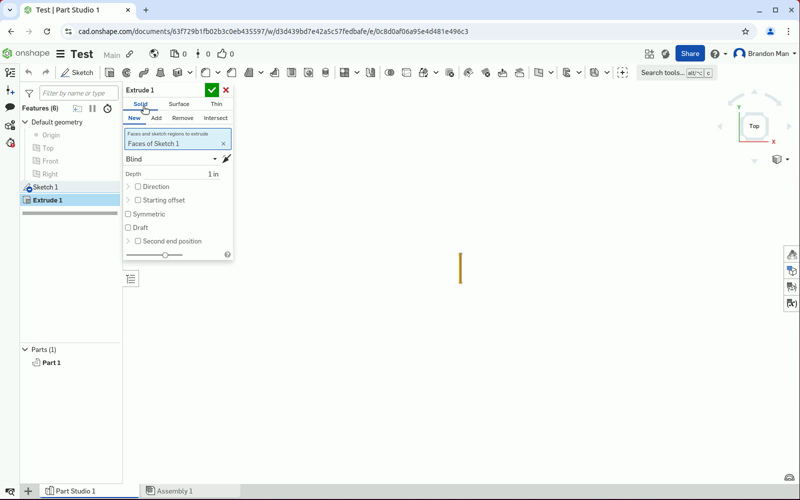
click(143, 106)
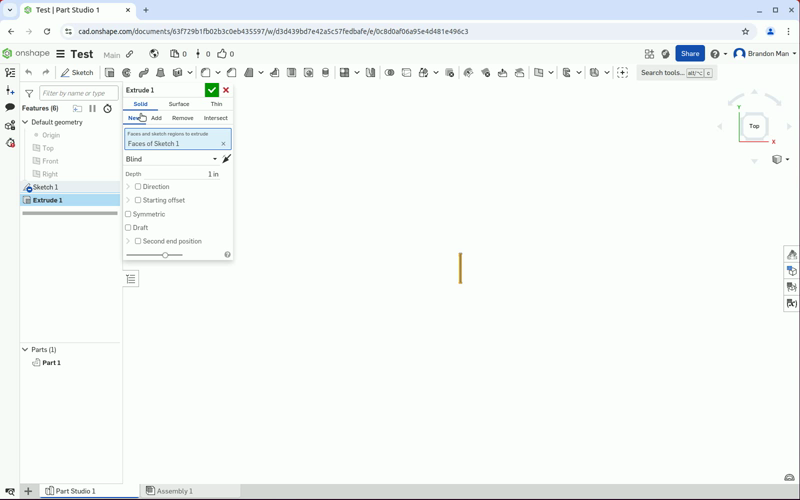
mouse_move(137, 120)
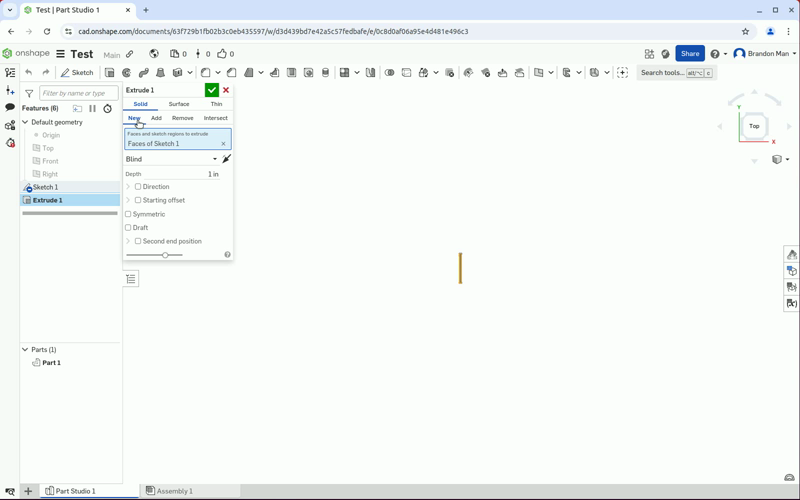
click(137, 120)
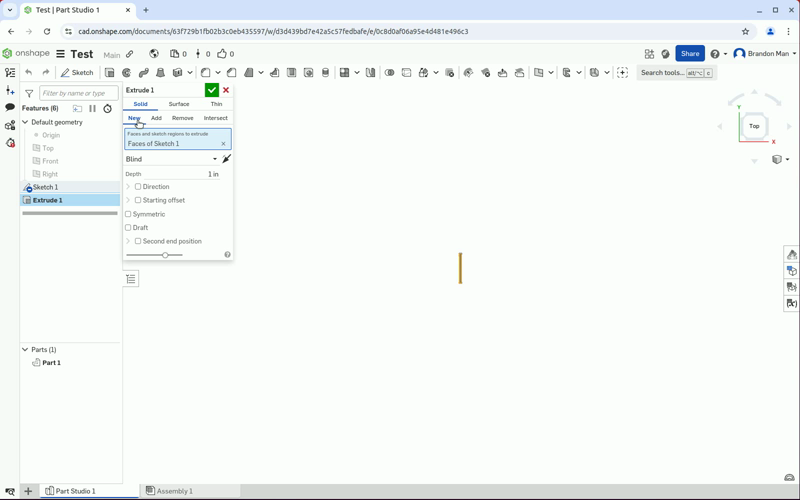
key(tab, 4)
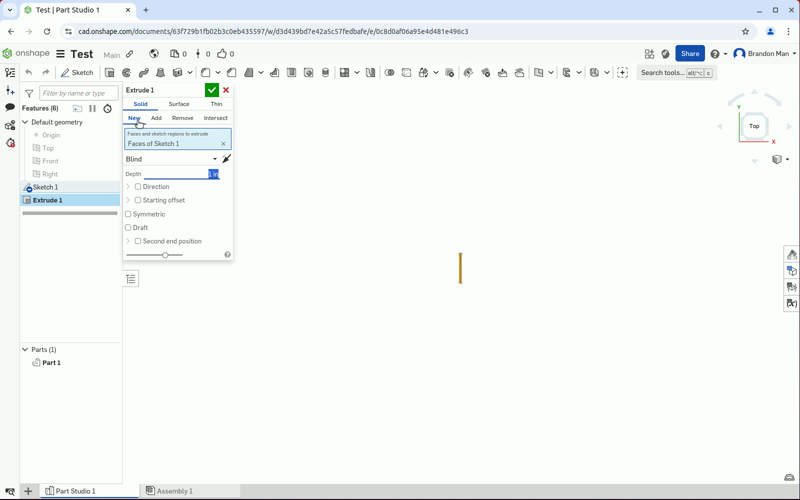
text(23.108)
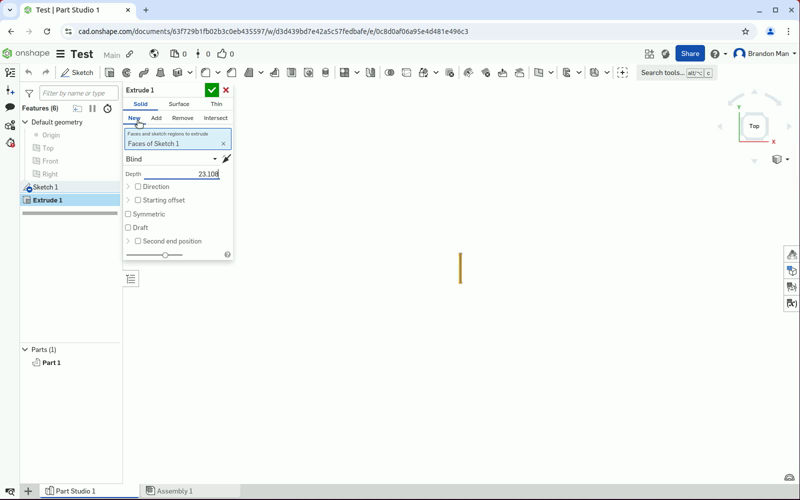
key(enter)
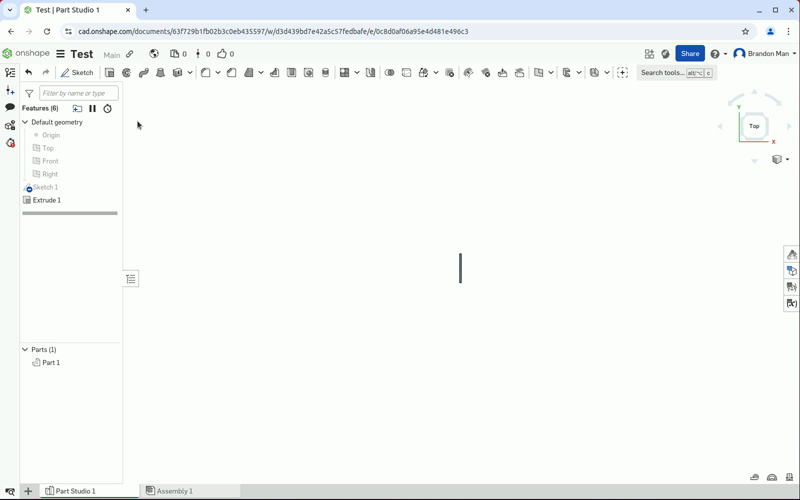
key(shift+h)
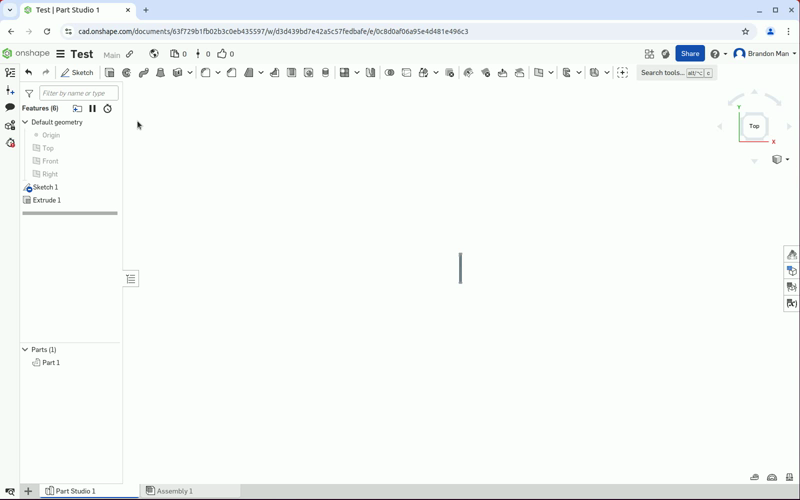
key(shift+h)
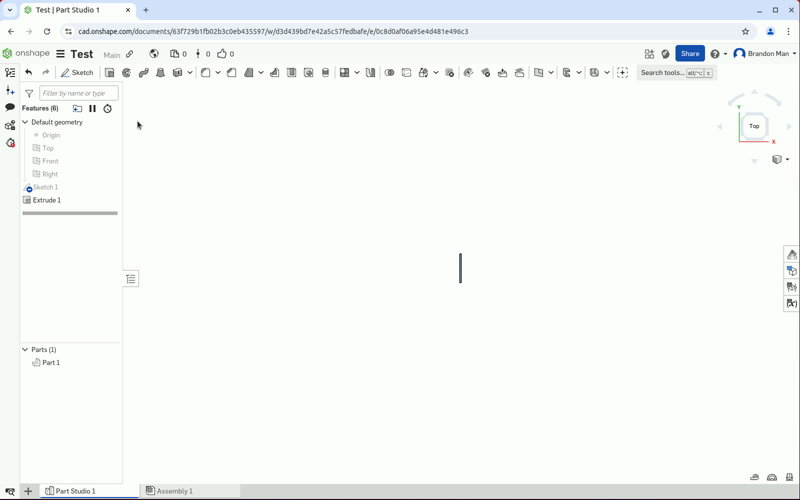
mouse_move(73, 189)
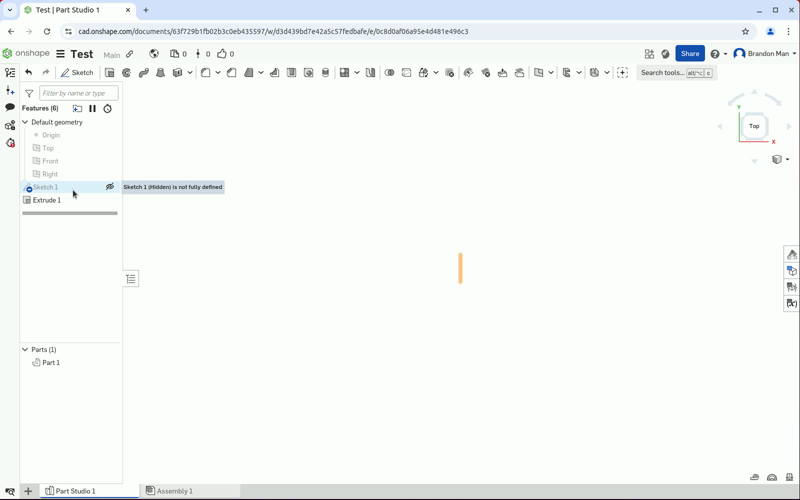
click(73, 189)
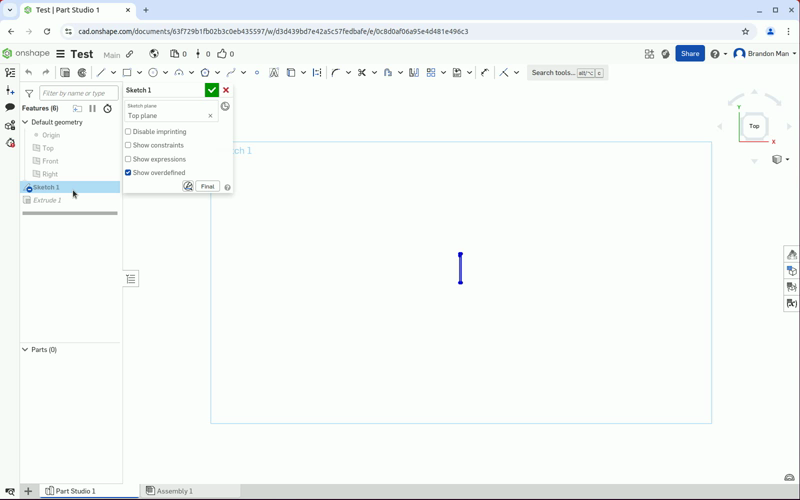
mouse_move(229, 92)
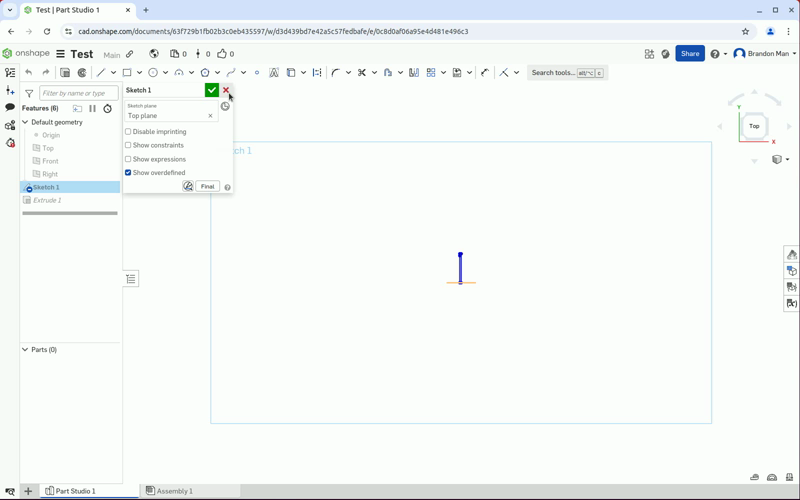
click(229, 92)
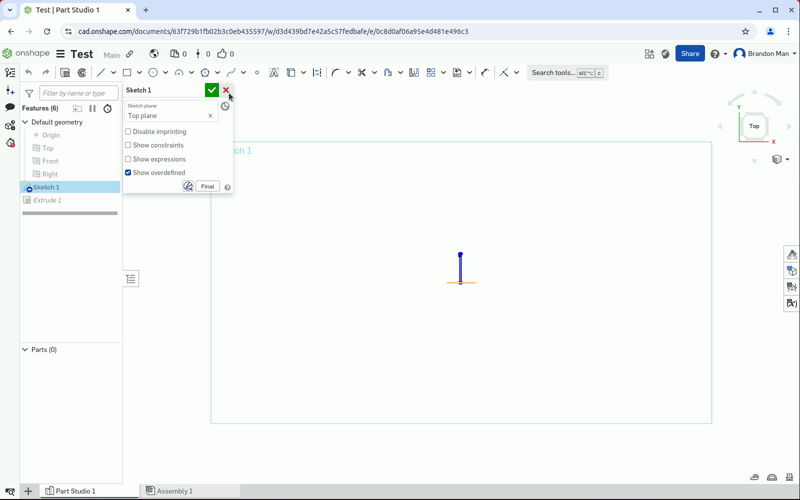
key(shift+s)
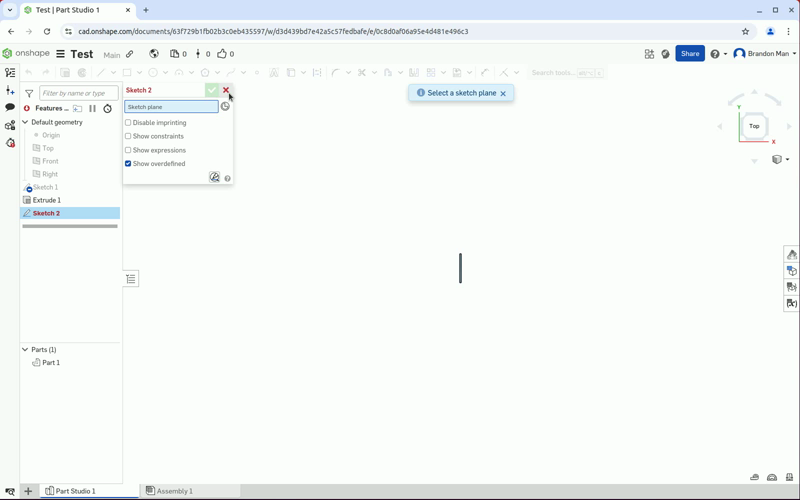
mouse_move(73, 150)
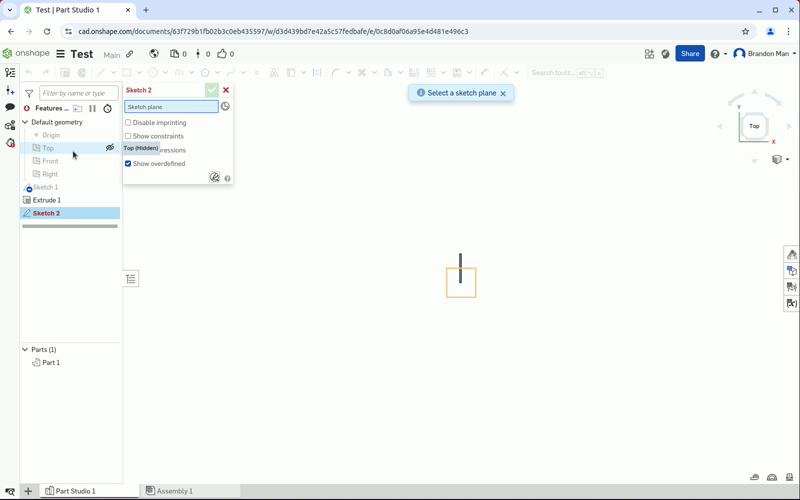
click(73, 150)
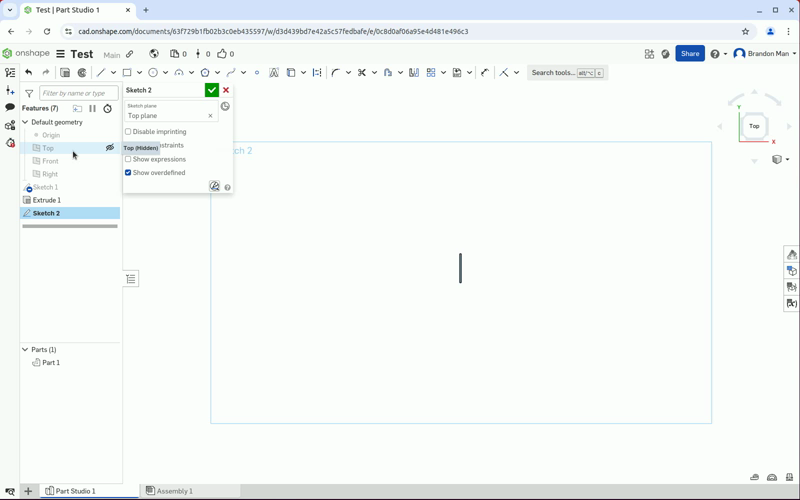
mouse_move(73, 352)
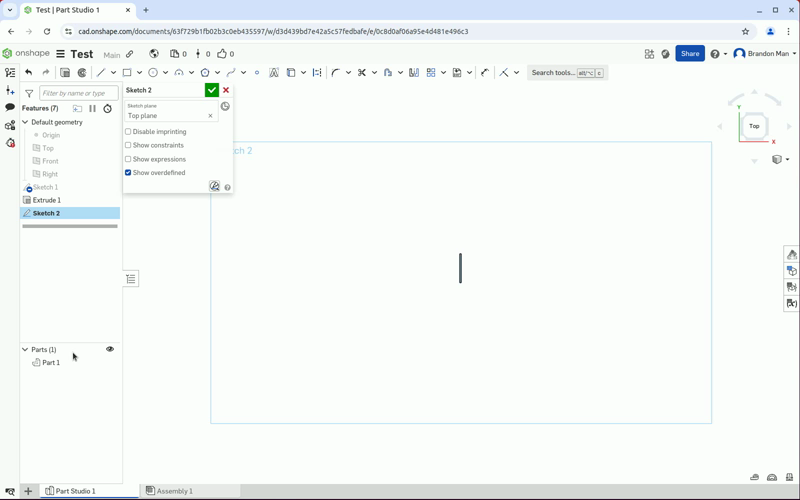
key(y)
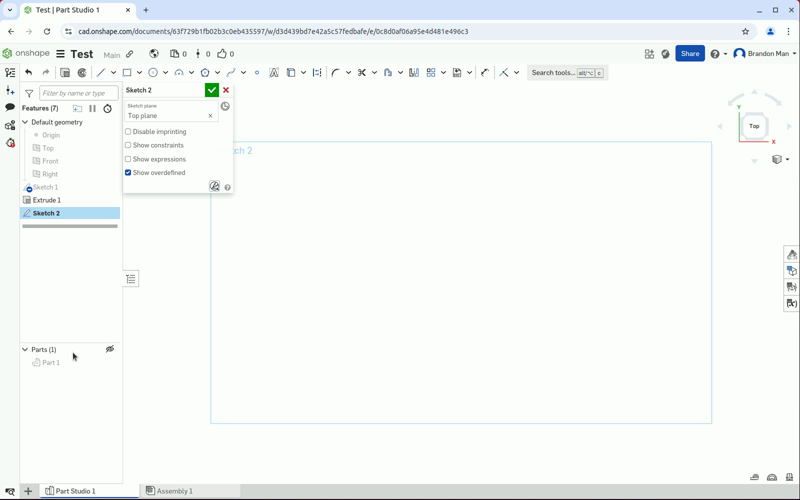
key(l)
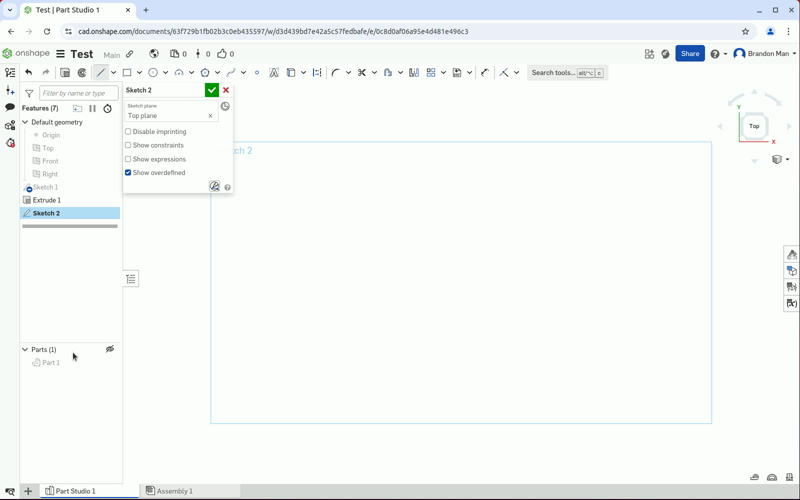
key_down(shift)
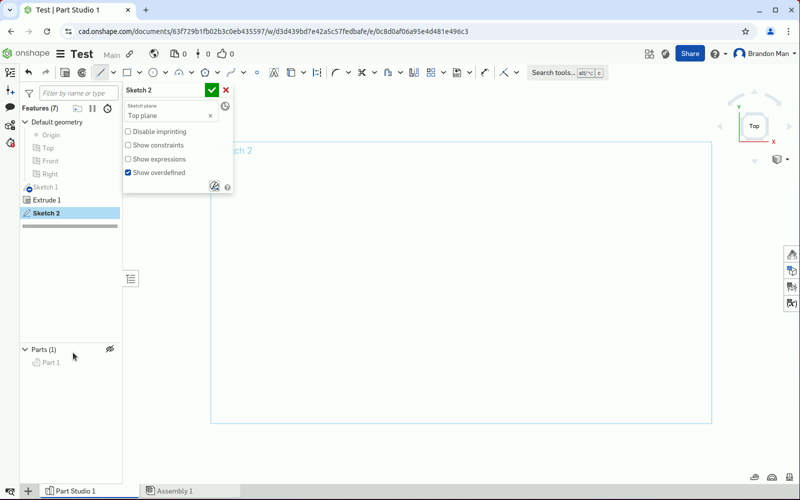
mouse_move(433, 255)
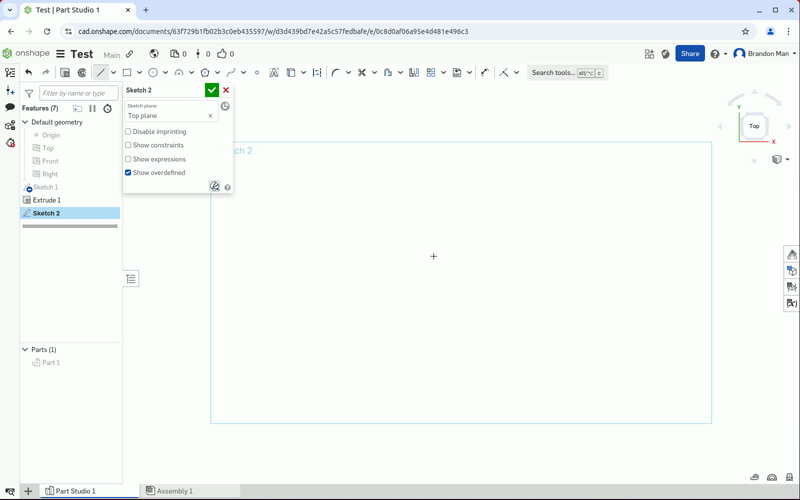
click(433, 255)
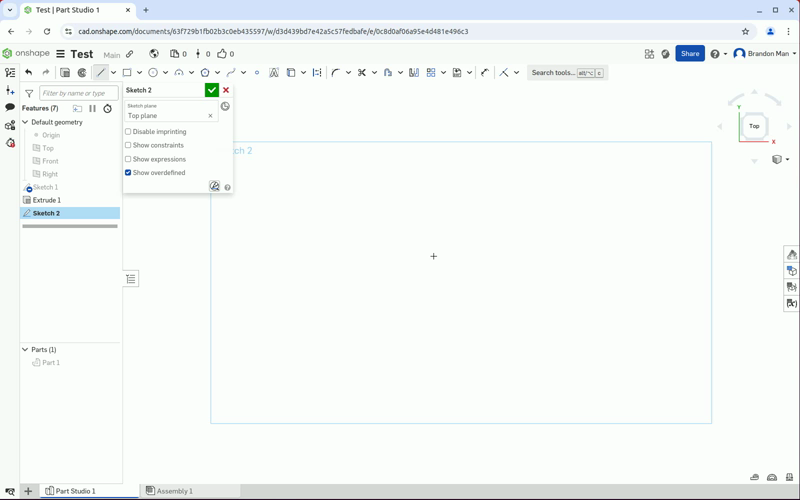
key_up(shift)
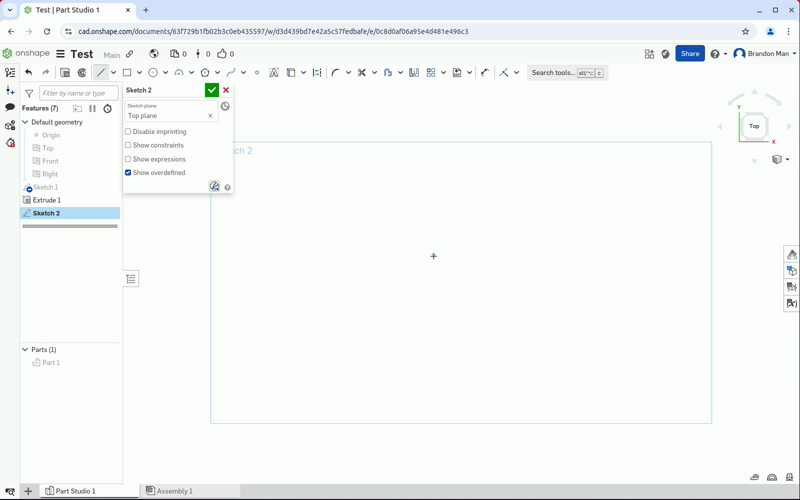
key_down(shift)
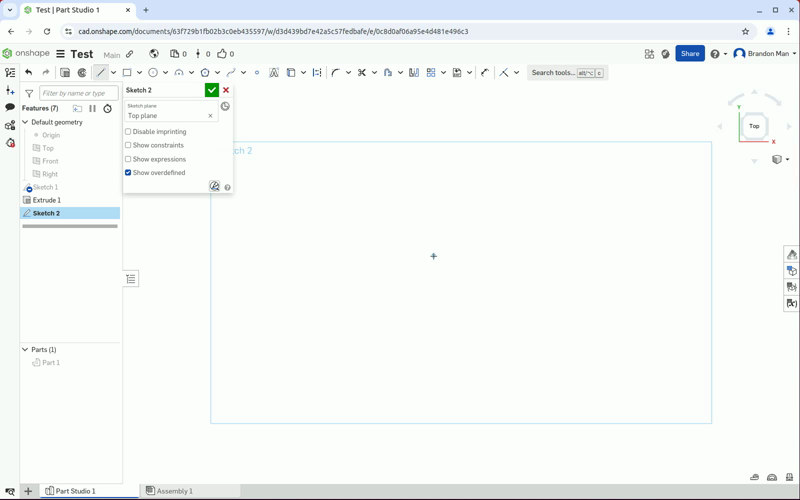
mouse_move(463, 255)
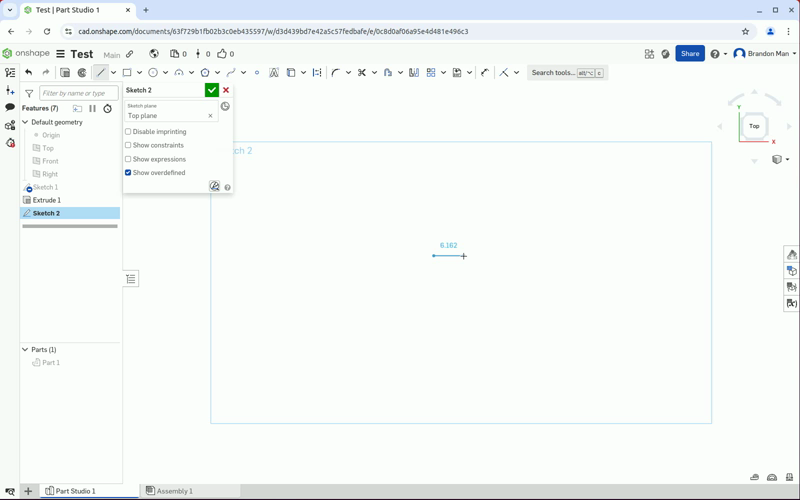
mouse_move(459, 255)
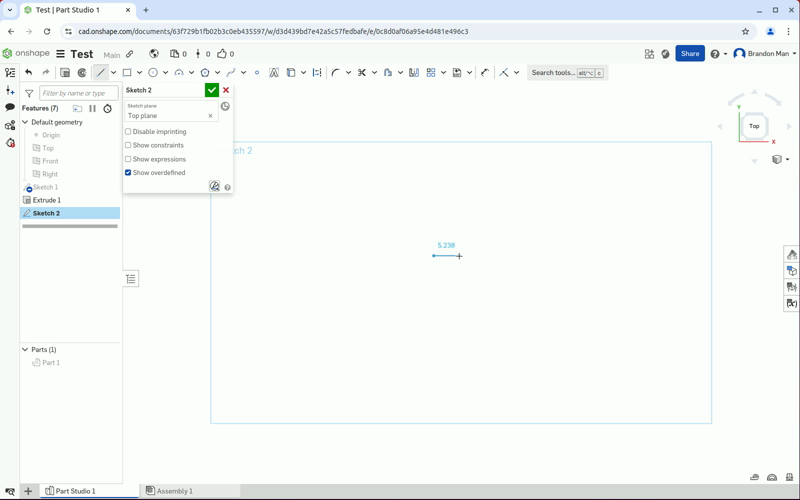
click(459, 255)
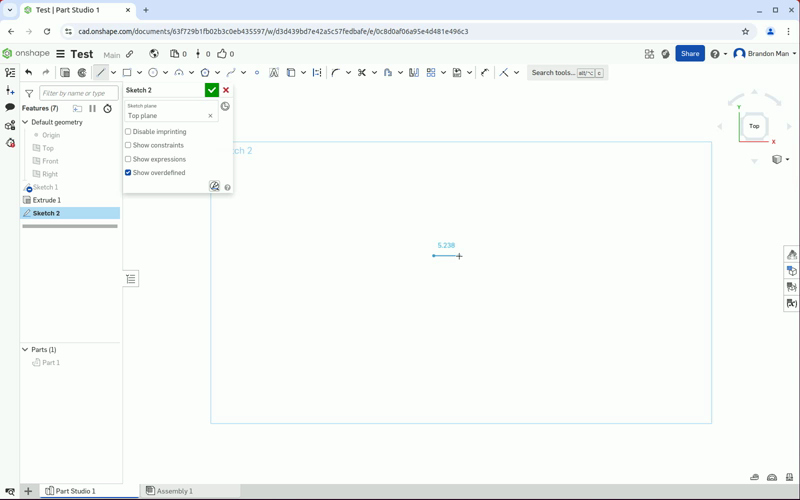
key_up(shift)
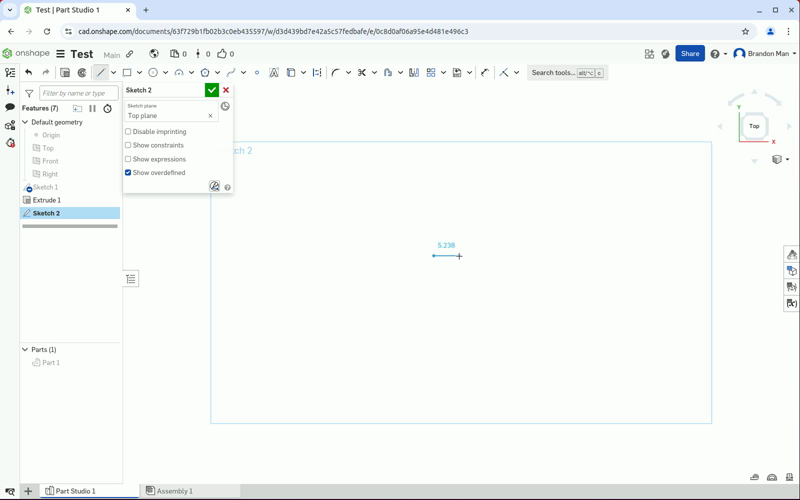
key_down(shift)
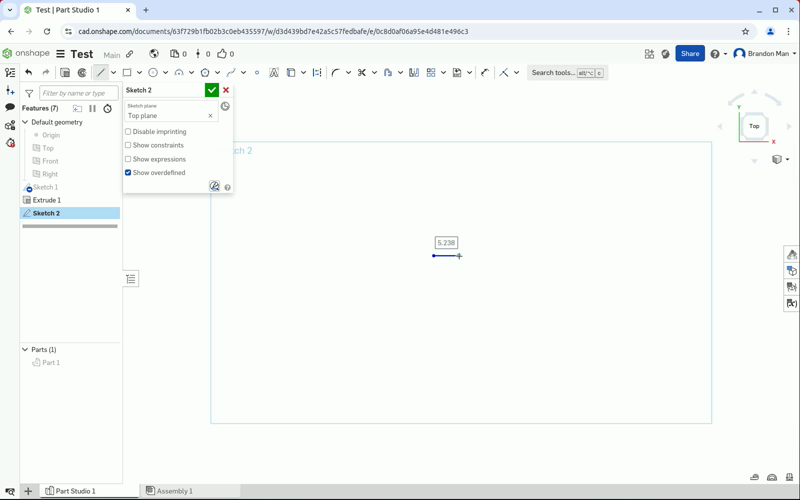
mouse_move(489, 255)
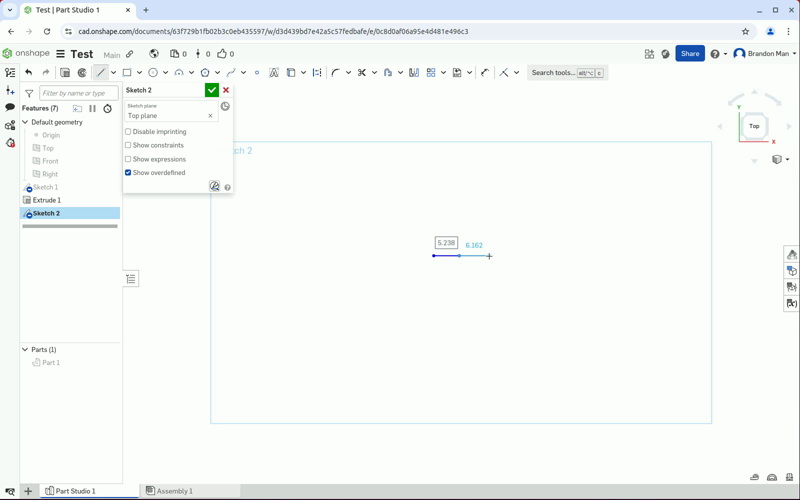
mouse_move(459, 254)
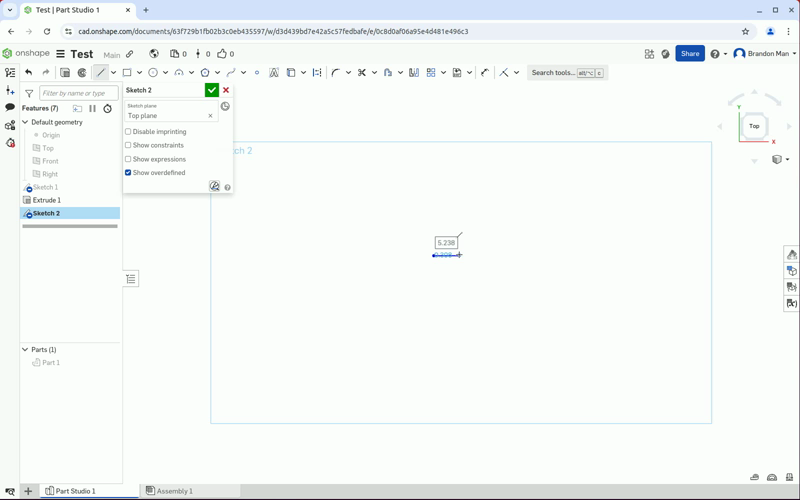
scroll(6)
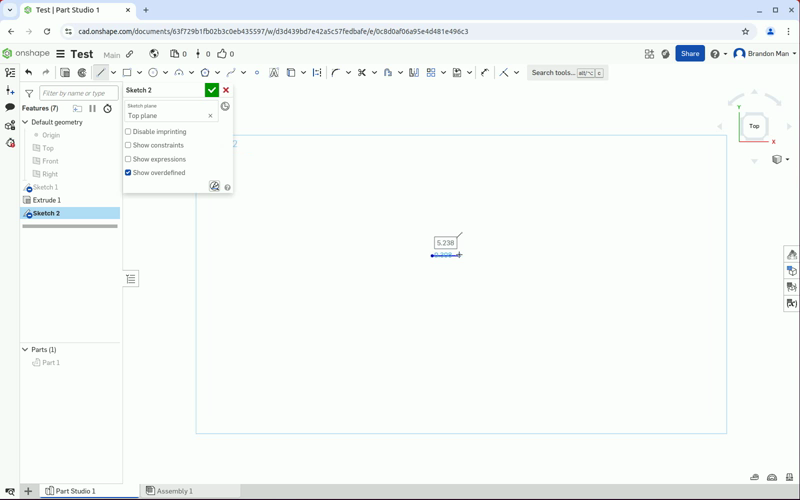
scroll(6)
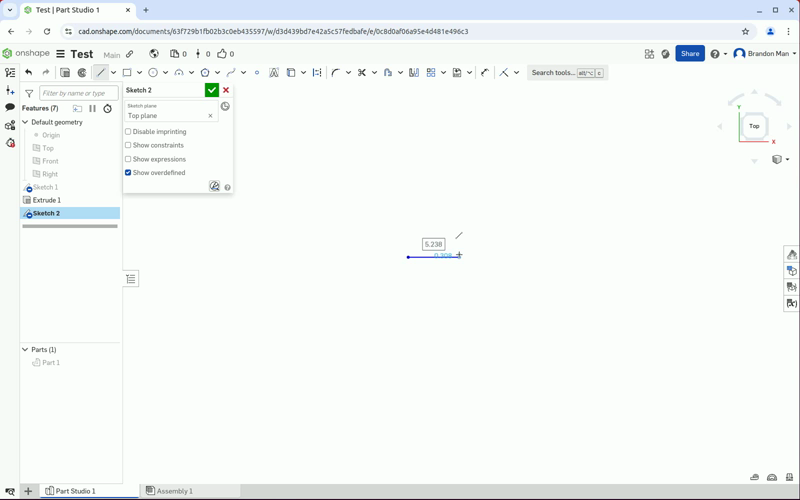
scroll(6)
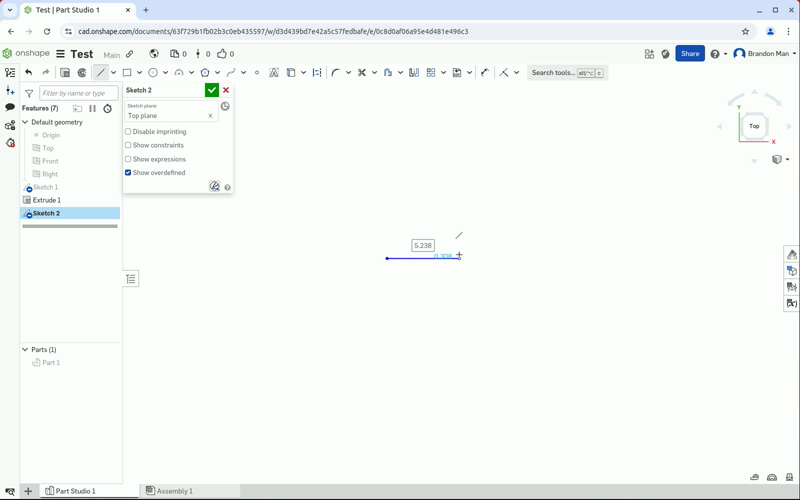
scroll(6)
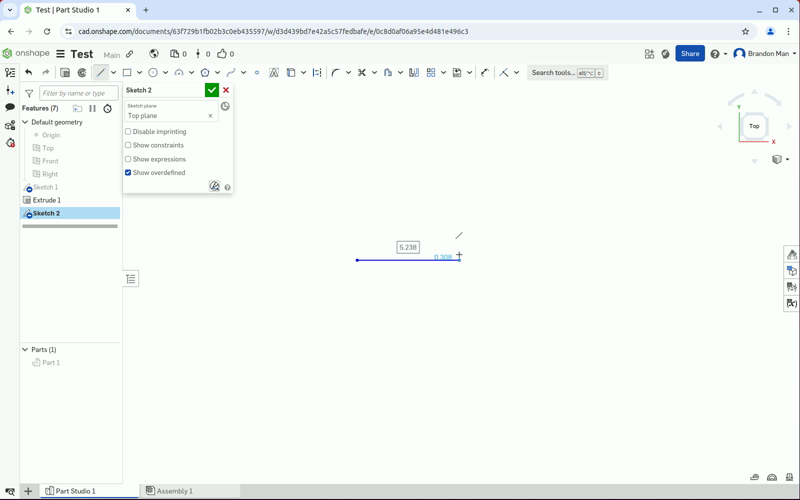
scroll(6)
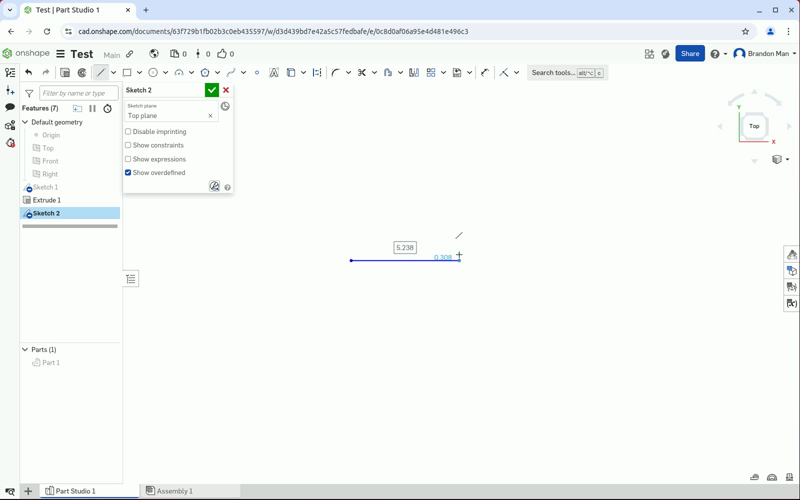
scroll(6)
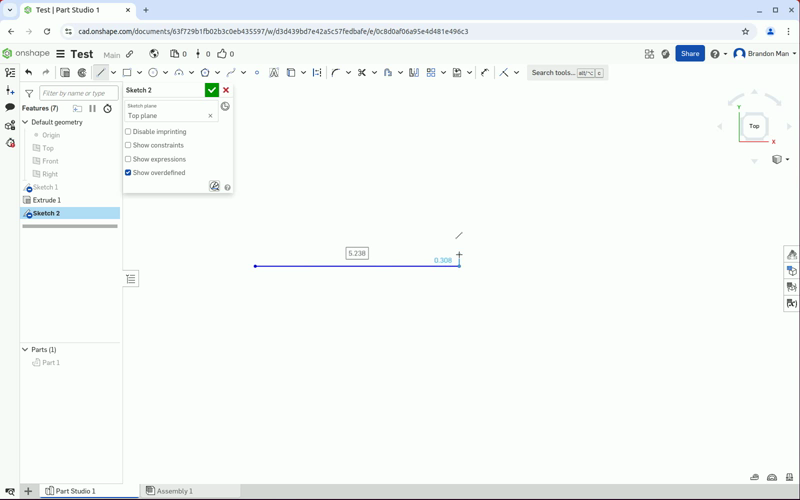
scroll(6)
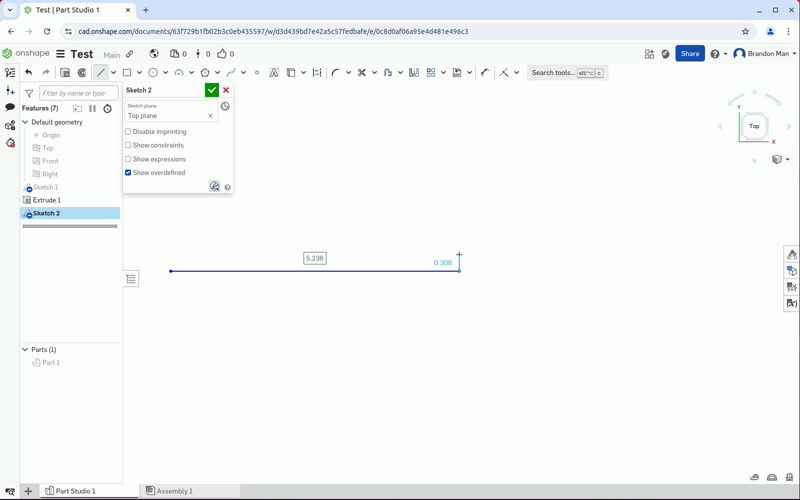
click(459, 254)
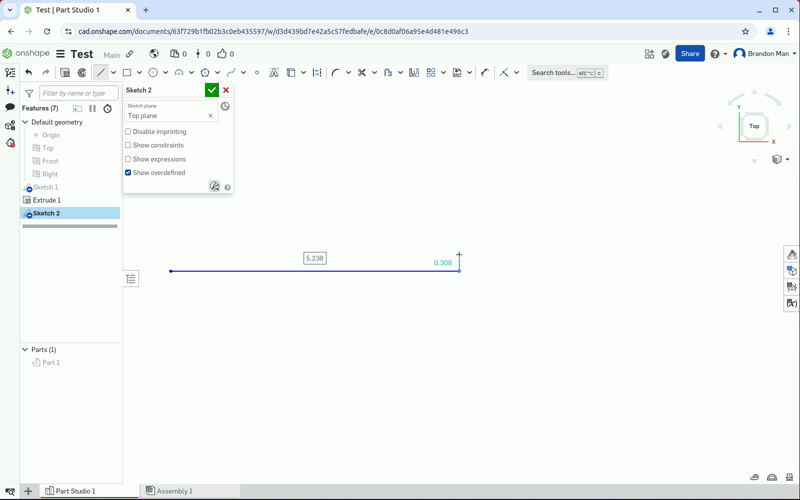
scroll(-6)
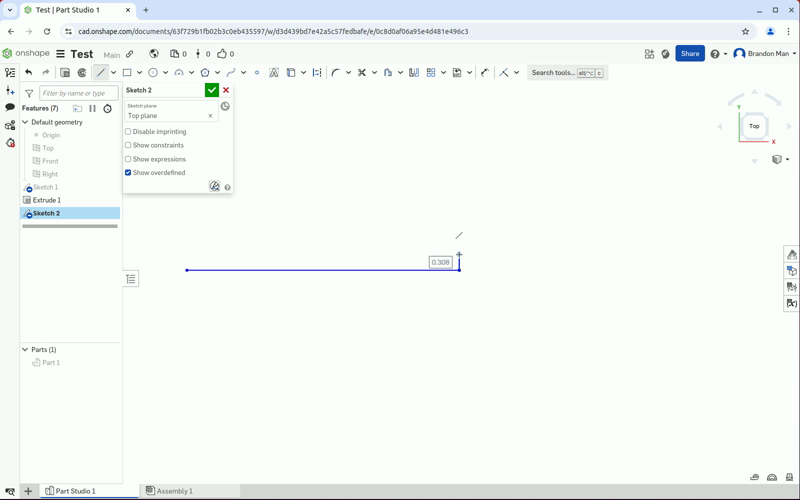
scroll(-6)
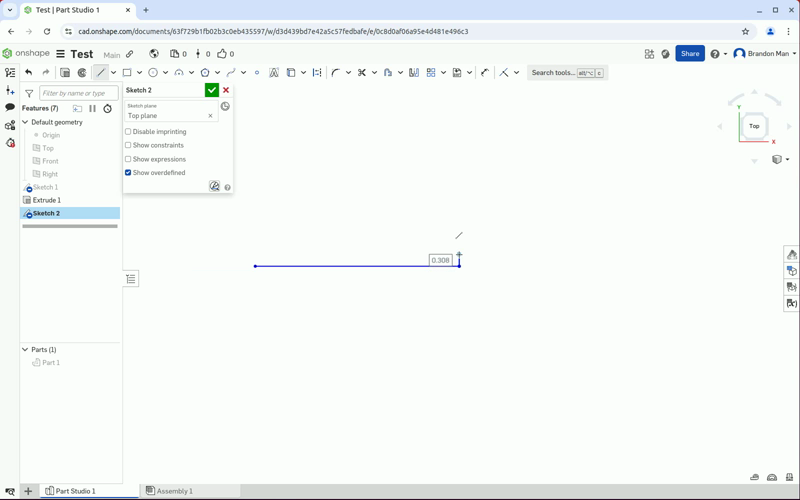
scroll(-6)
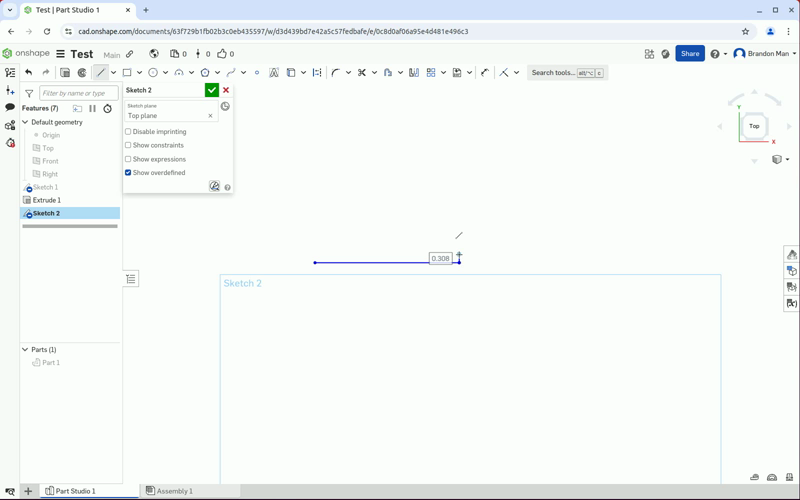
scroll(-6)
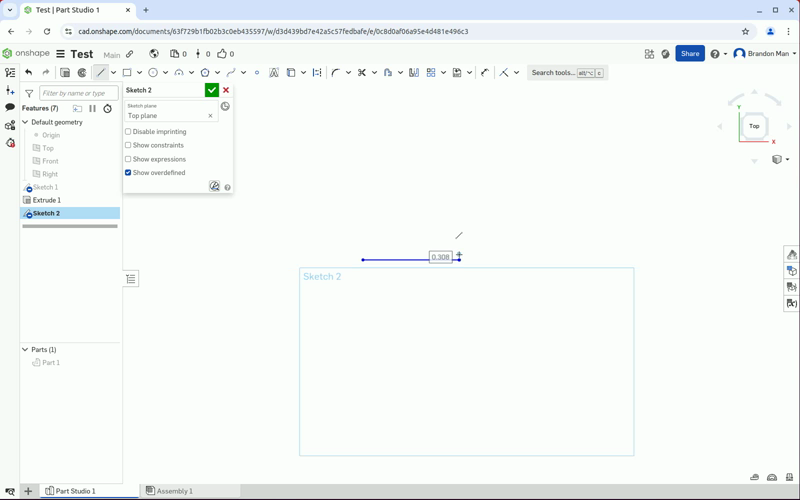
scroll(-6)
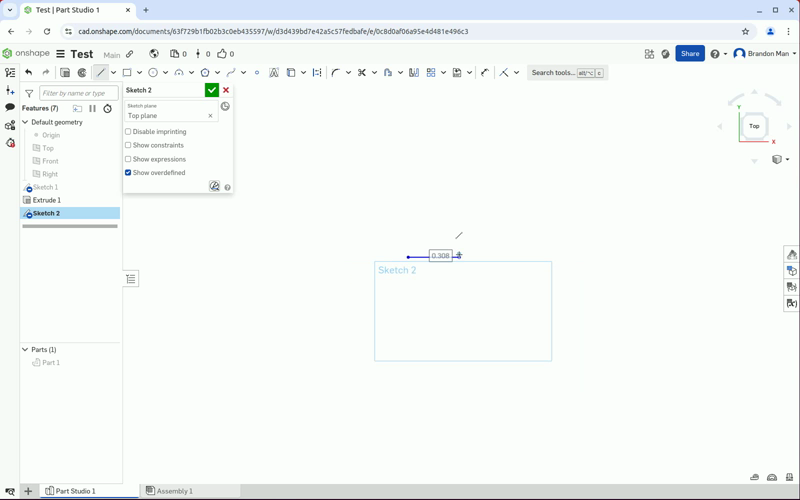
scroll(-6)
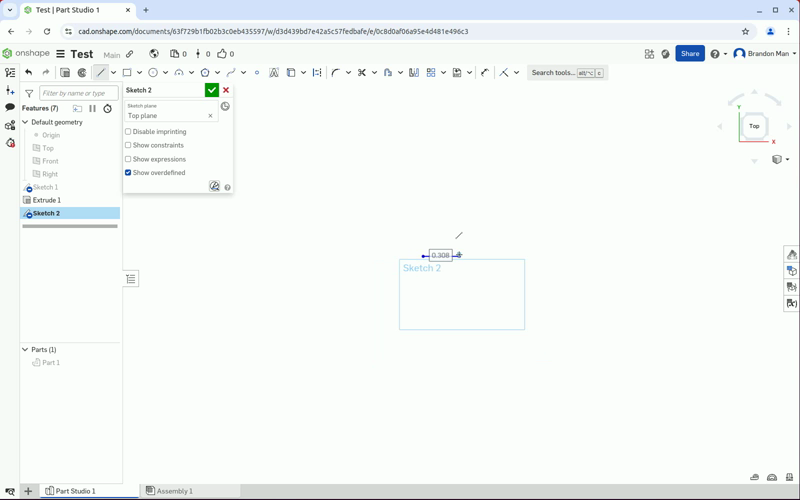
scroll(-6)
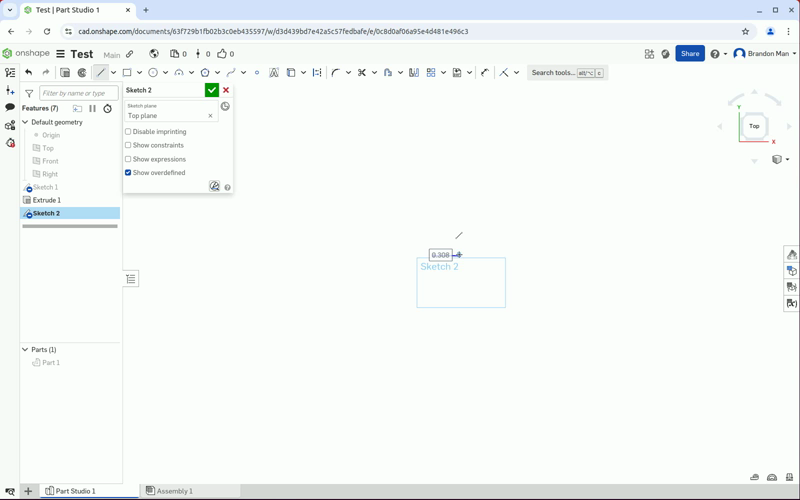
key_up(shift)
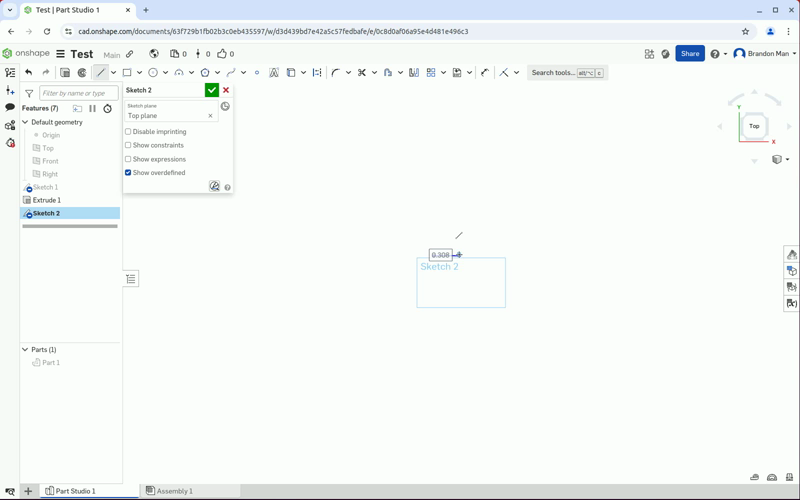
key_down(shift)
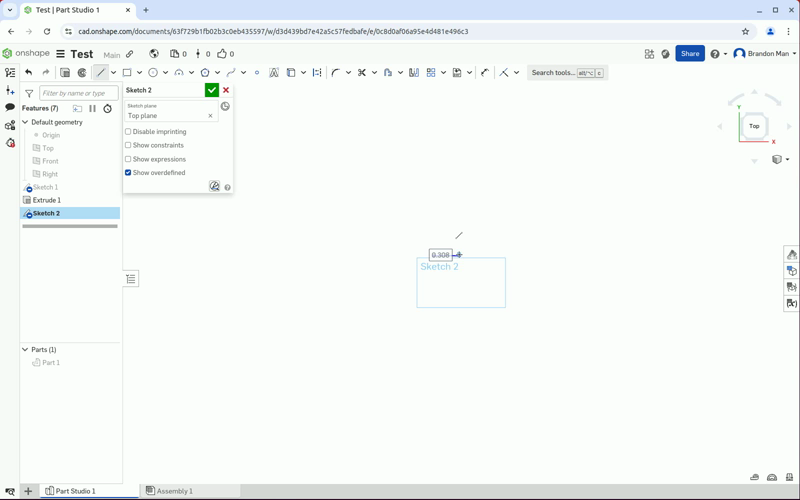
mouse_move(489, 254)
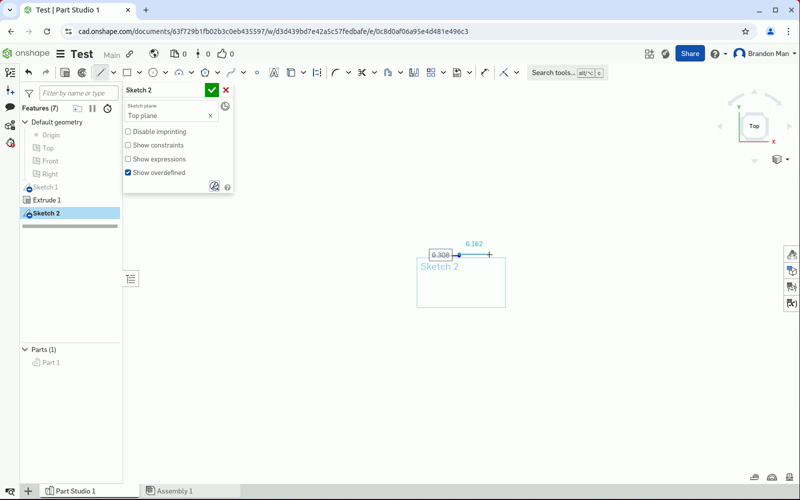
mouse_move(433, 254)
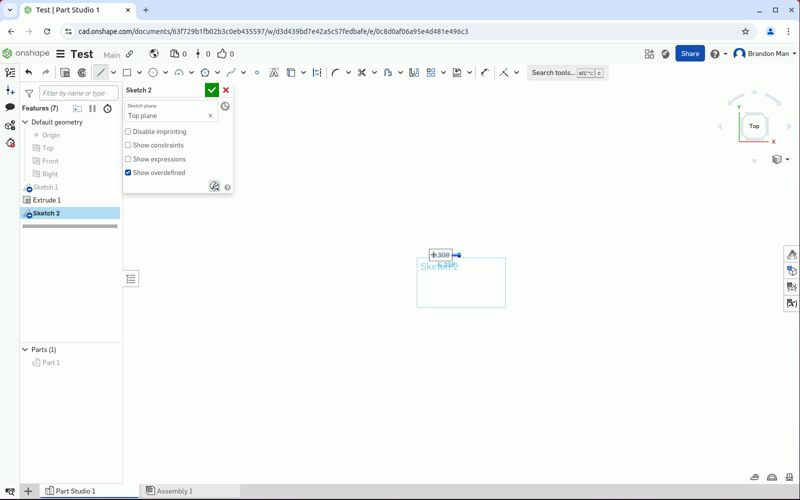
scroll(6)
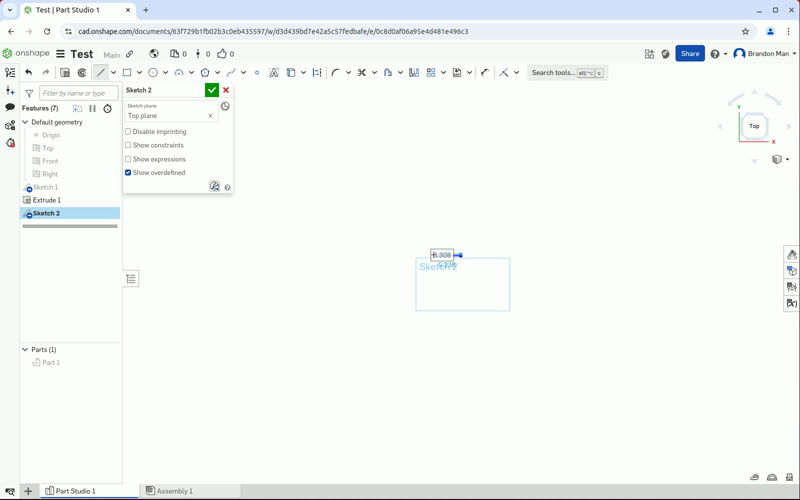
scroll(6)
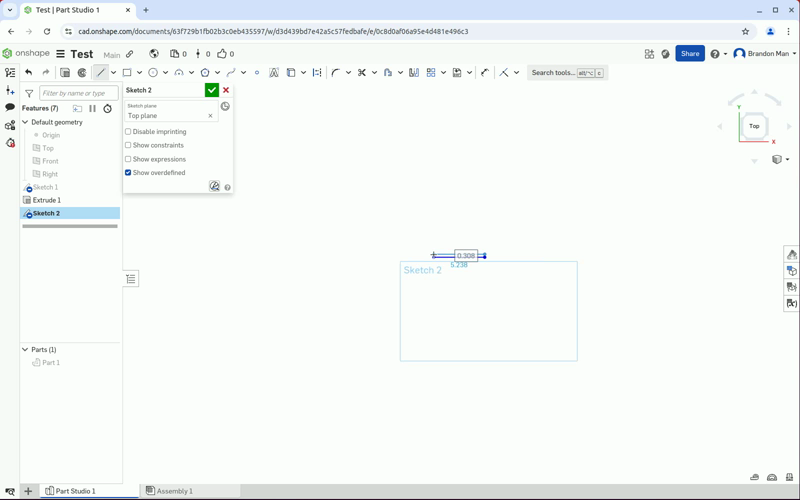
scroll(6)
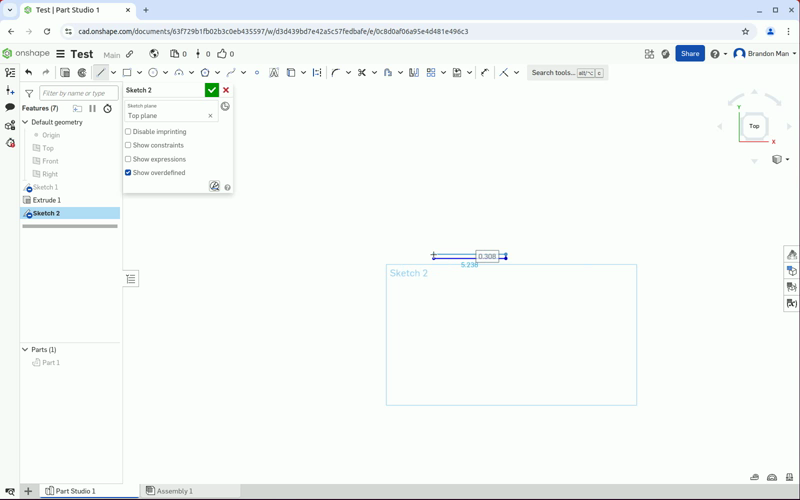
scroll(6)
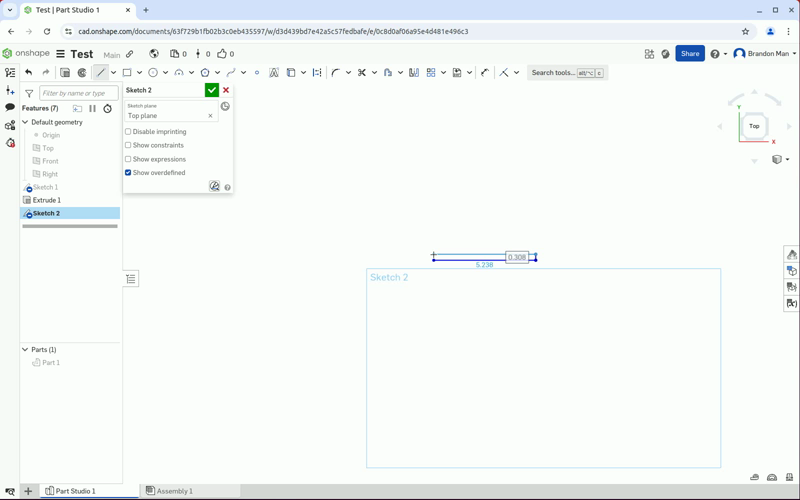
scroll(6)
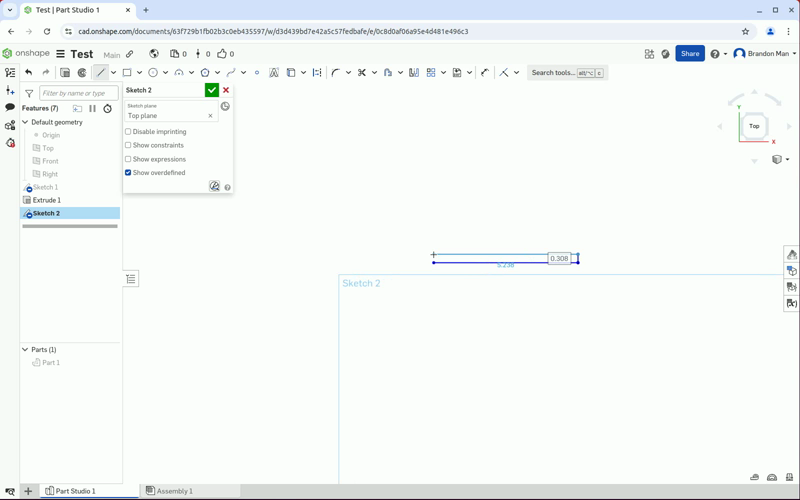
scroll(6)
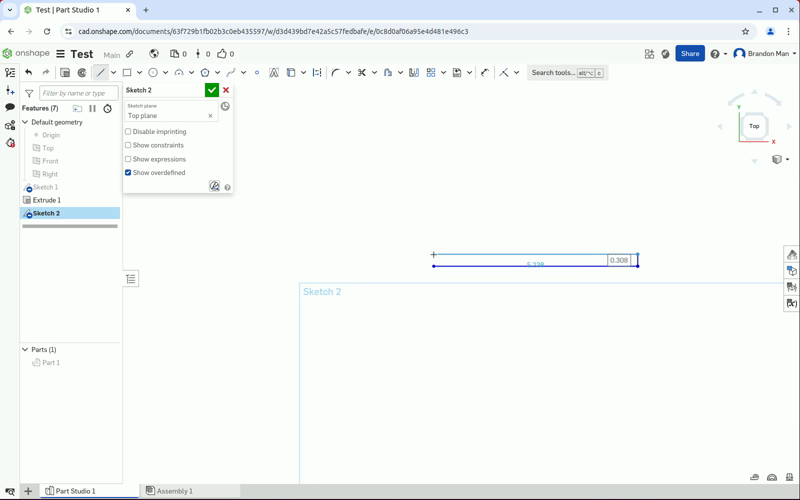
scroll(6)
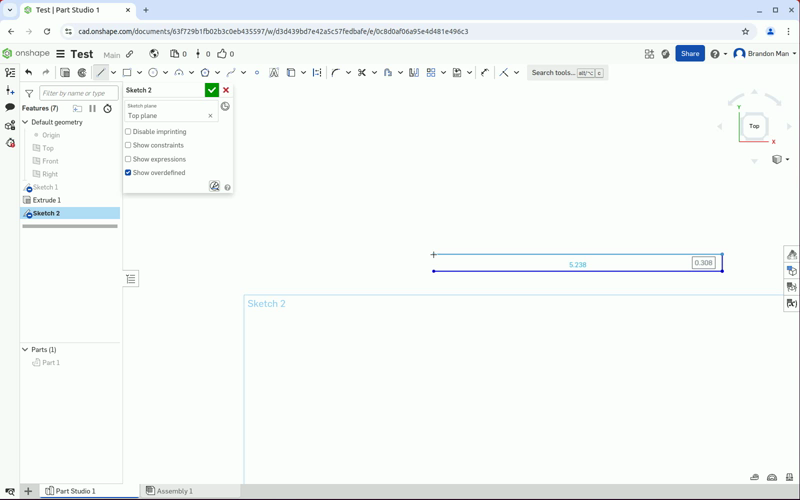
click(433, 254)
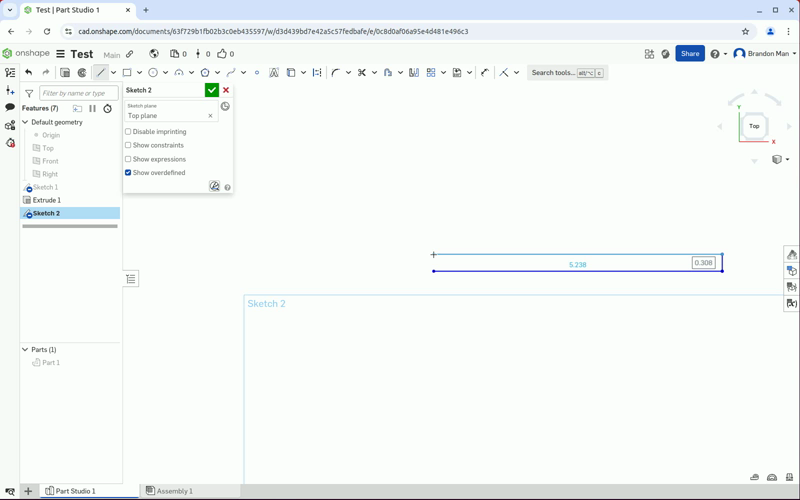
scroll(-6)
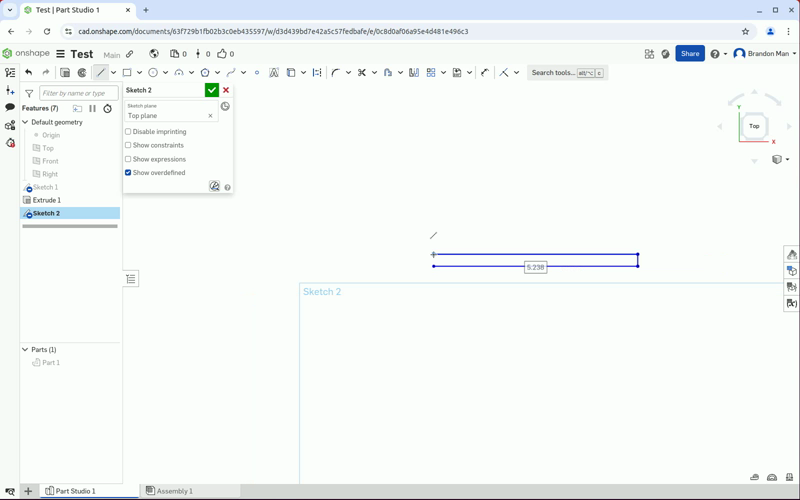
scroll(-6)
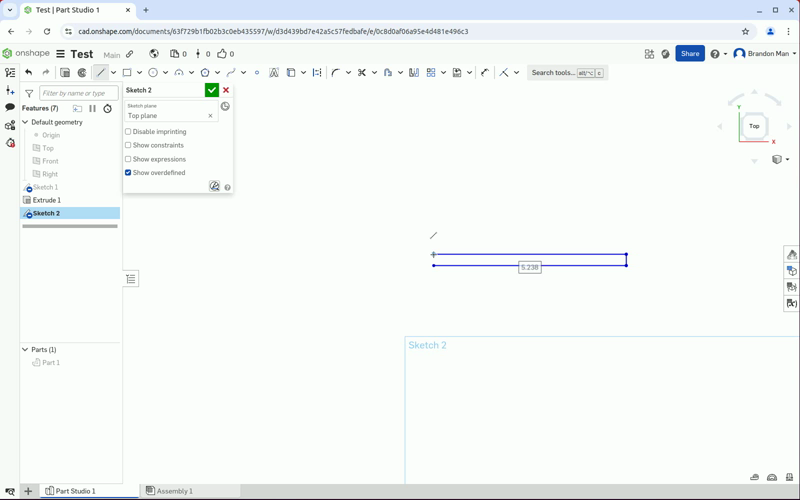
scroll(-6)
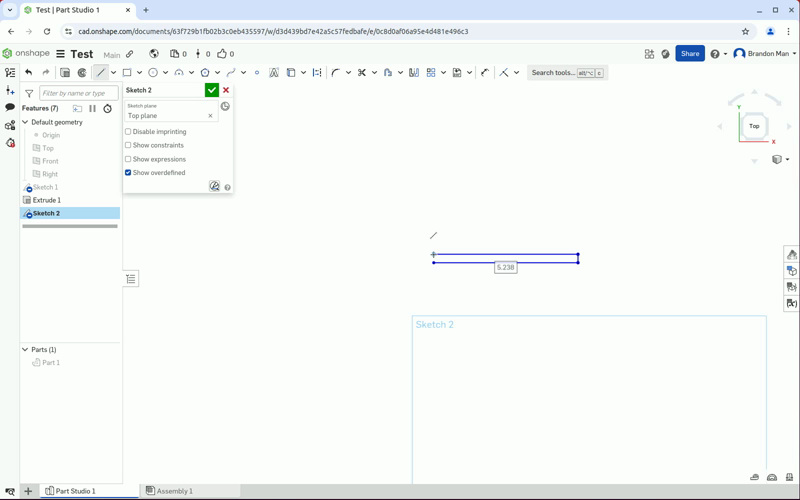
scroll(-6)
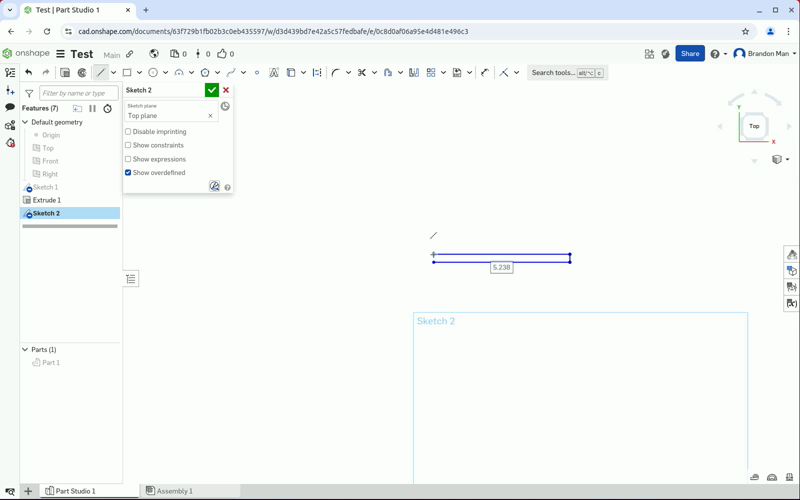
scroll(-6)
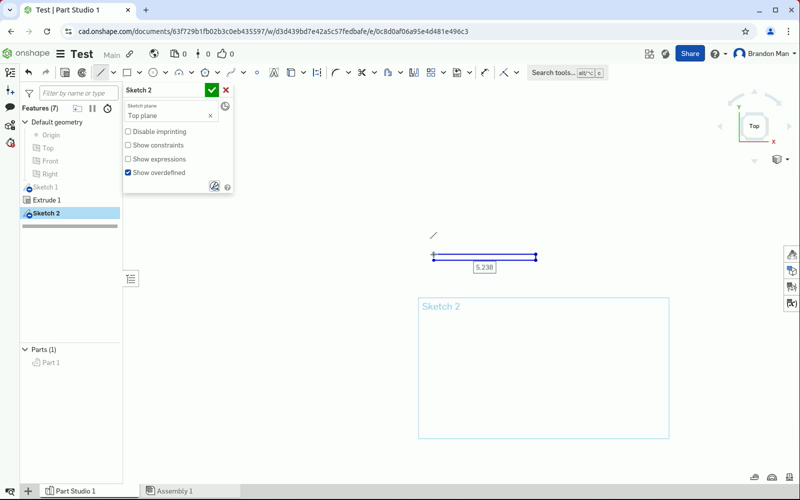
scroll(-6)
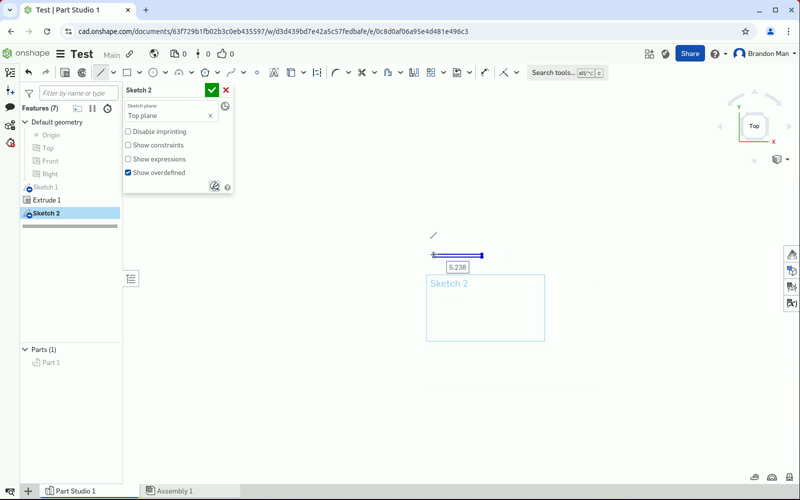
scroll(-6)
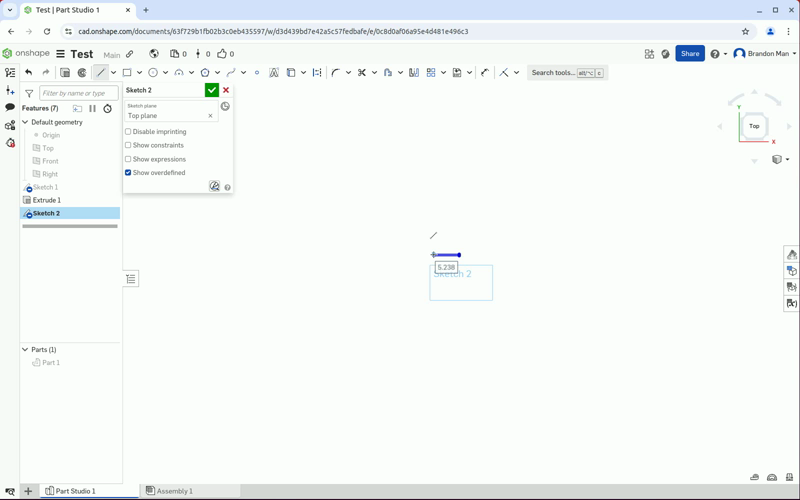
key_up(shift)
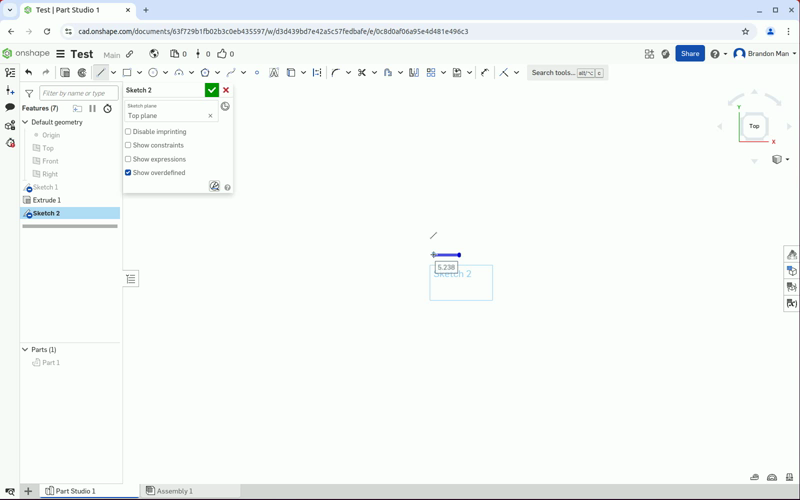
mouse_move(463, 254)
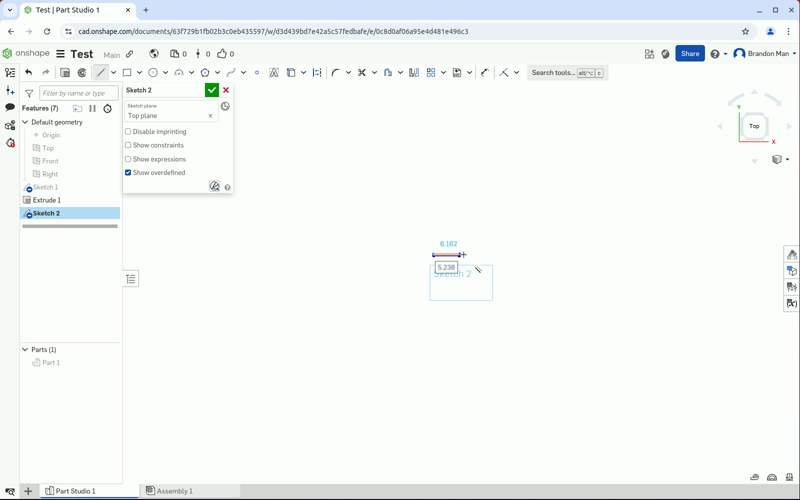
key_down(shift)
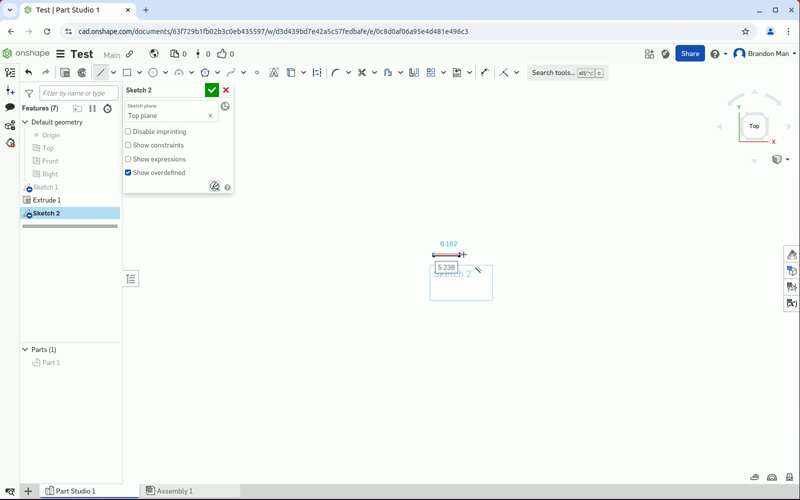
mouse_move(433, 255)
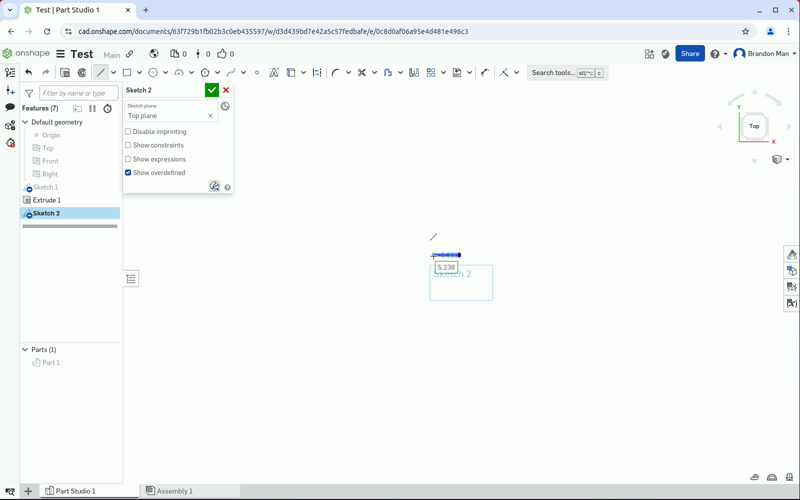
scroll(6)
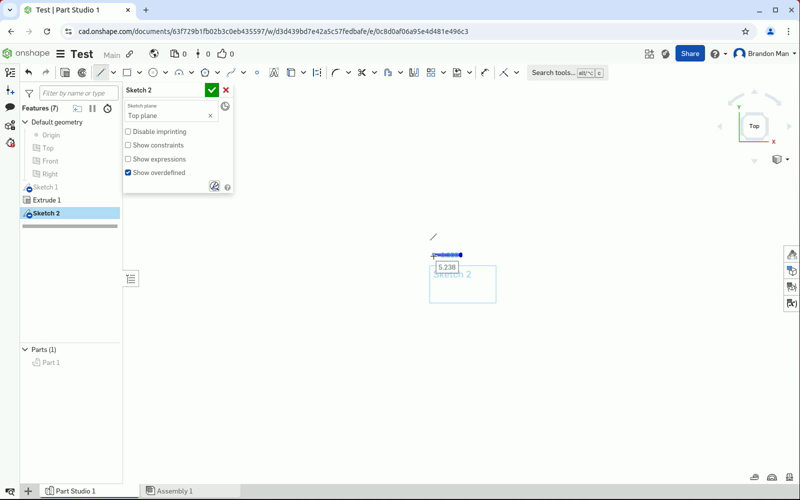
scroll(6)
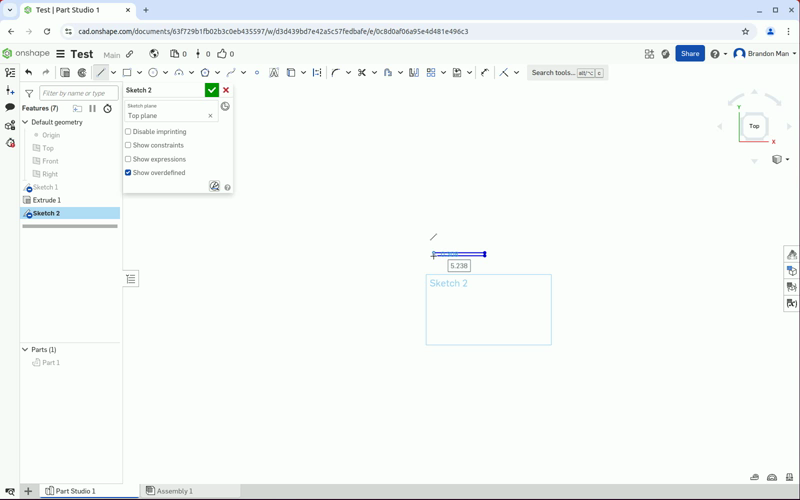
scroll(6)
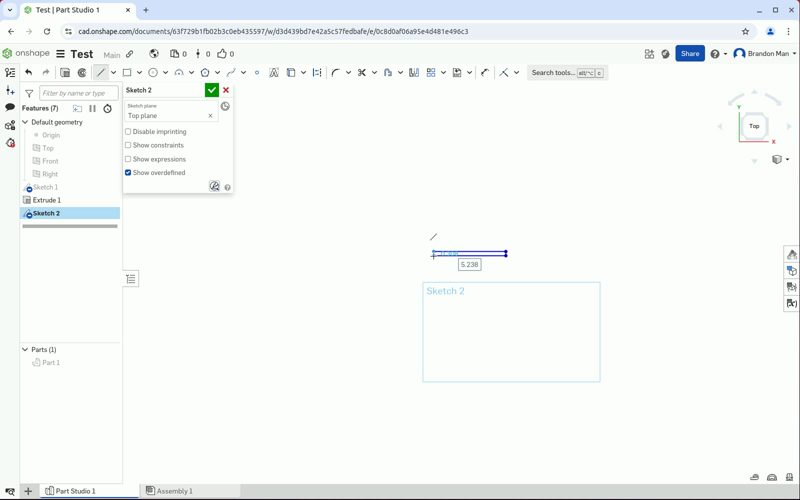
scroll(6)
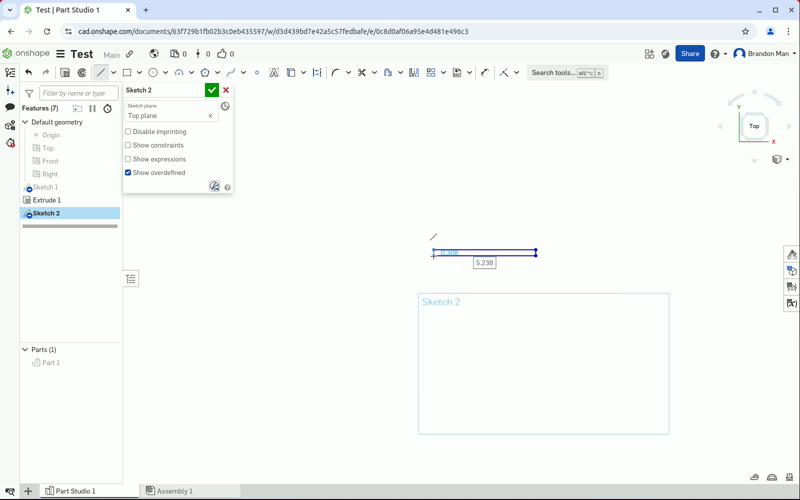
scroll(6)
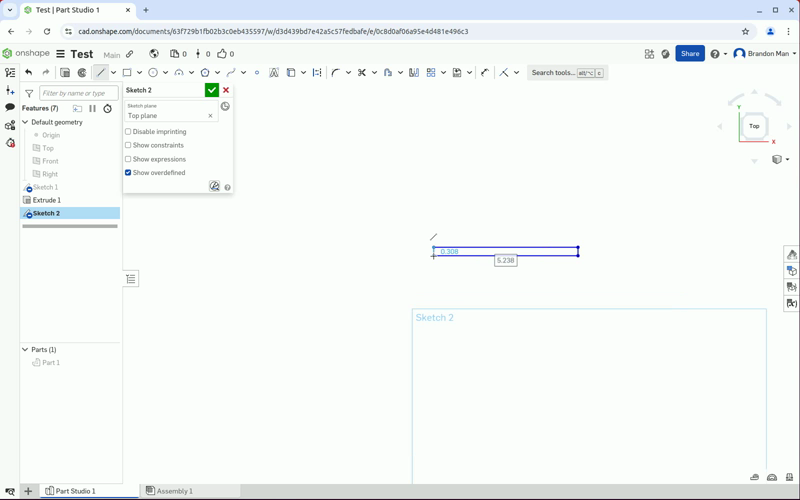
scroll(6)
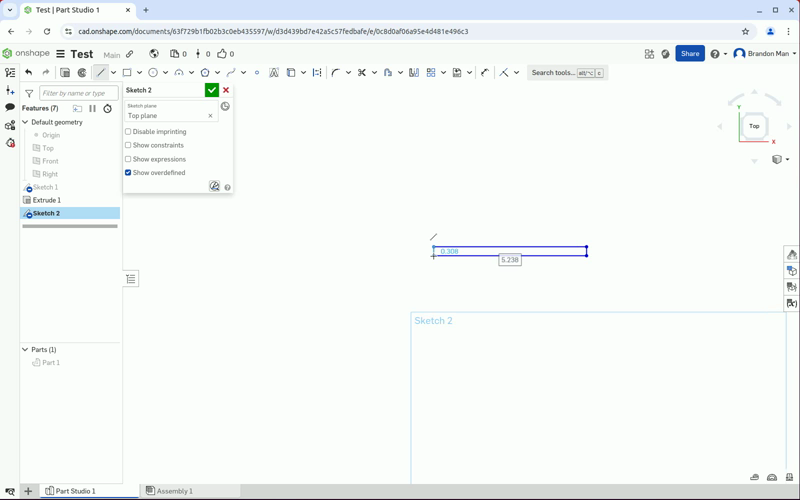
scroll(6)
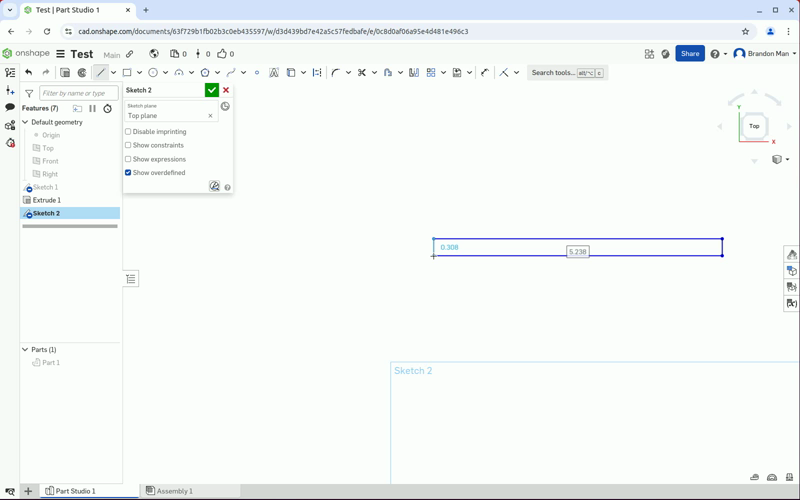
key_up(shift)
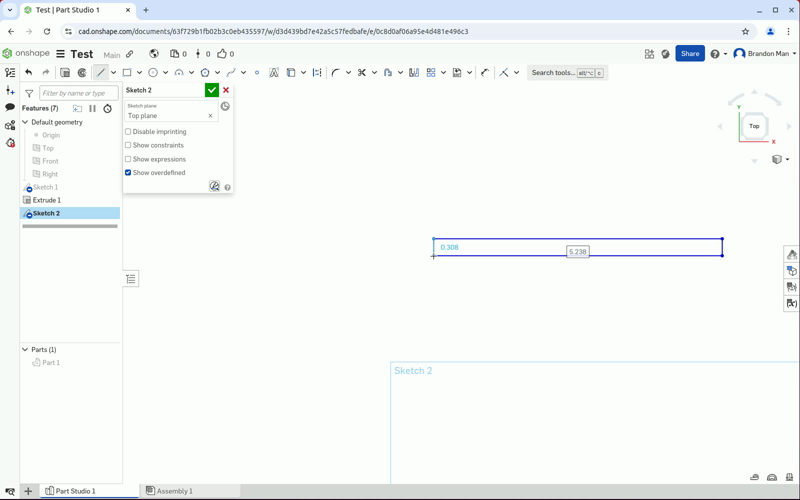
click(433, 255)
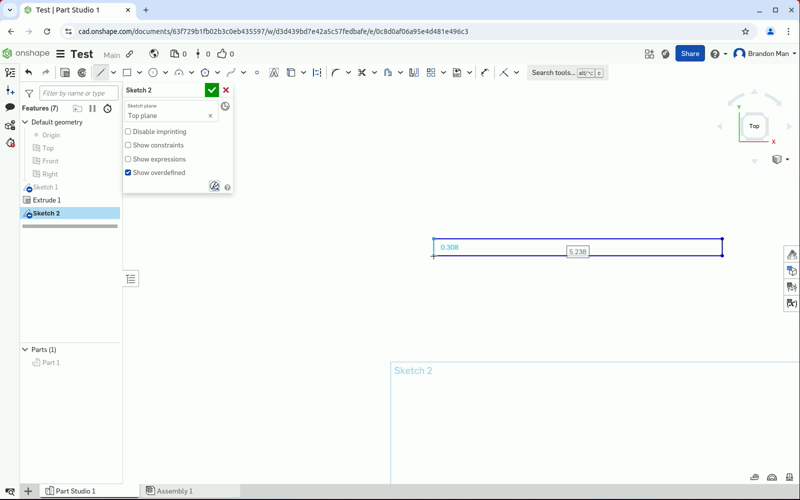
scroll(-6)
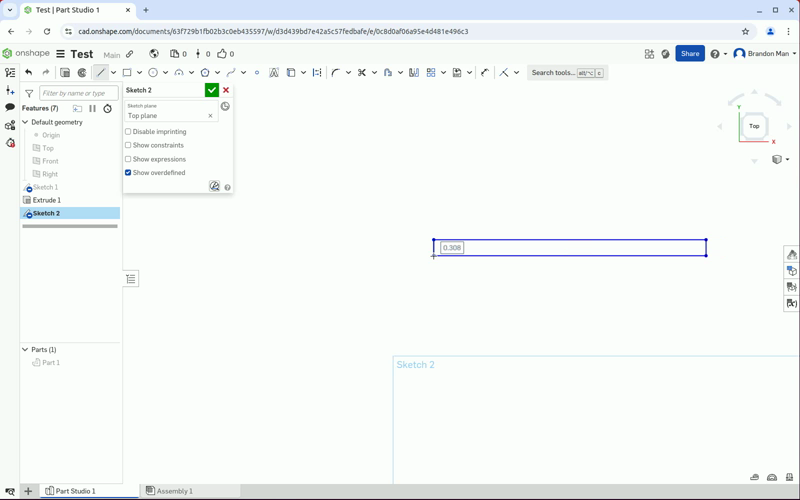
scroll(-6)
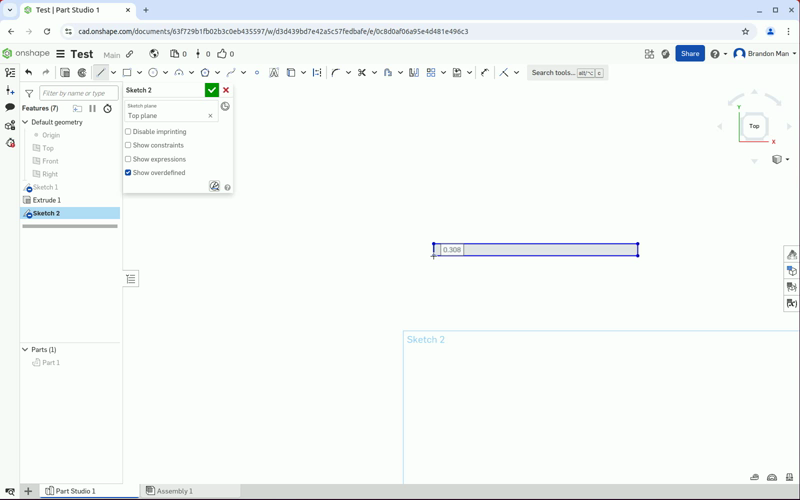
scroll(-6)
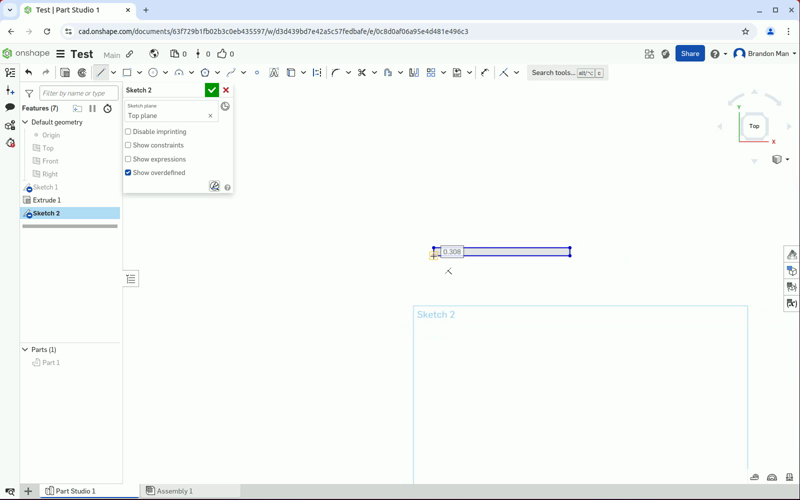
scroll(-6)
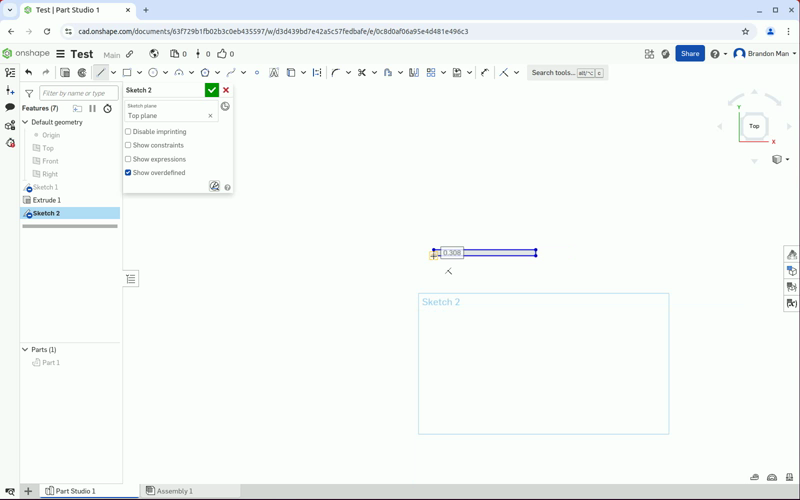
scroll(-6)
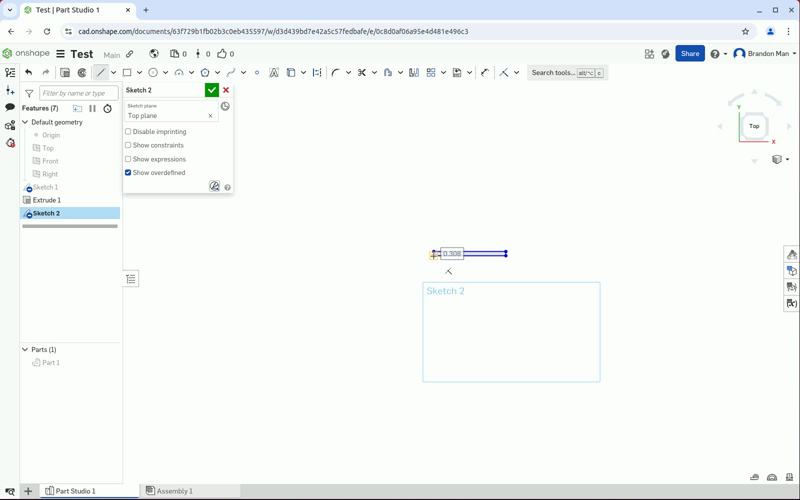
scroll(-6)
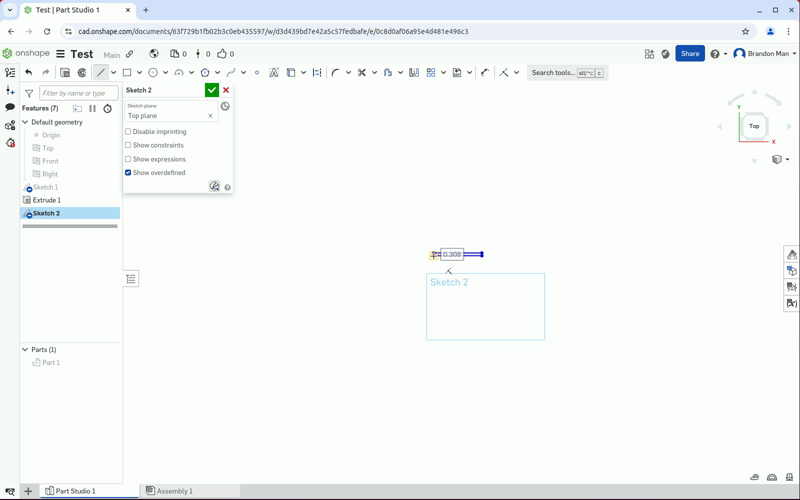
scroll(-6)
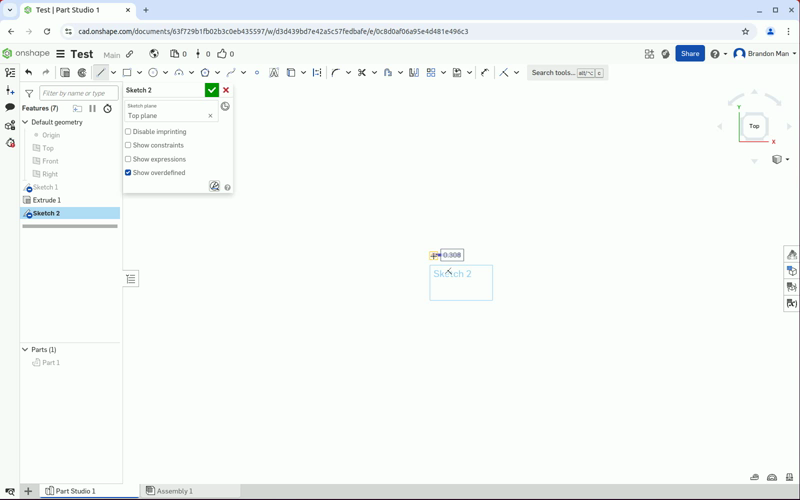
key(esc)
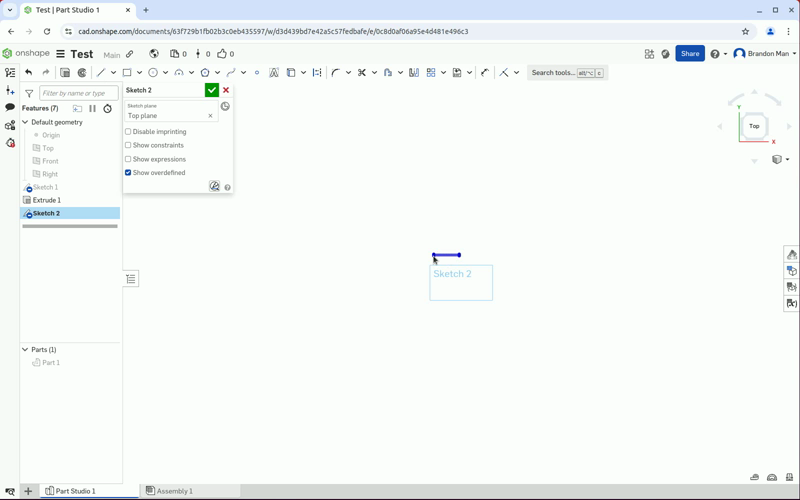
mouse_move(459, 255)
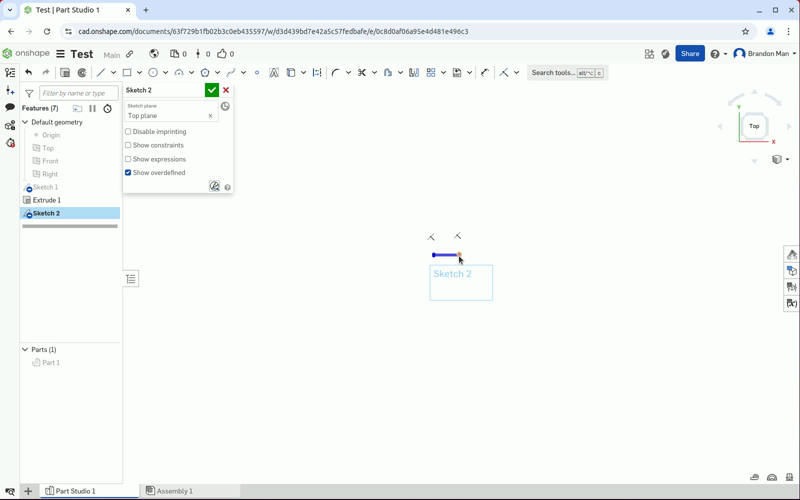
scroll(6)
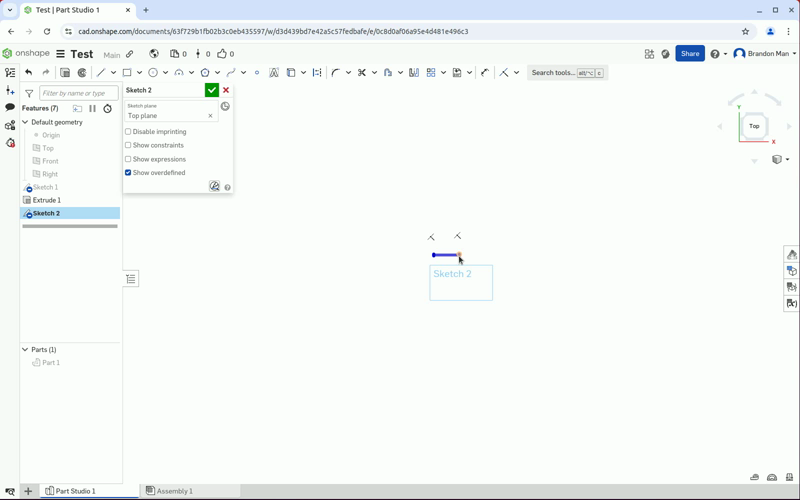
scroll(6)
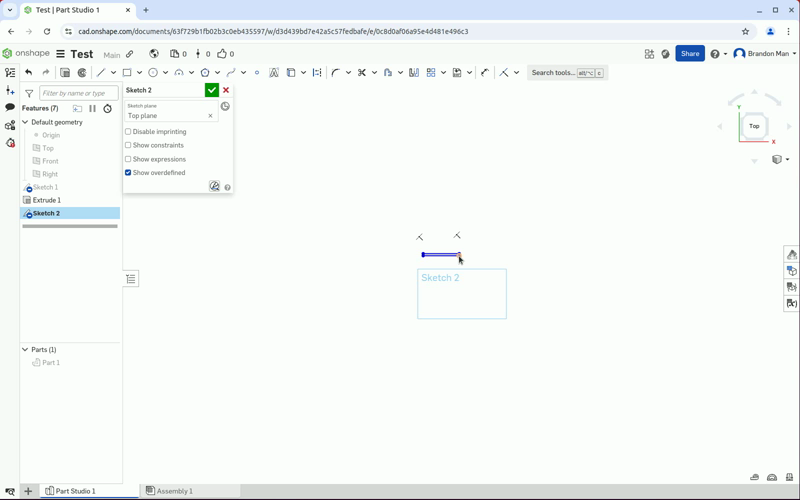
scroll(6)
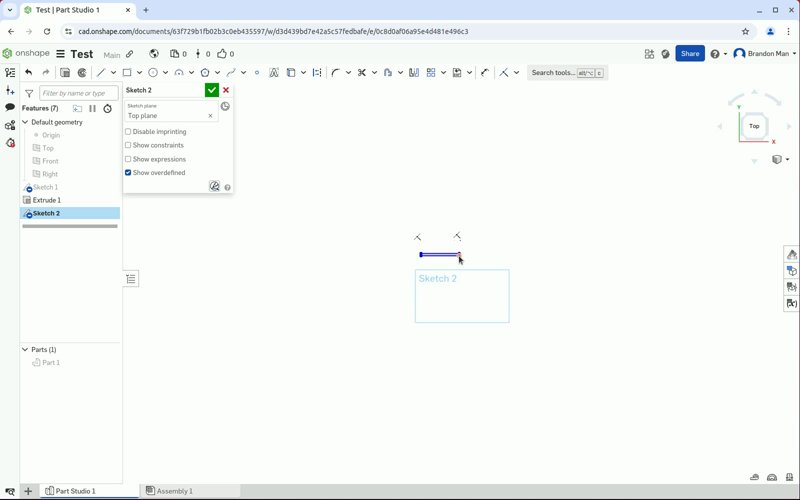
scroll(6)
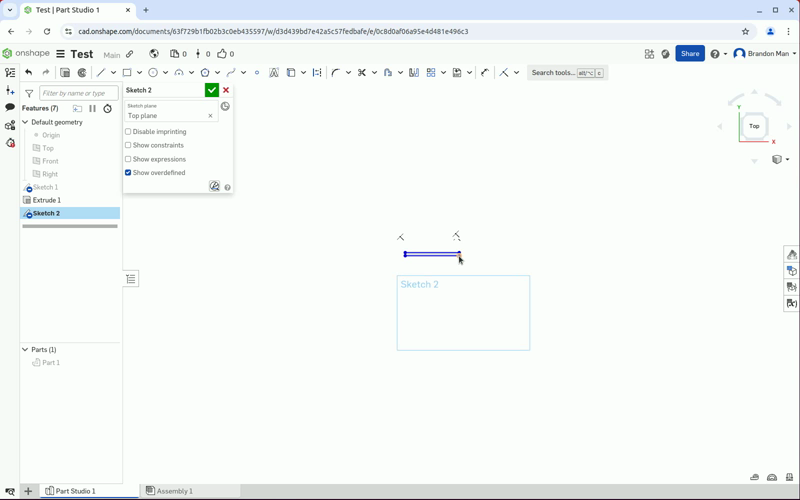
scroll(6)
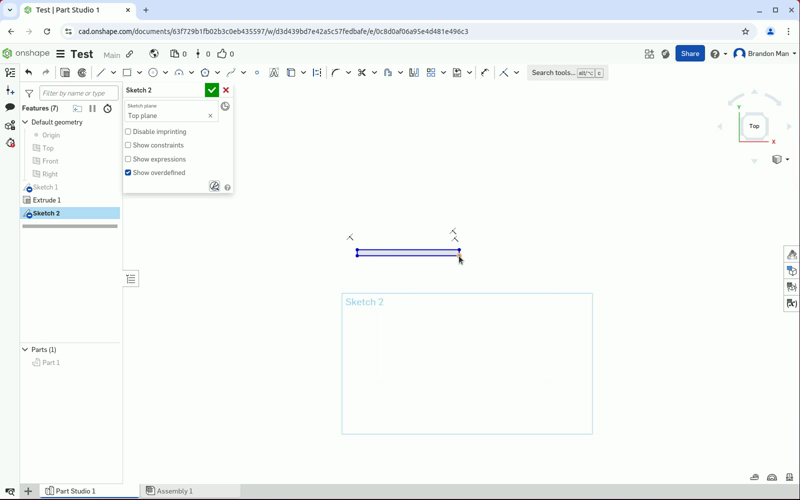
scroll(6)
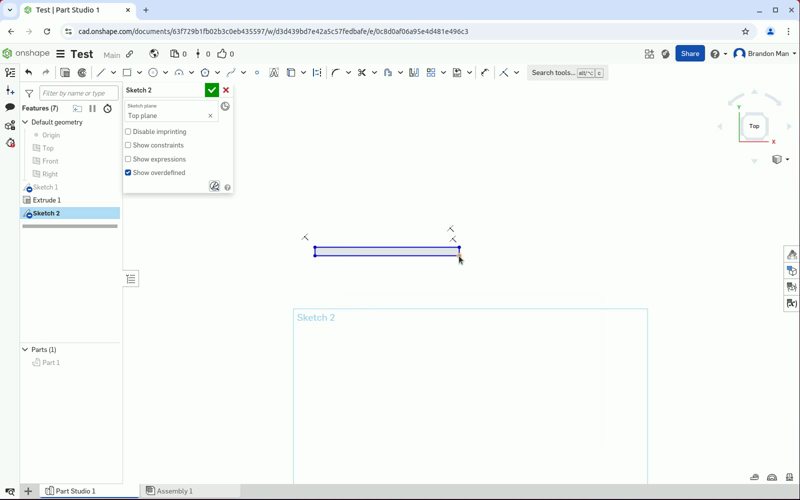
scroll(6)
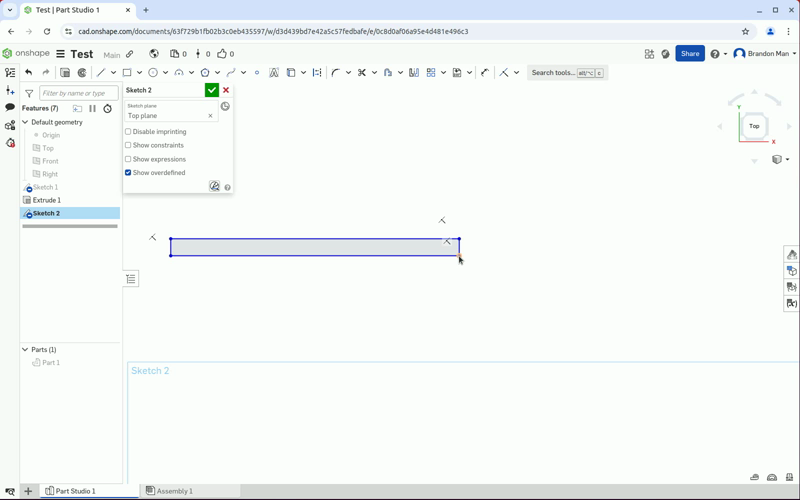
click(459, 255)
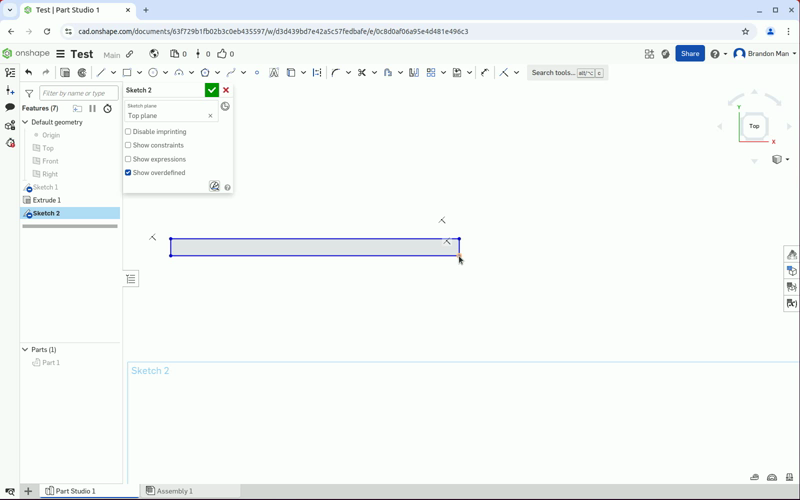
scroll(-6)
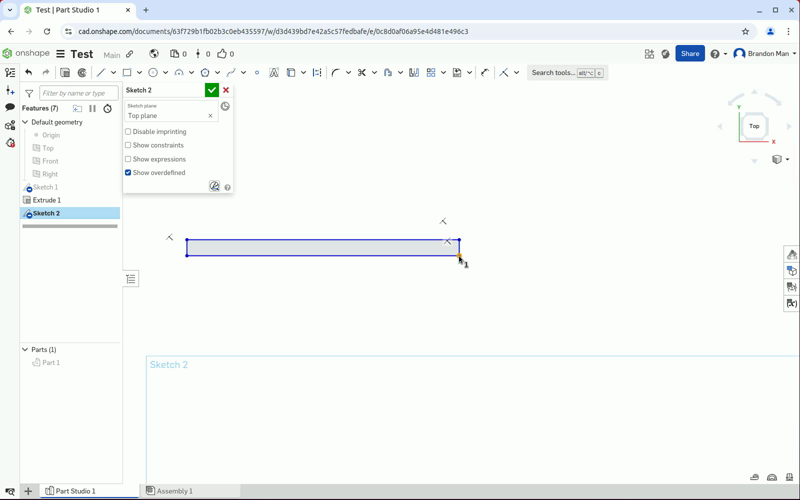
scroll(-6)
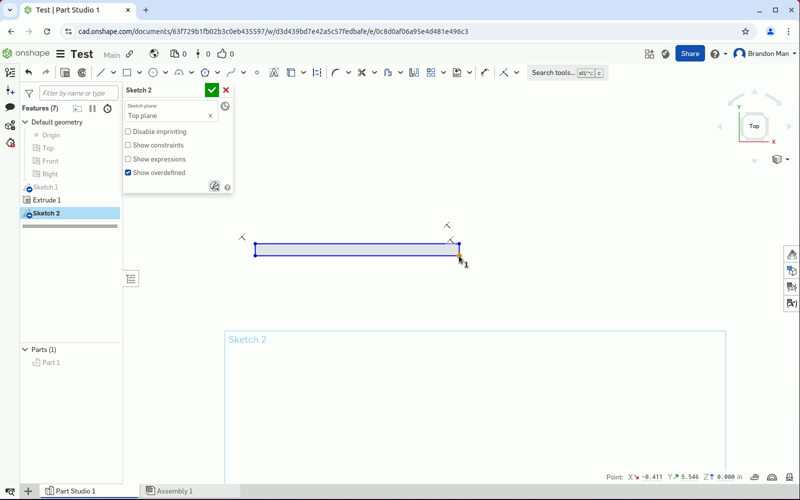
scroll(-6)
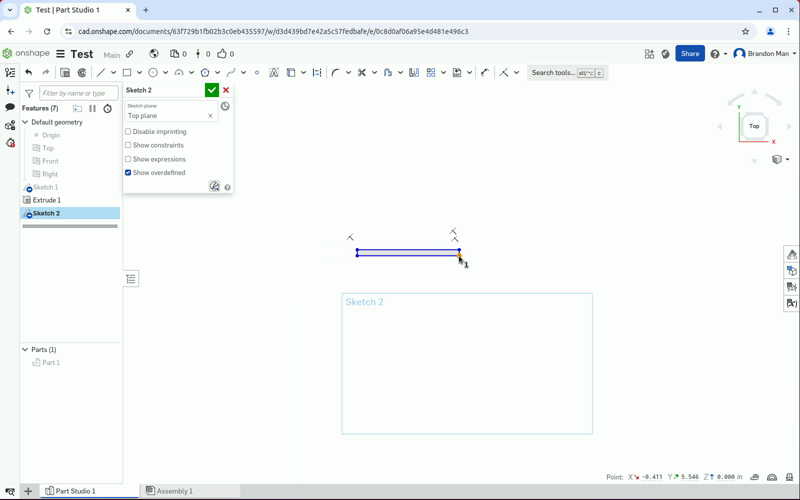
scroll(-6)
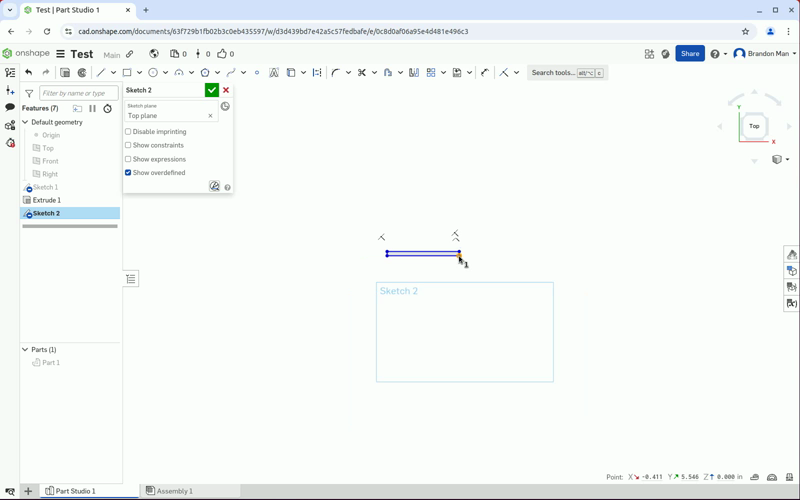
scroll(-6)
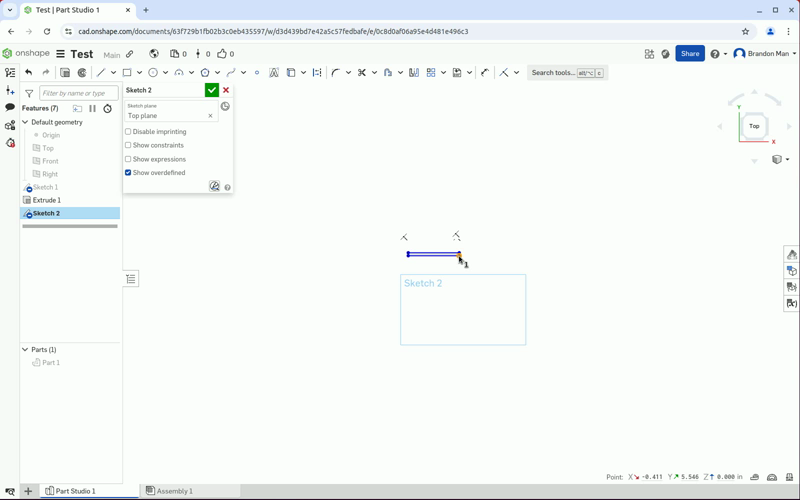
scroll(-6)
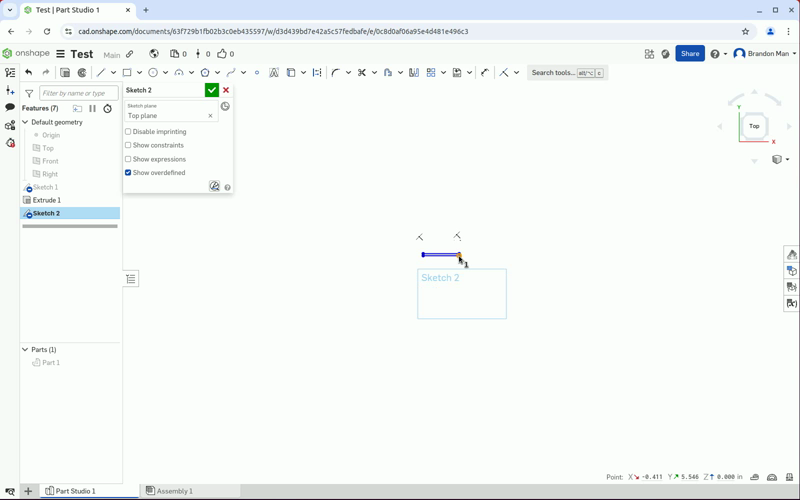
scroll(-6)
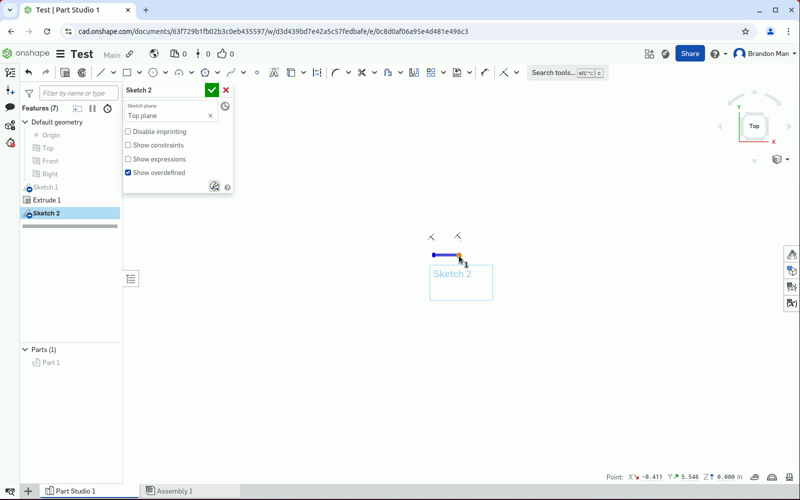
mouse_move(73, 352)
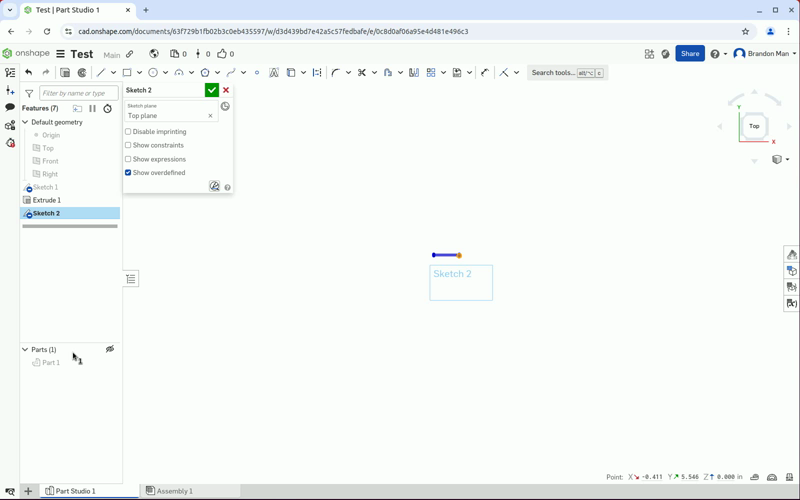
key(shift+y)
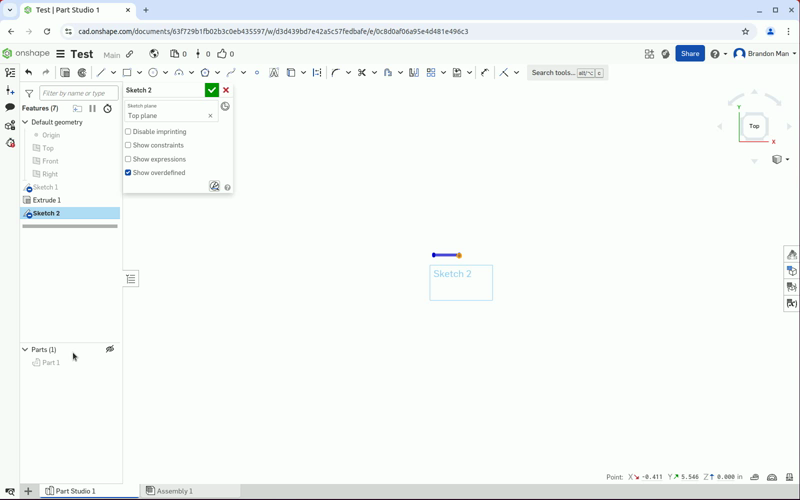
key(shift+e)
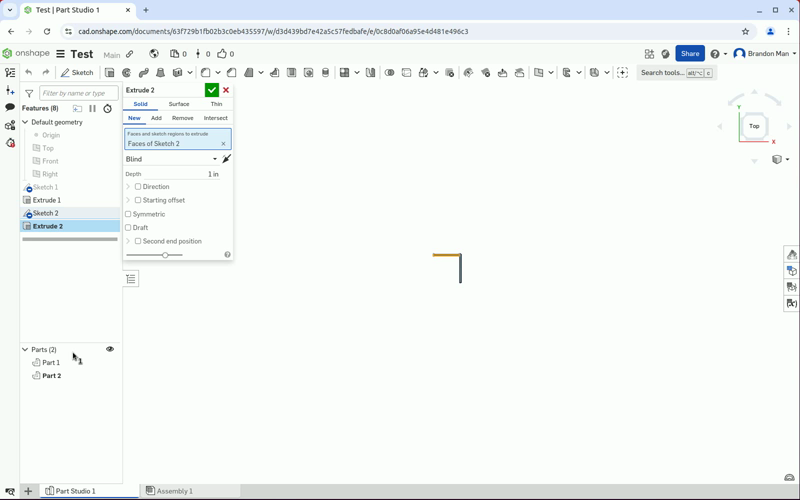
mouse_move(143, 106)
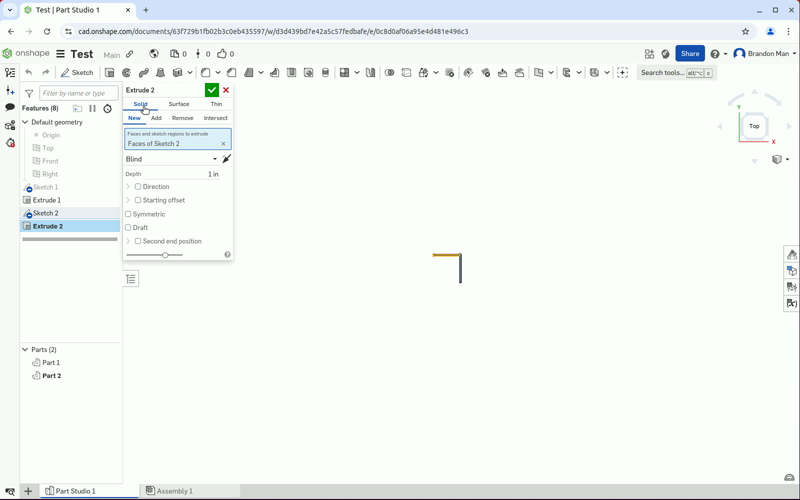
click(143, 106)
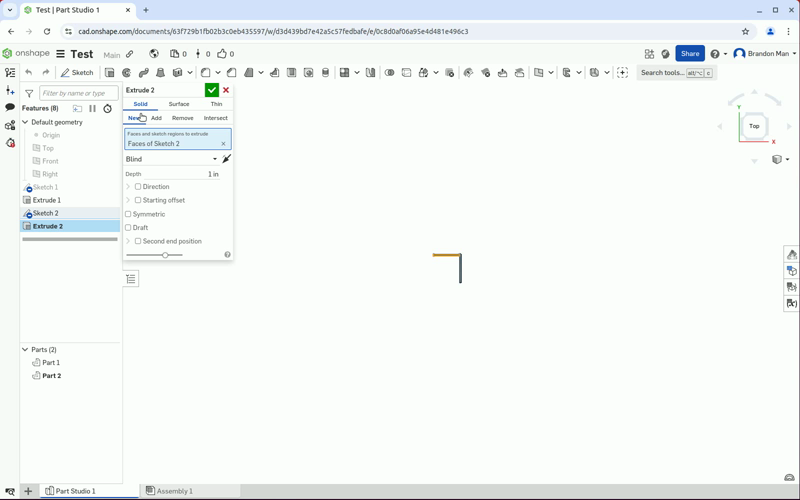
mouse_move(137, 120)
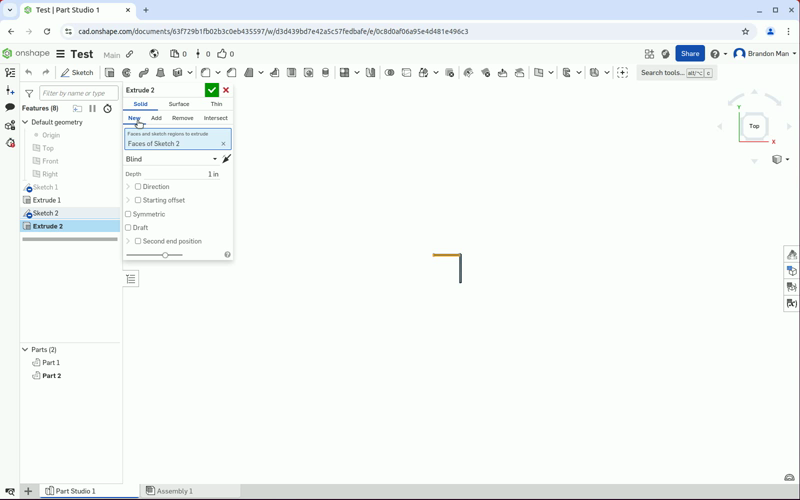
click(137, 120)
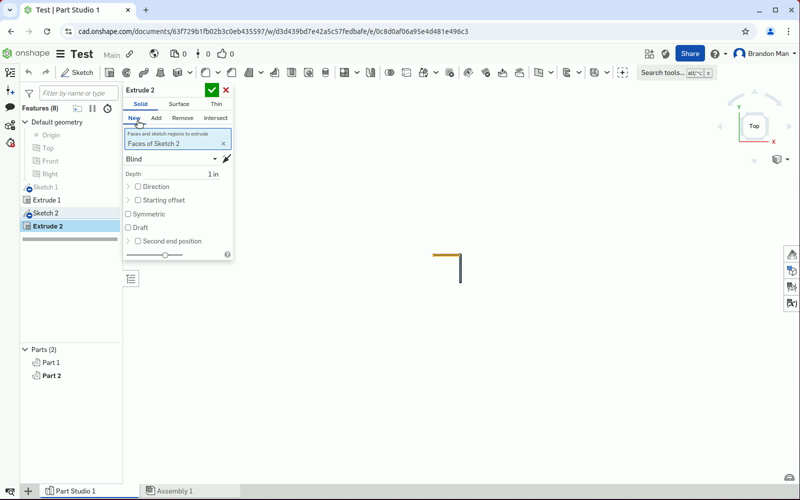
key(tab, 4)
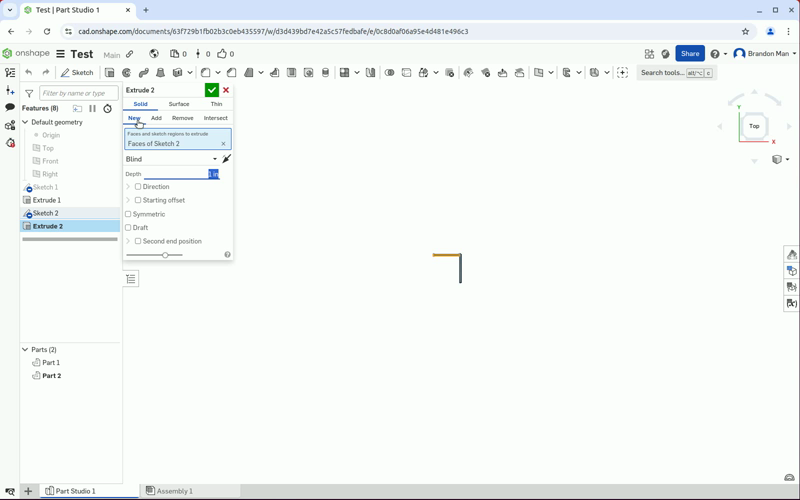
text(23.108)
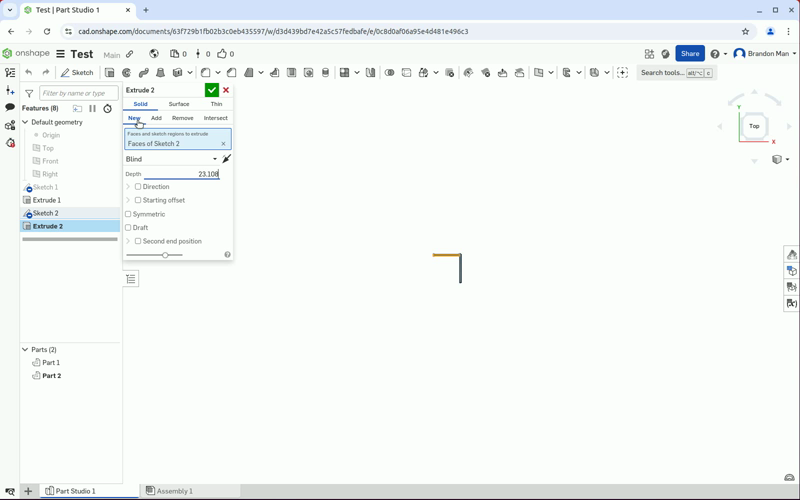
key(enter)
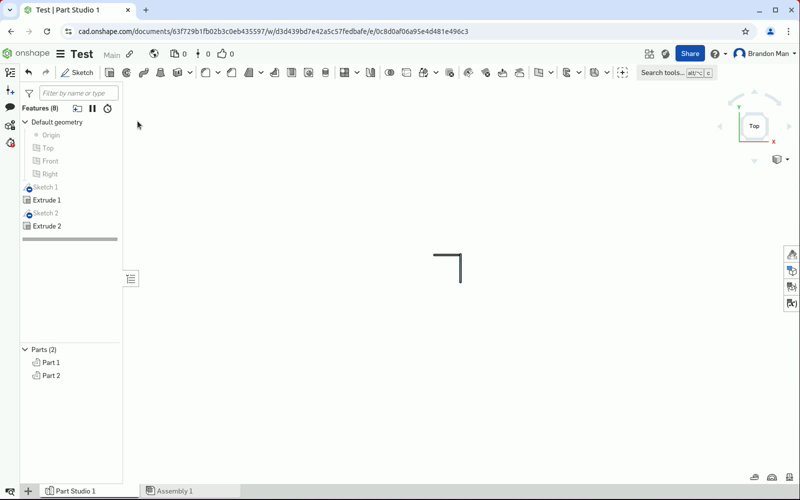
key(shift+h)
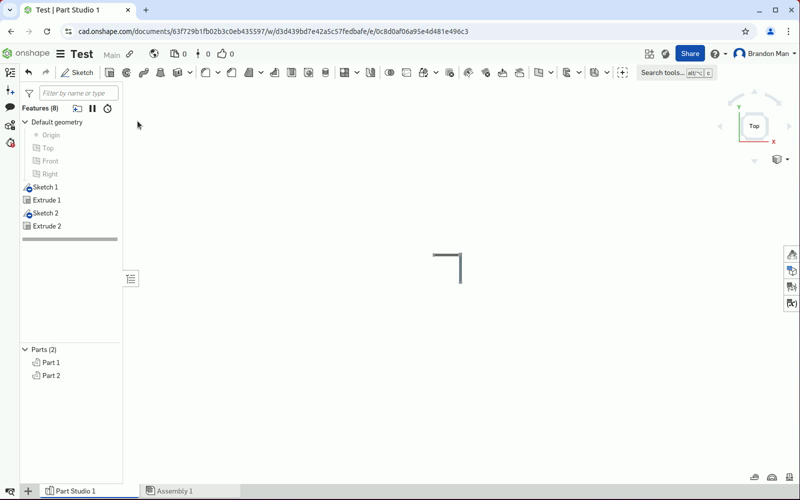
key(shift+h)
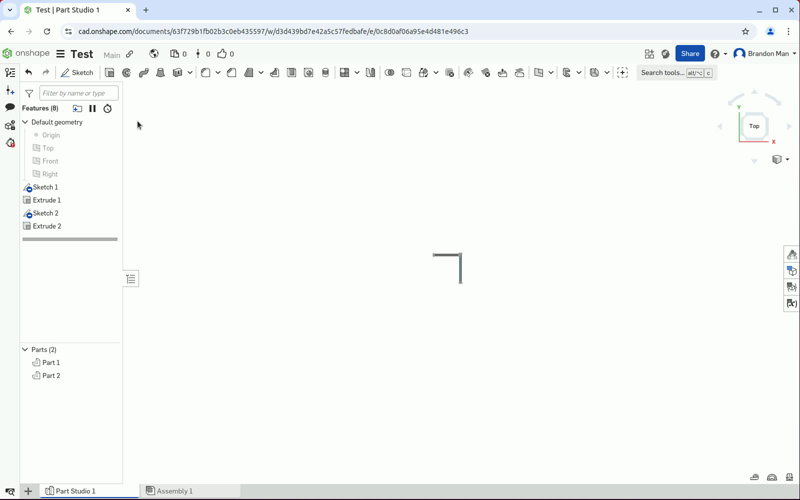
key(shift+7)
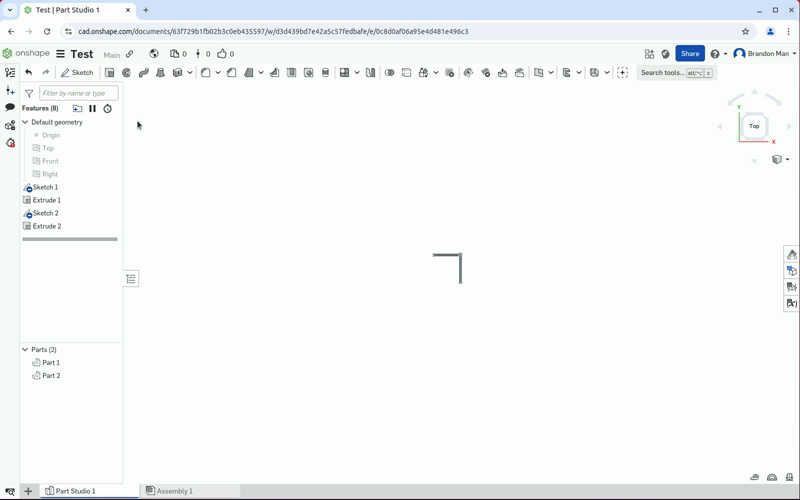
key(up, 3)
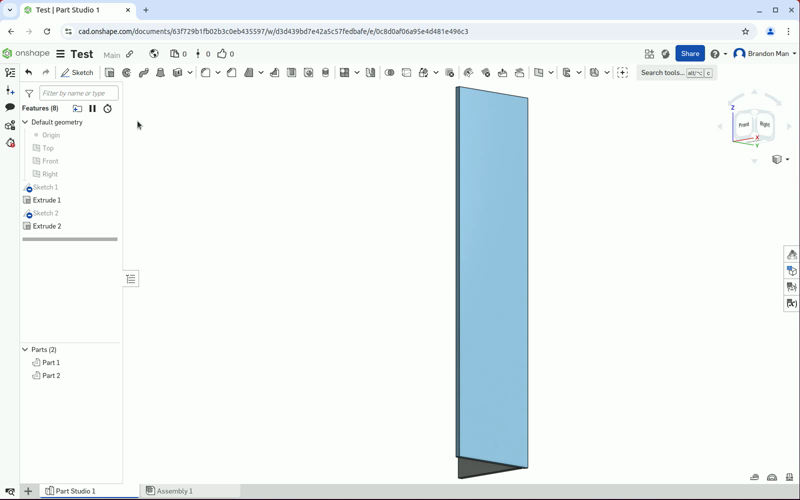
key(left, 3)
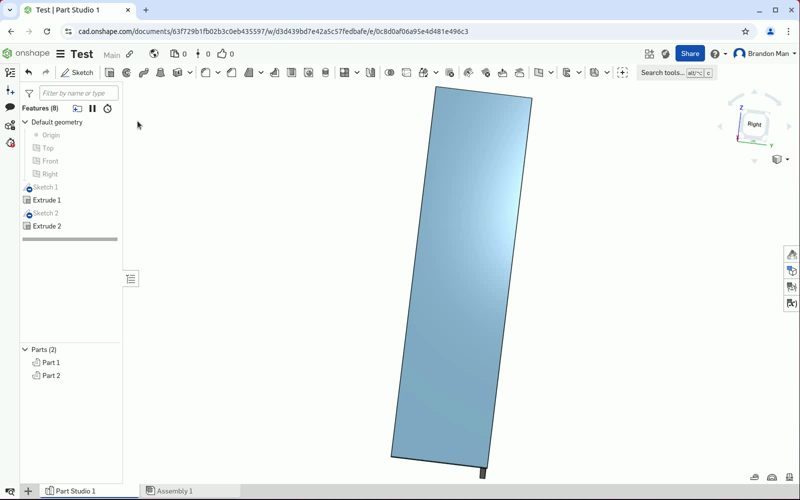
key(right, 3)
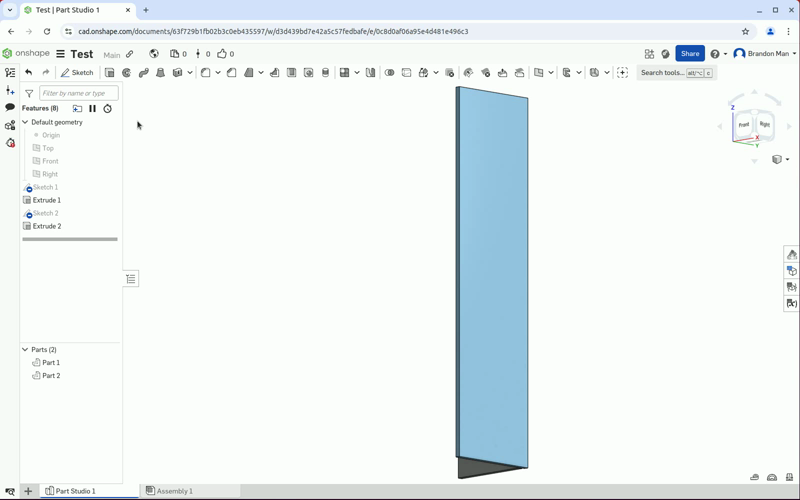
key(down, 3)
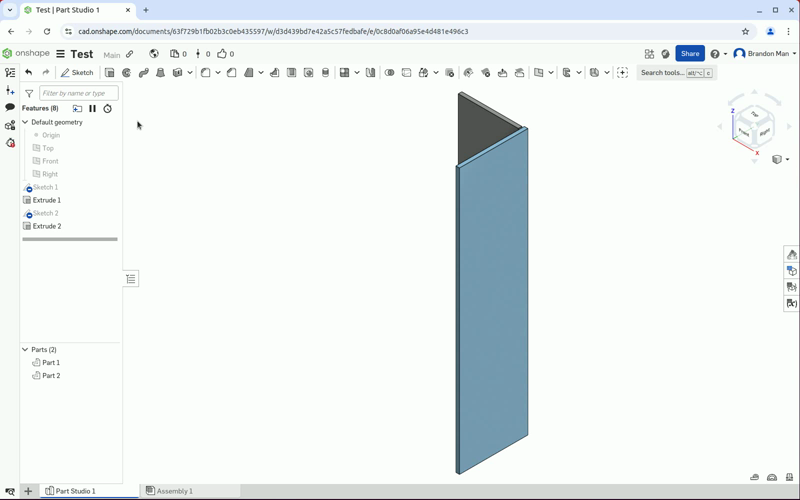
mouse_move(73, 189)
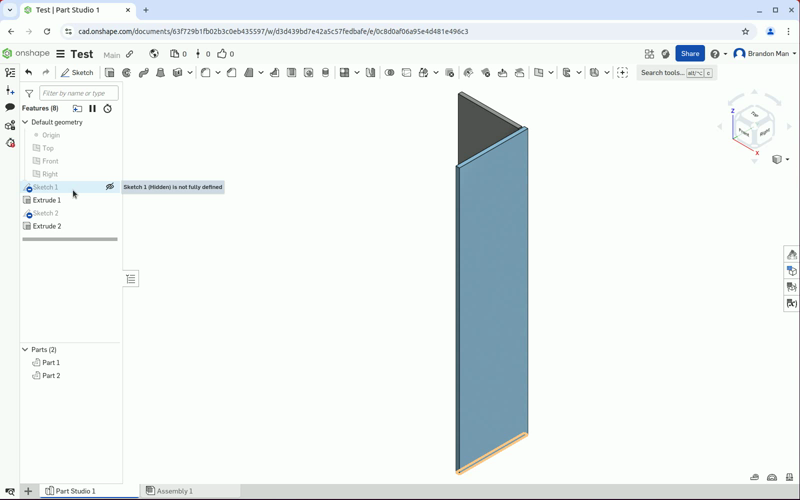
click(73, 189)